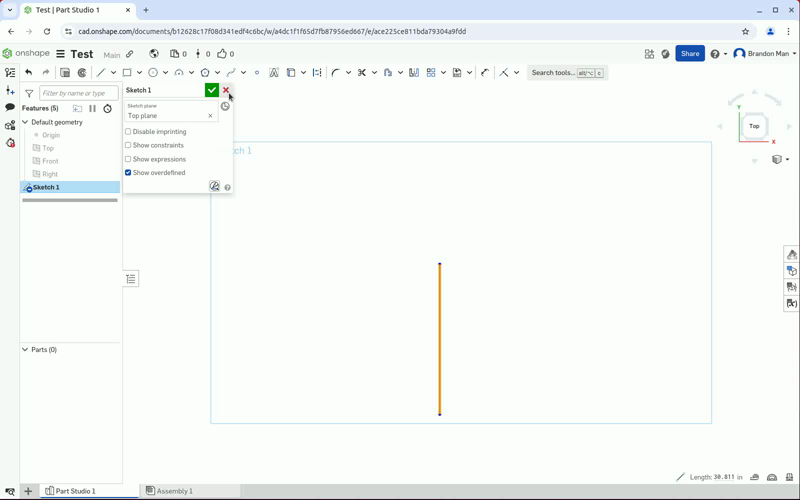
key(shift+h)
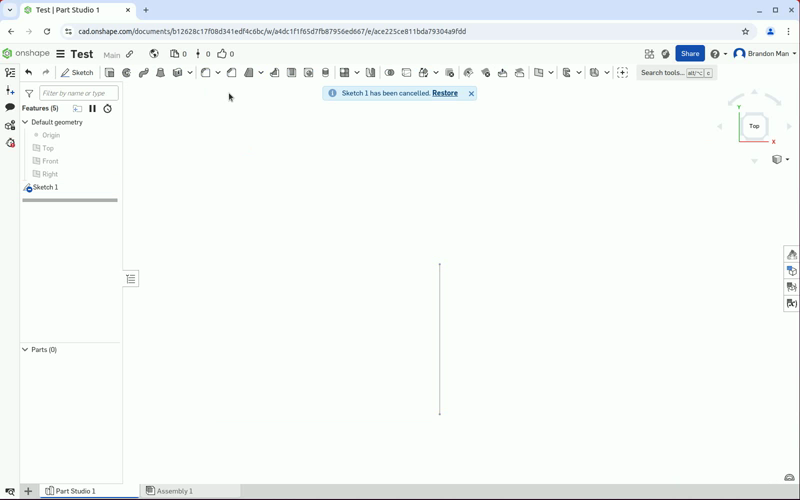
key(shift+s)
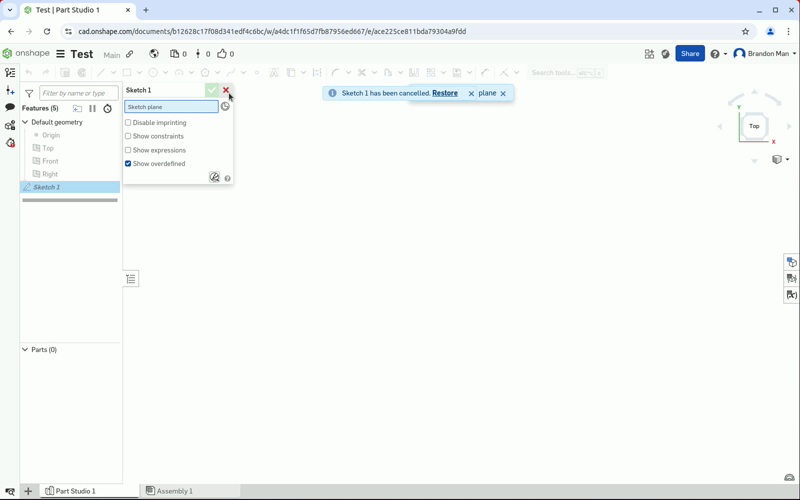
mouse_move(73, 150)
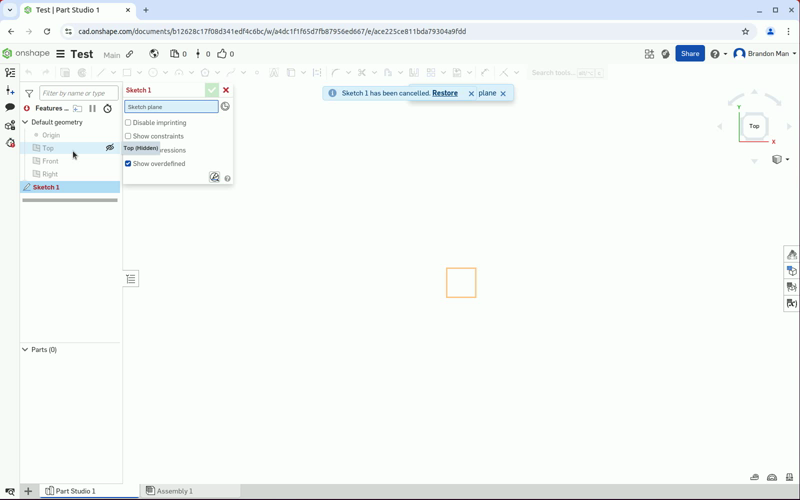
click(73, 150)
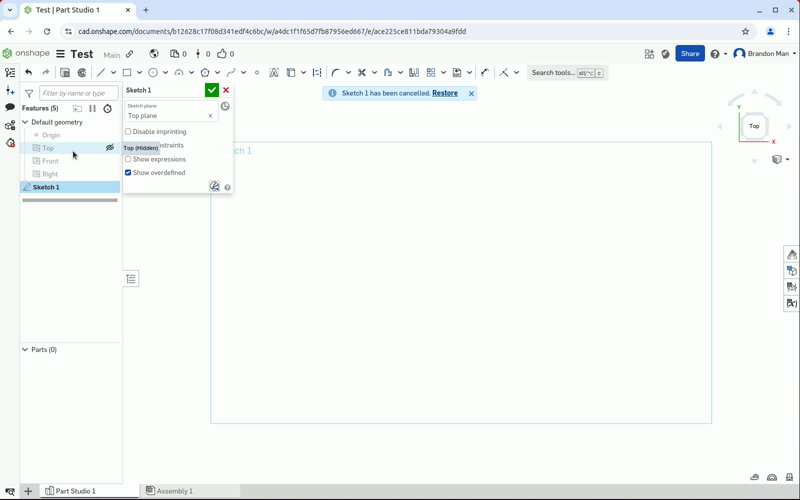
mouse_move(73, 352)
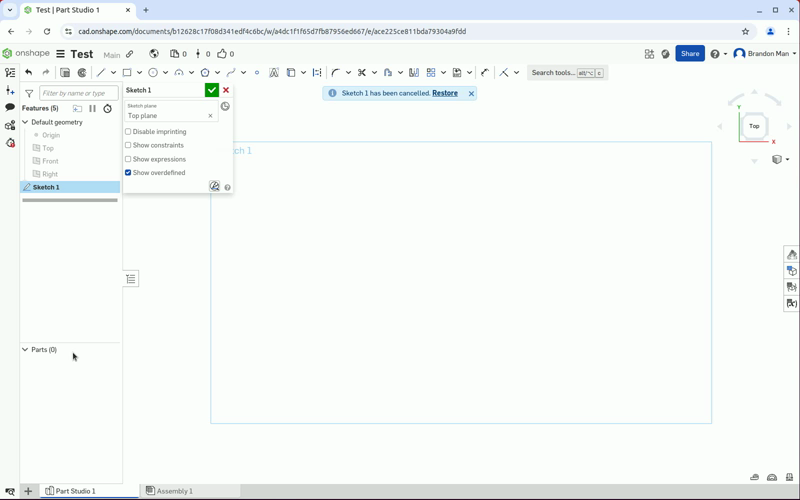
key(y)
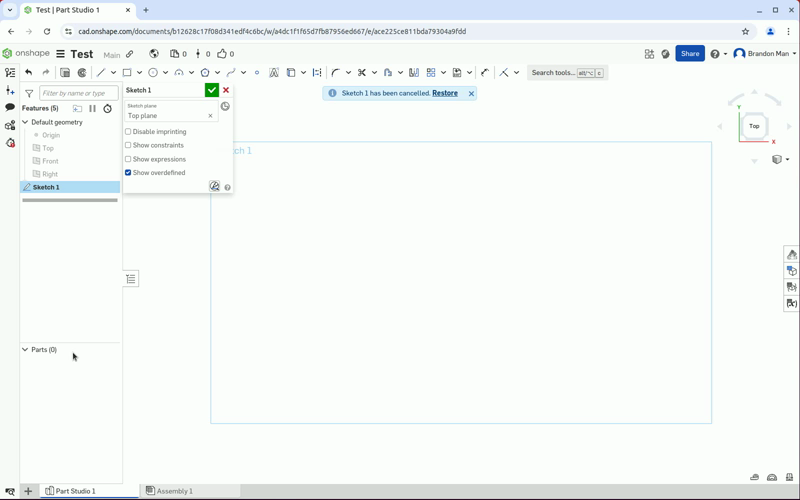
key(c)
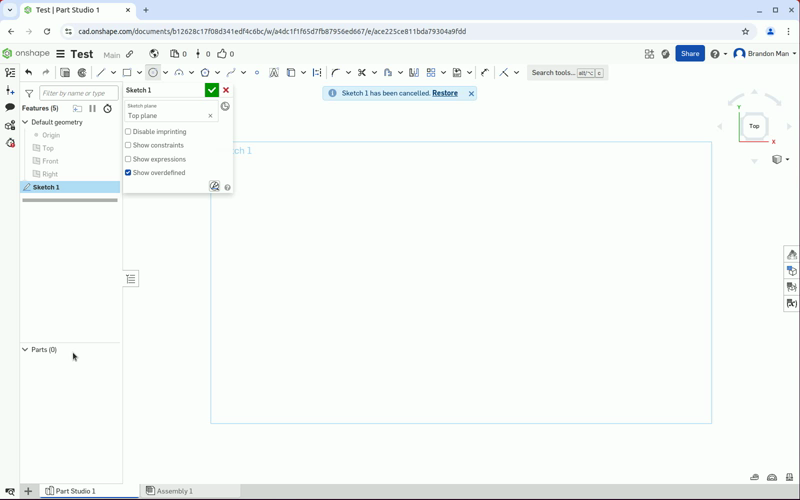
key_down(shift)
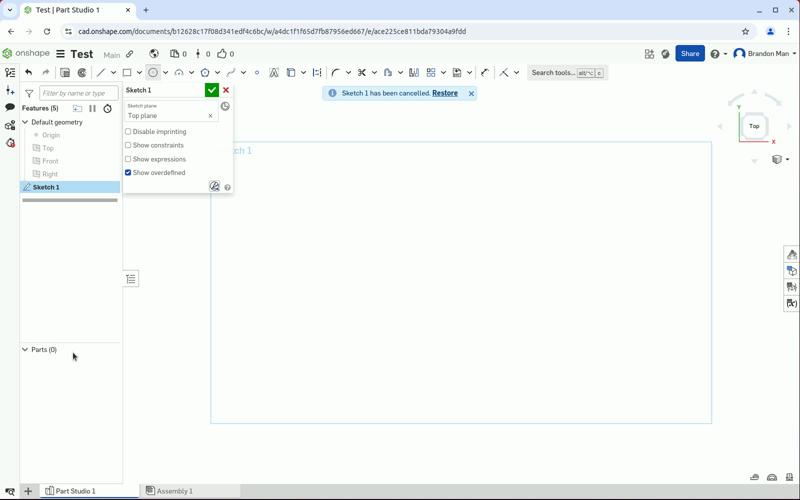
mouse_move(461, 282)
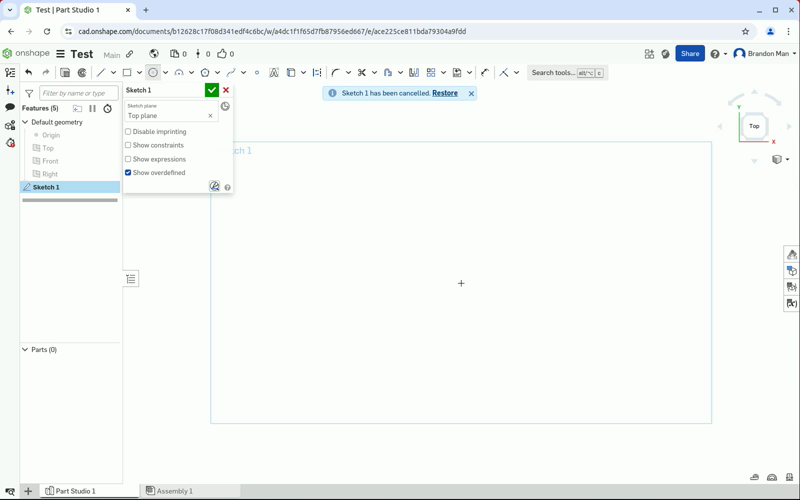
click(461, 282)
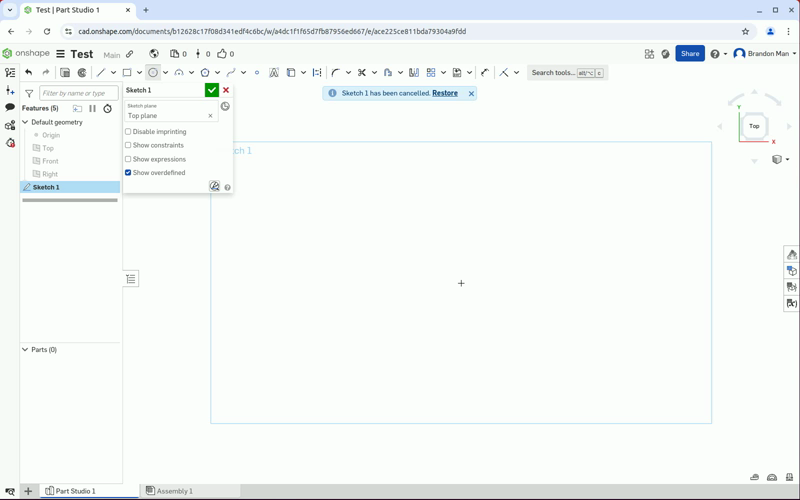
key_up(shift)
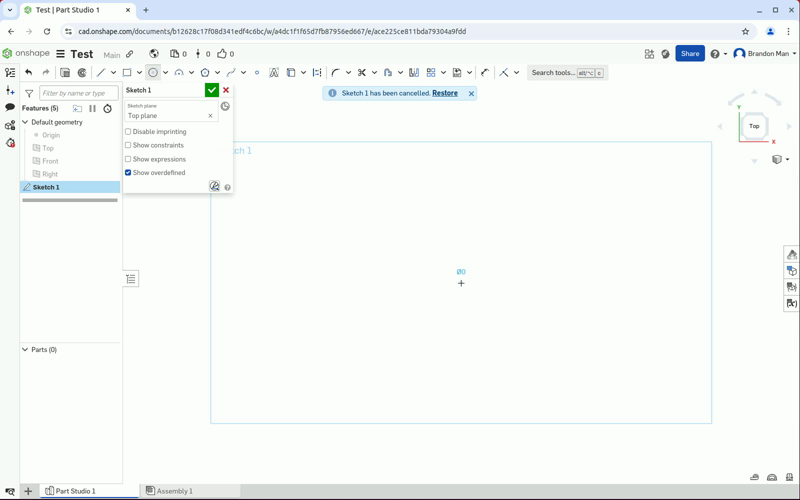
mouse_move(474, 282)
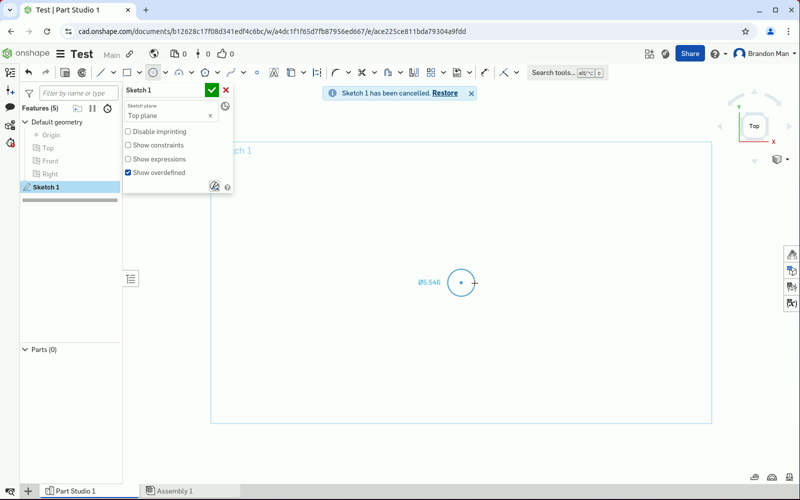
click(474, 282)
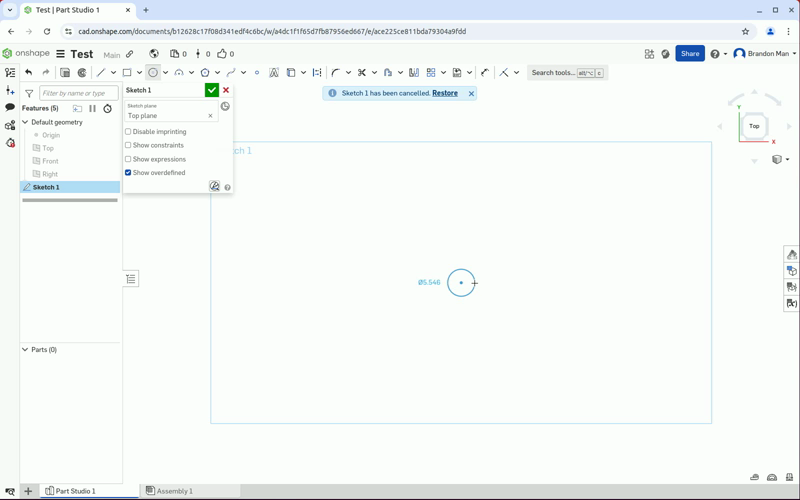
key(esc)
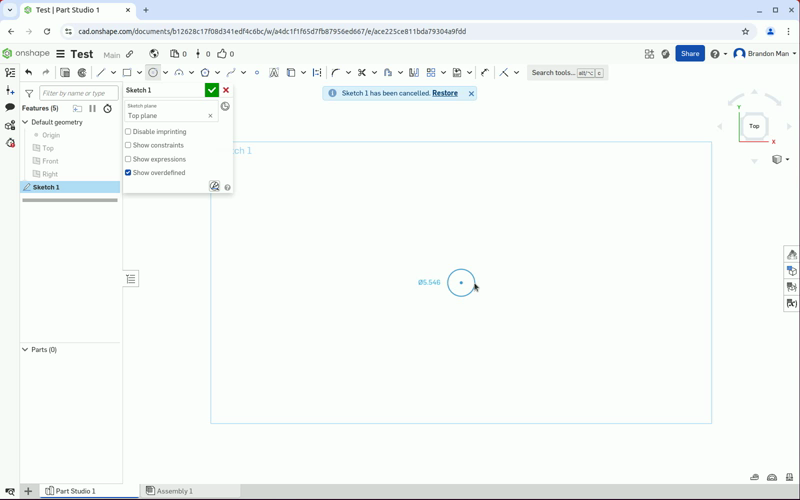
key(c)
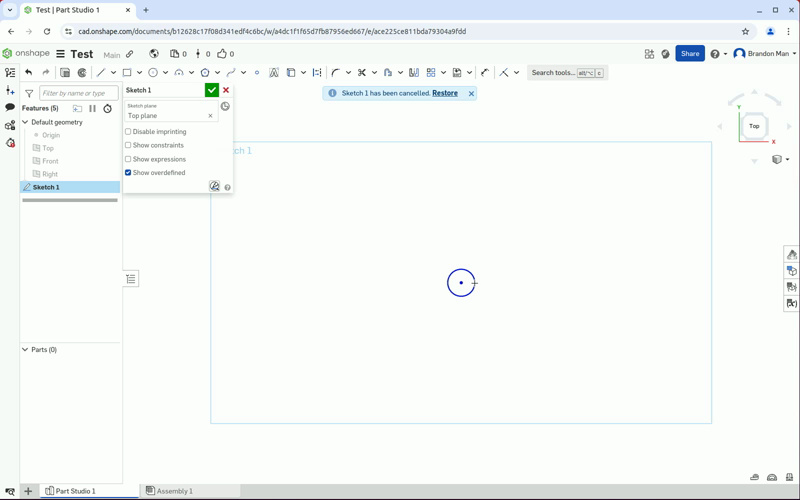
key_down(shift)
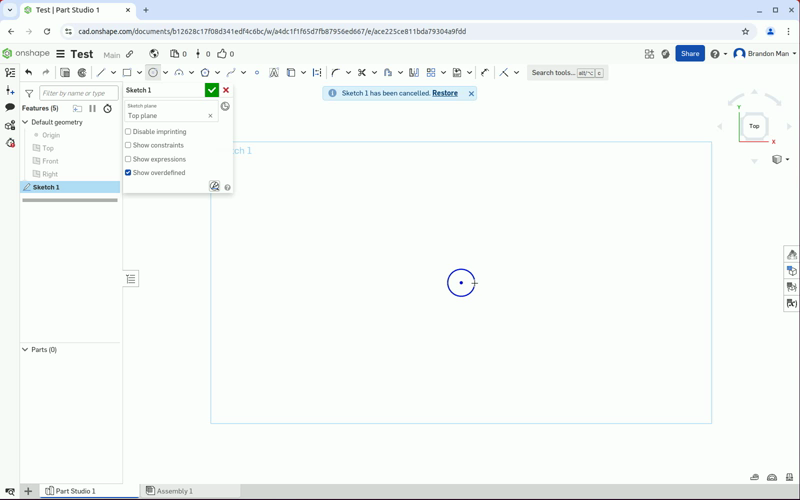
mouse_move(461, 282)
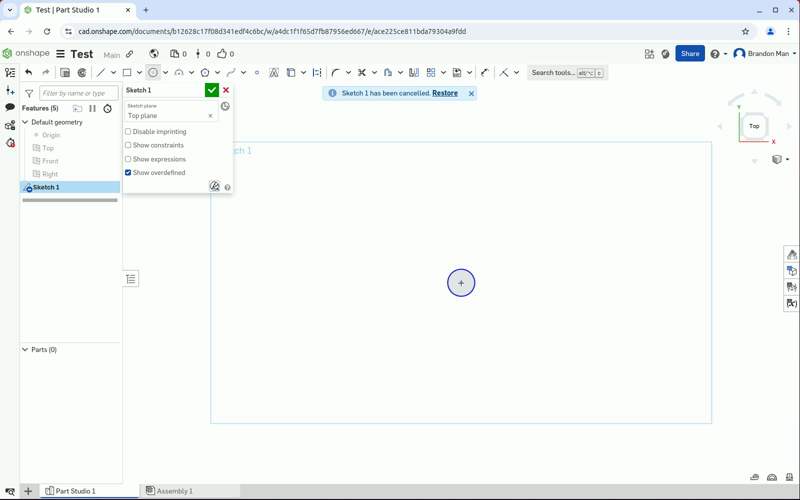
click(461, 282)
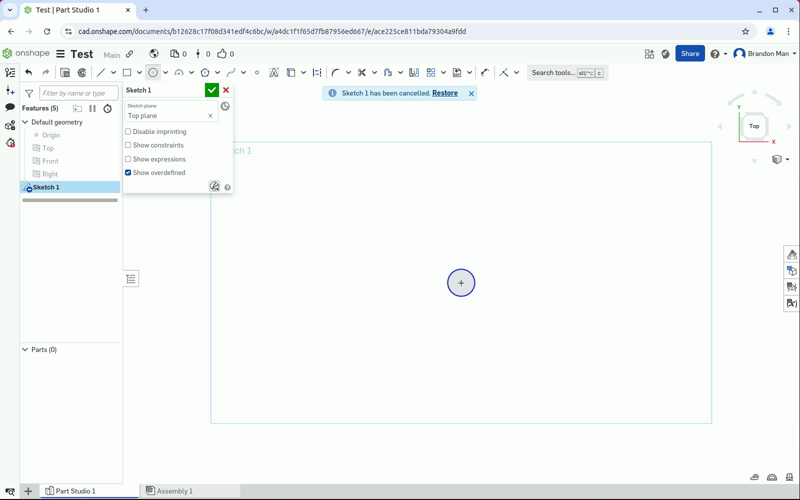
key_up(shift)
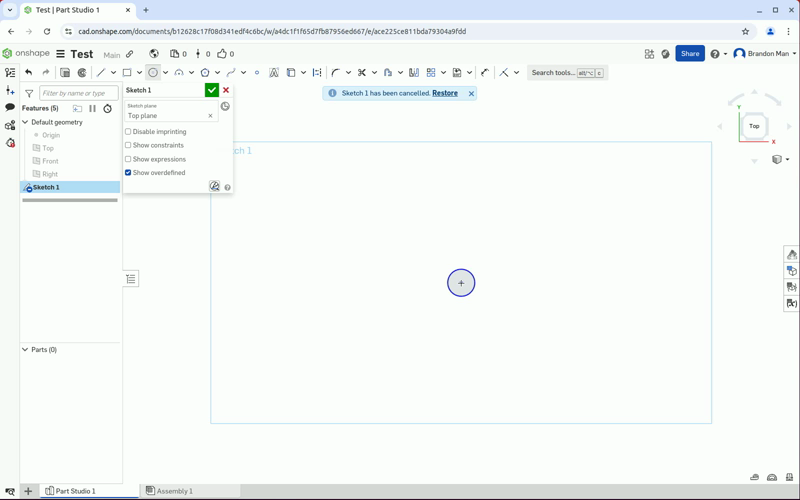
mouse_move(467, 282)
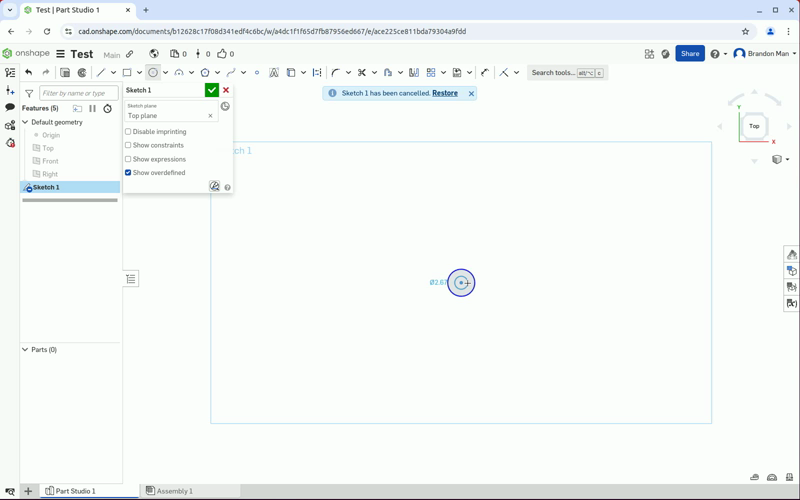
click(467, 282)
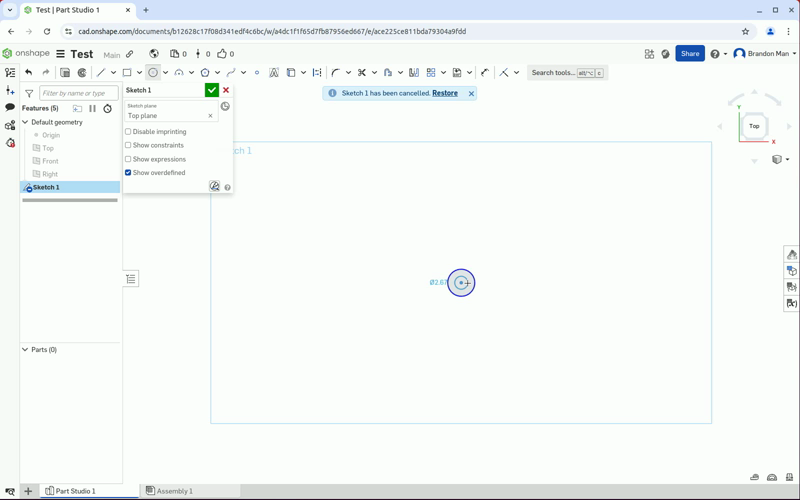
key(esc)
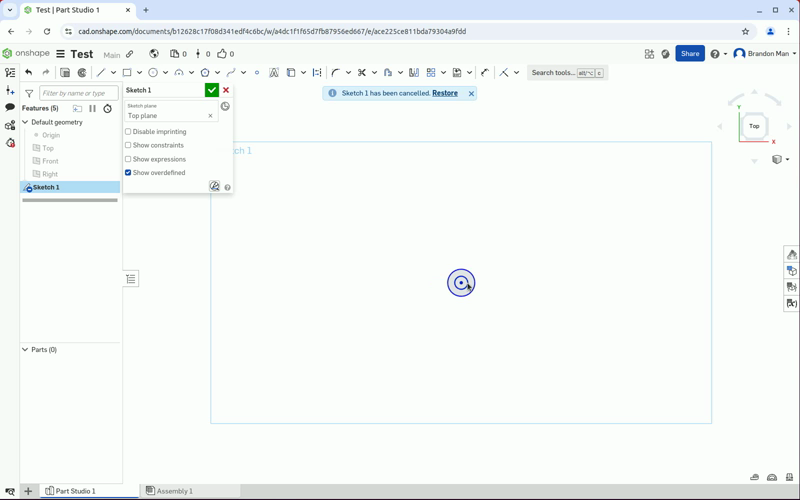
mouse_move(468, 290)
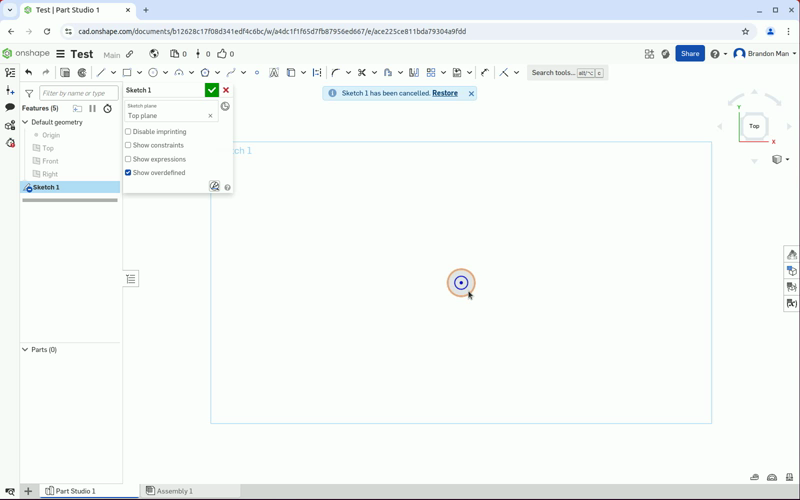
scroll(6)
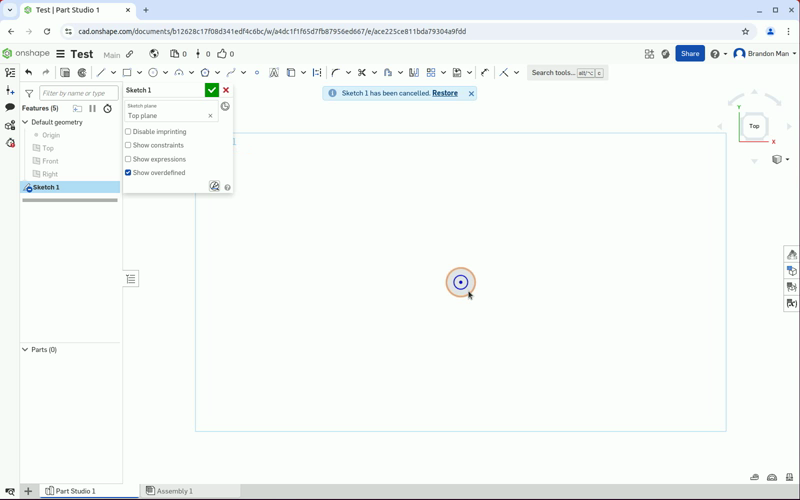
scroll(6)
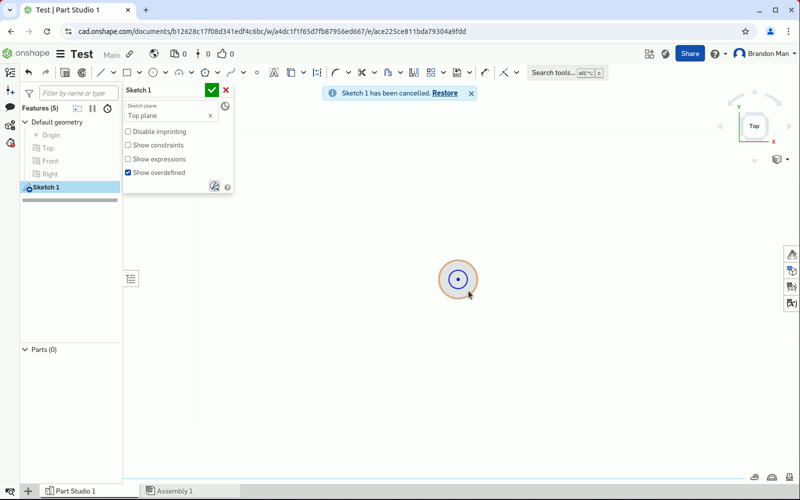
scroll(6)
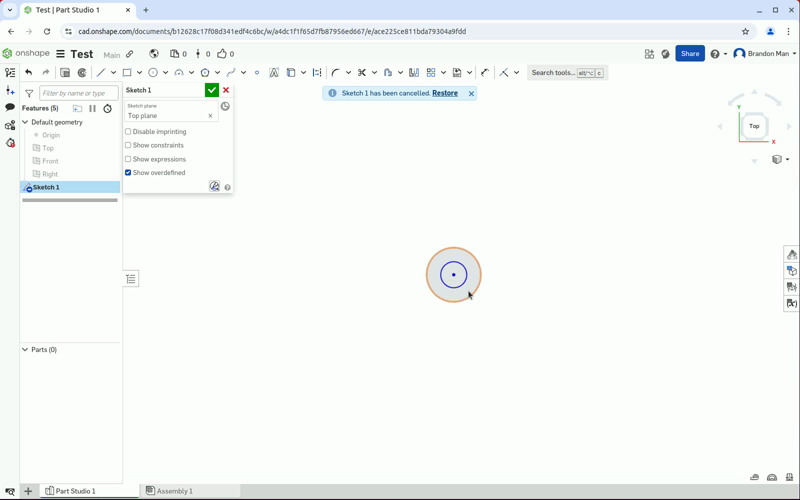
scroll(6)
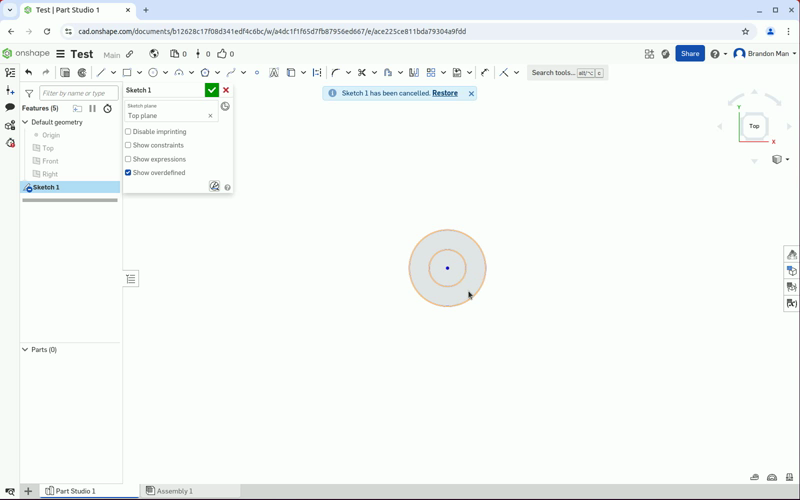
scroll(6)
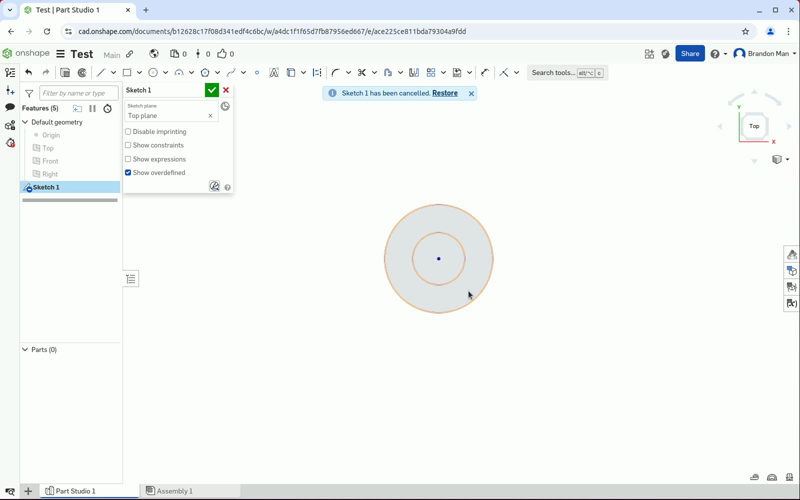
scroll(6)
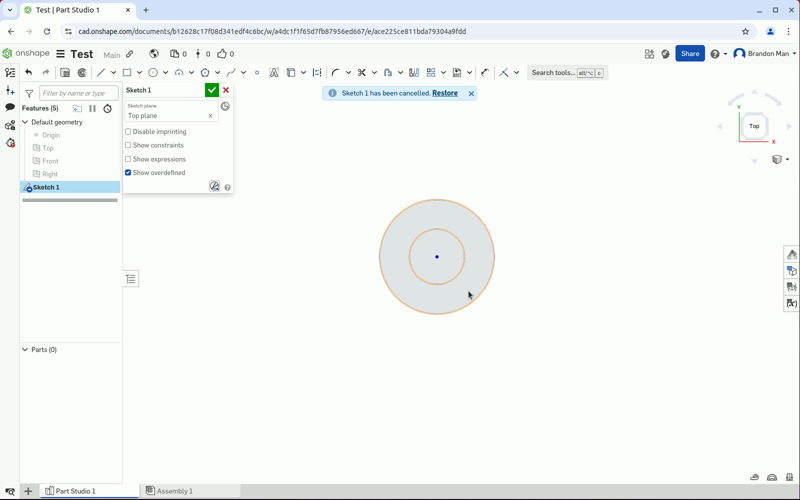
scroll(6)
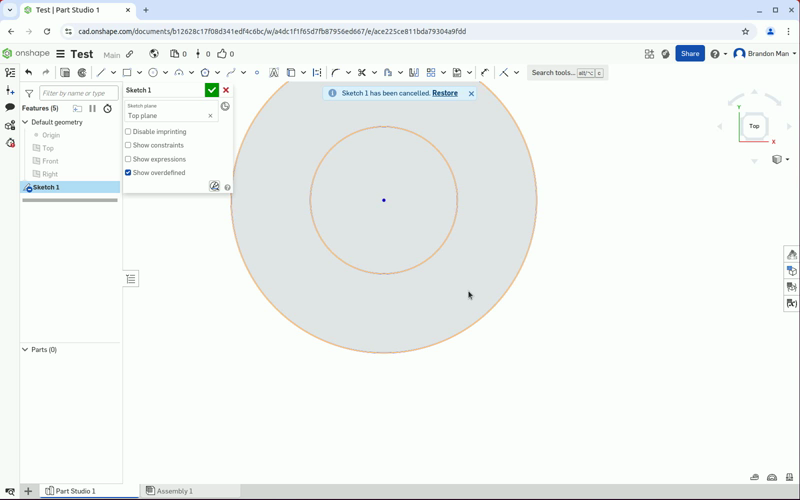
click(468, 290)
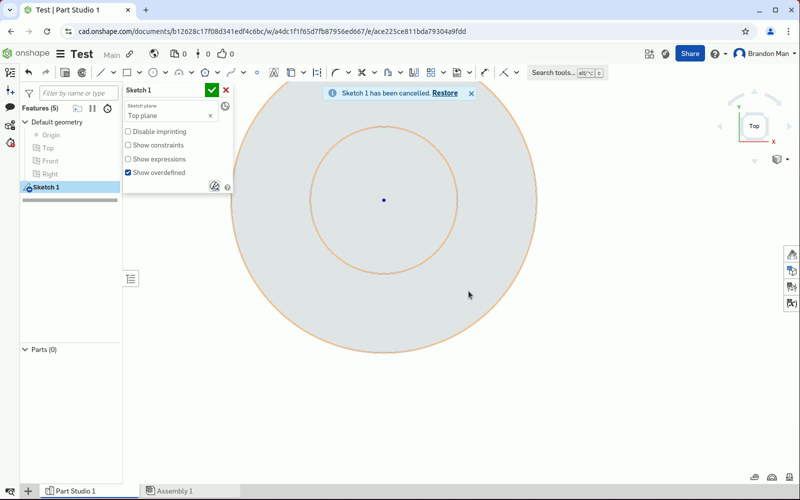
scroll(-6)
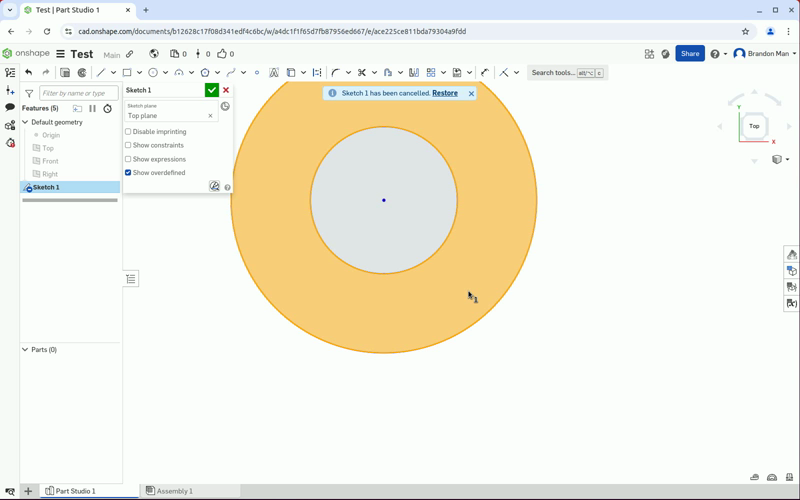
scroll(-6)
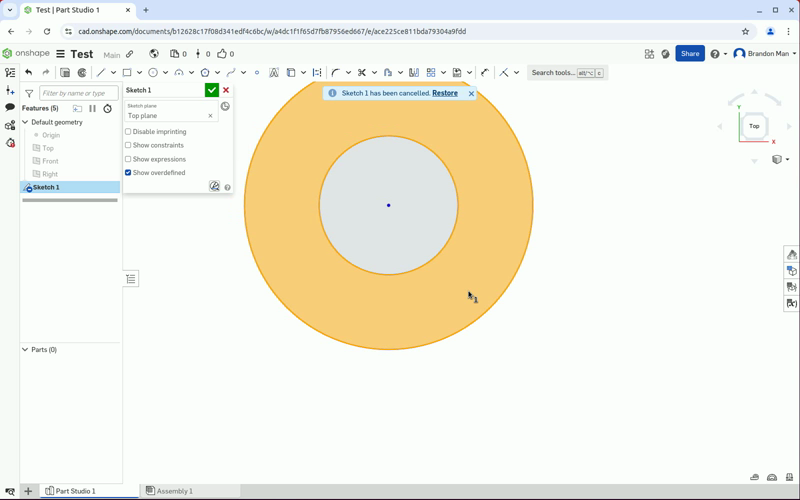
scroll(-6)
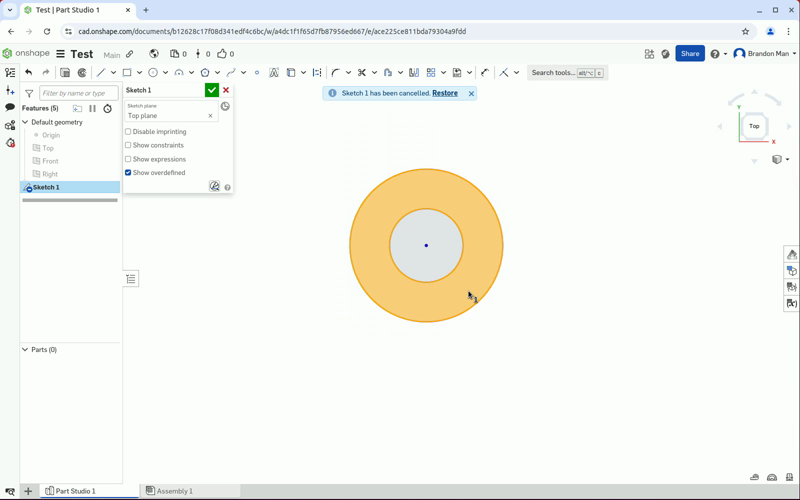
scroll(-6)
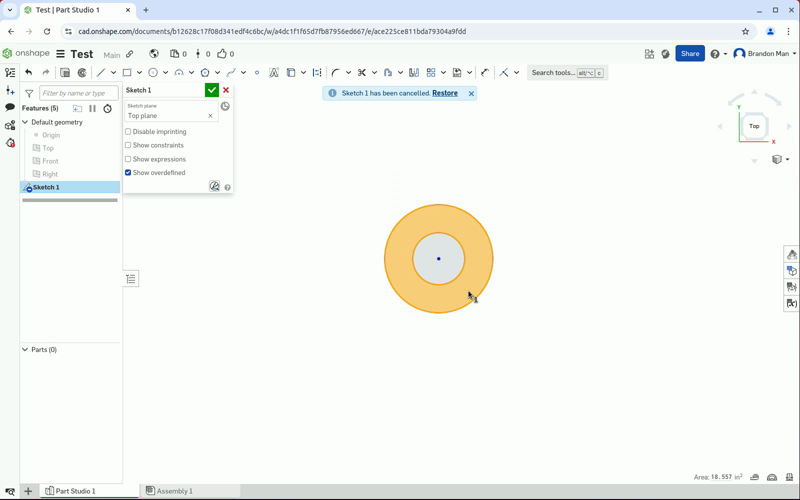
scroll(-6)
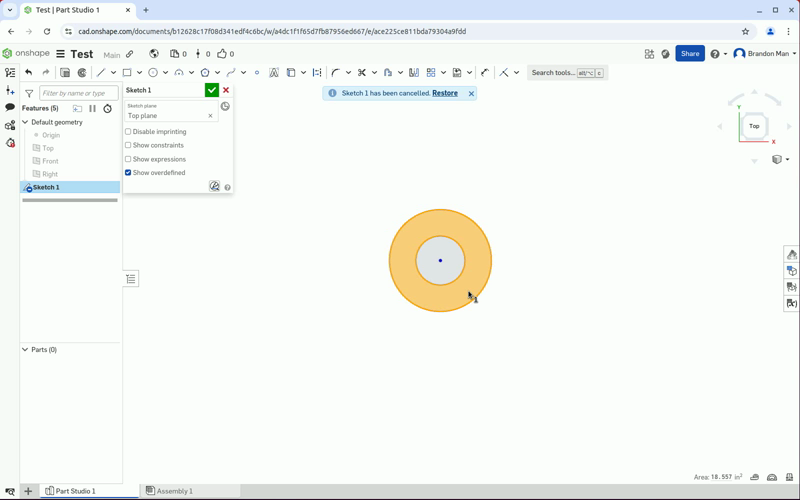
scroll(-6)
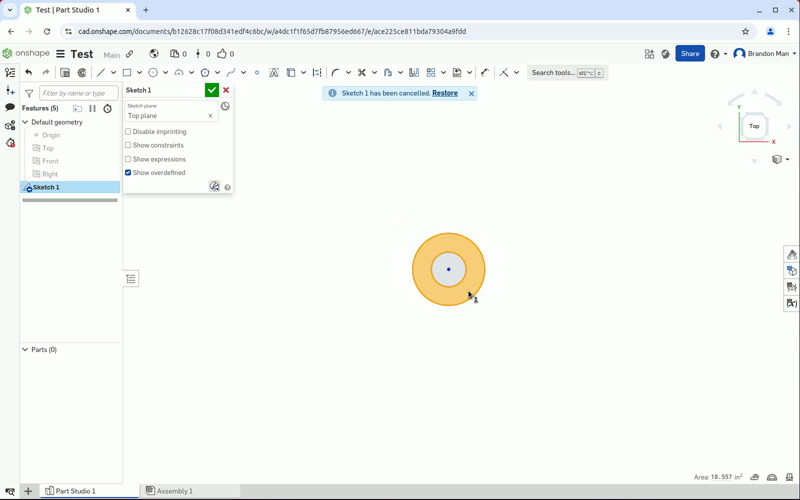
scroll(-6)
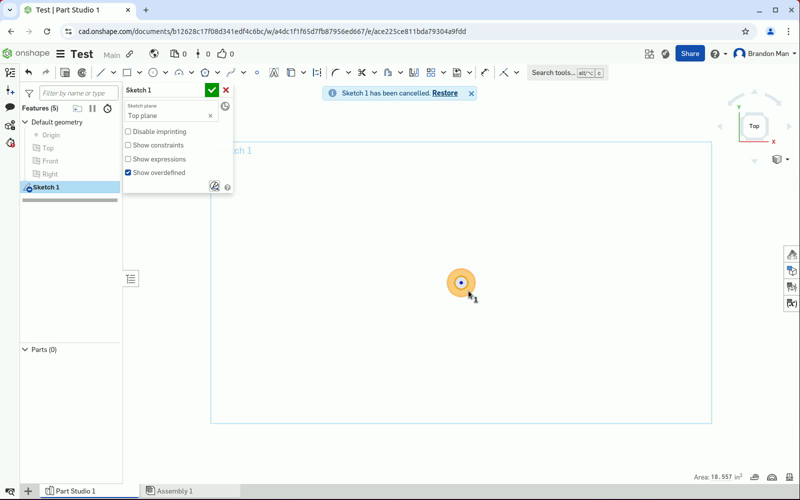
mouse_move(73, 352)
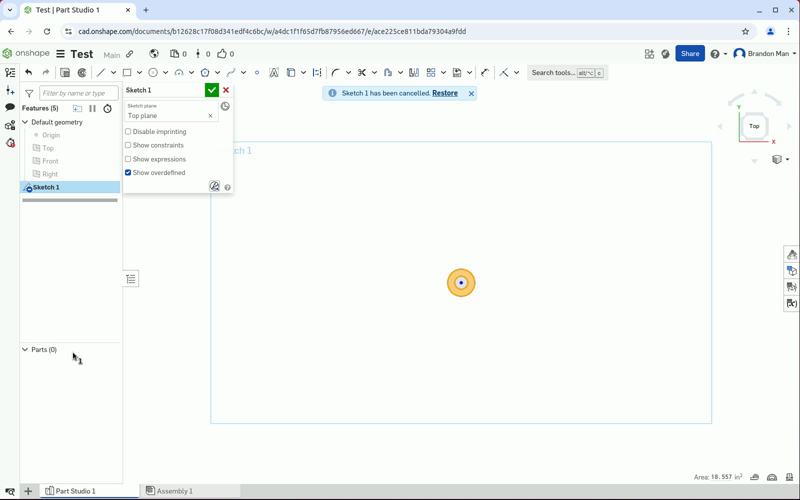
key(shift+y)
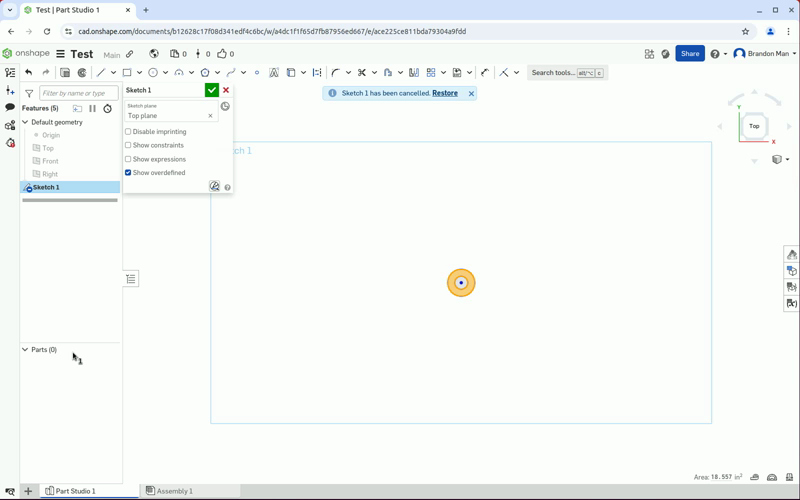
key(shift+e)
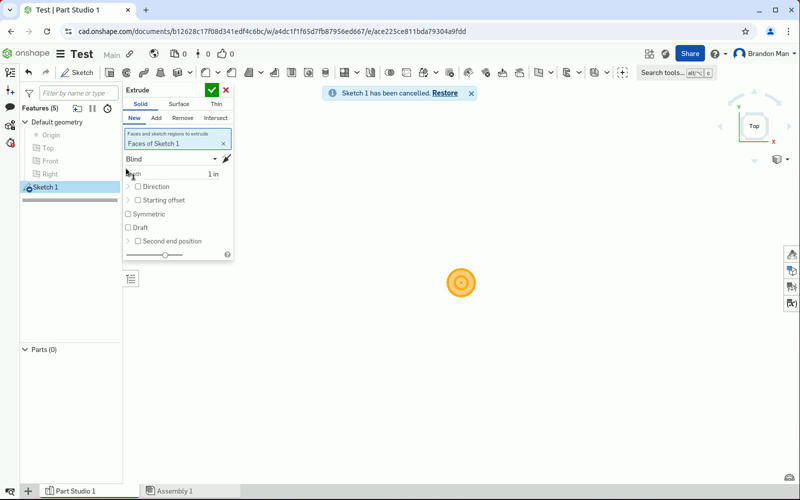
mouse_move(143, 106)
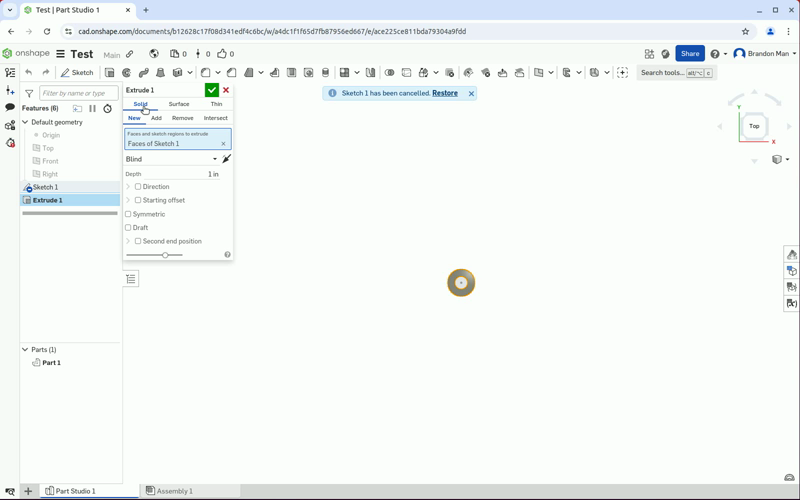
click(143, 106)
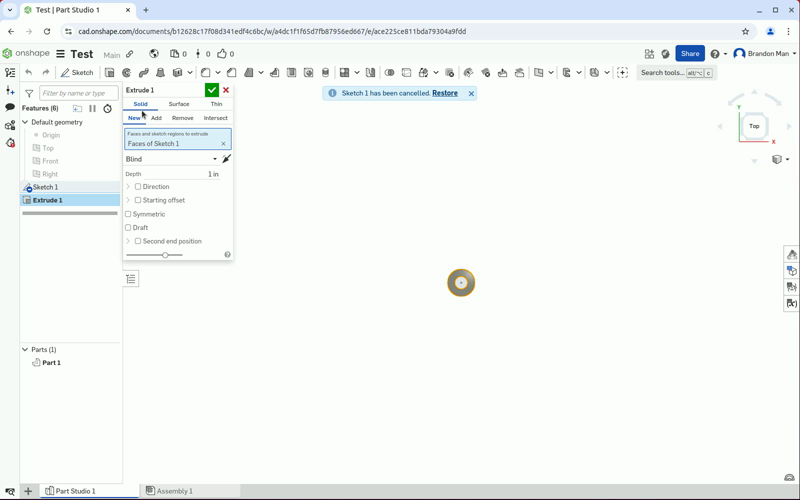
mouse_move(137, 120)
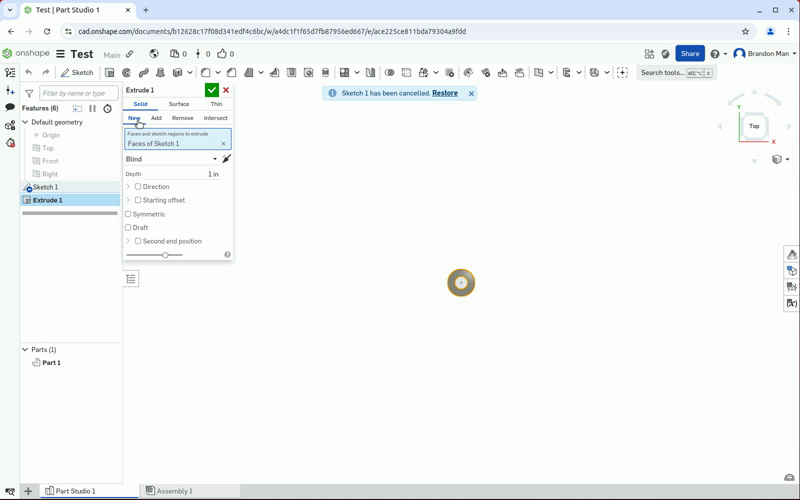
click(137, 120)
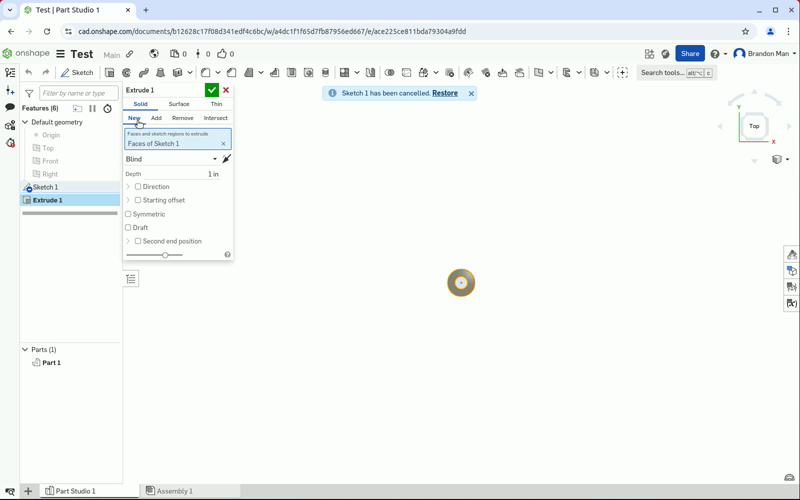
key(tab, 4)
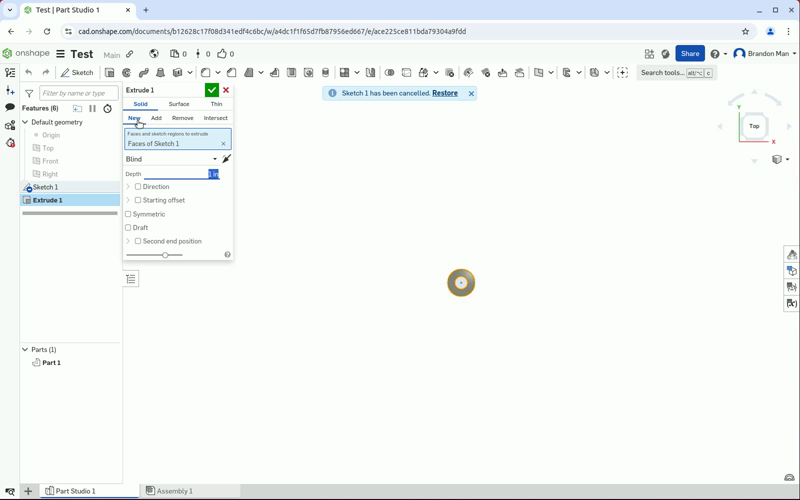
text(0.241)
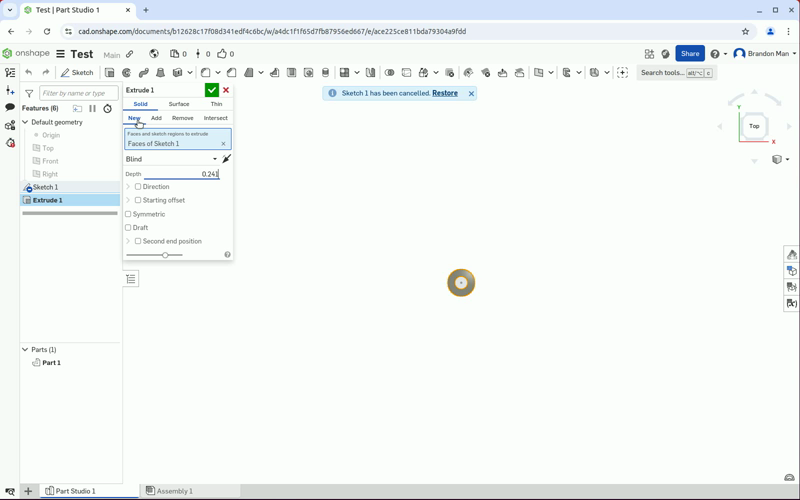
key(enter)
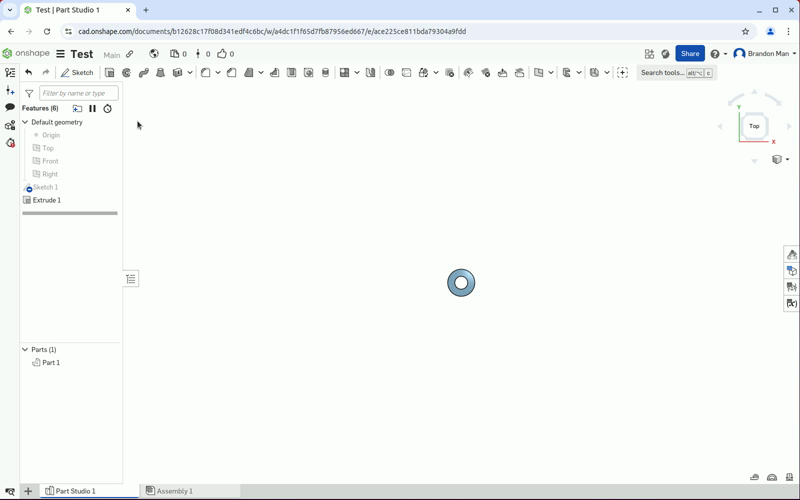
key(shift+h)
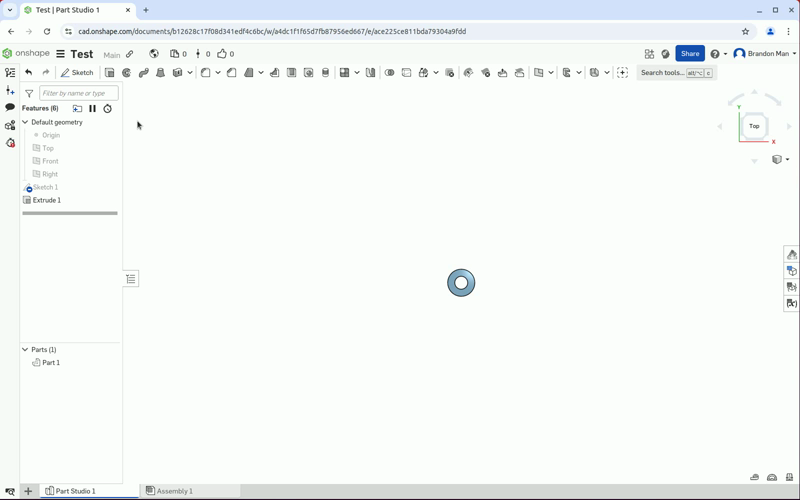
key(shift+h)
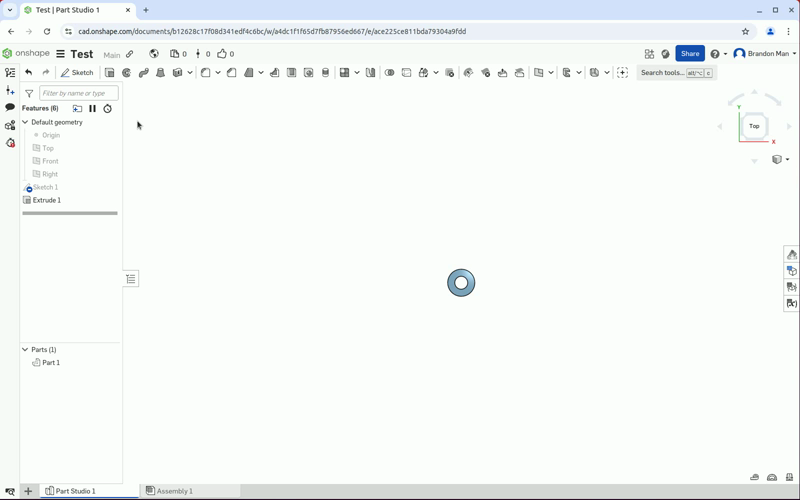
mouse_move(73, 189)
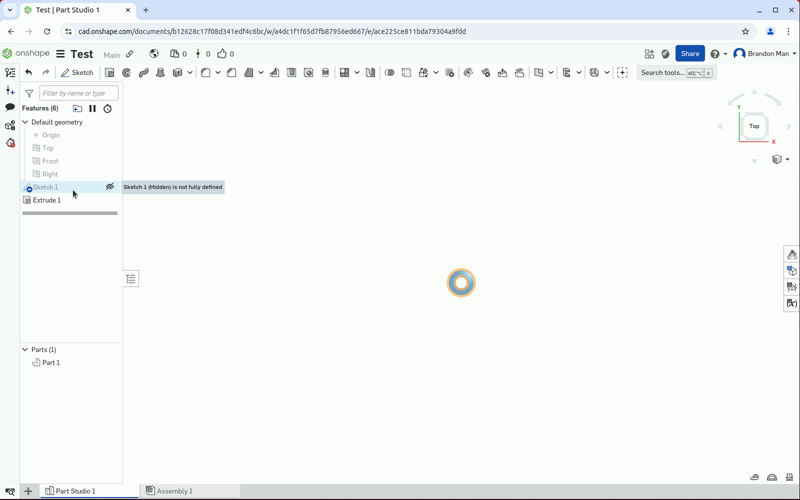
click(73, 189)
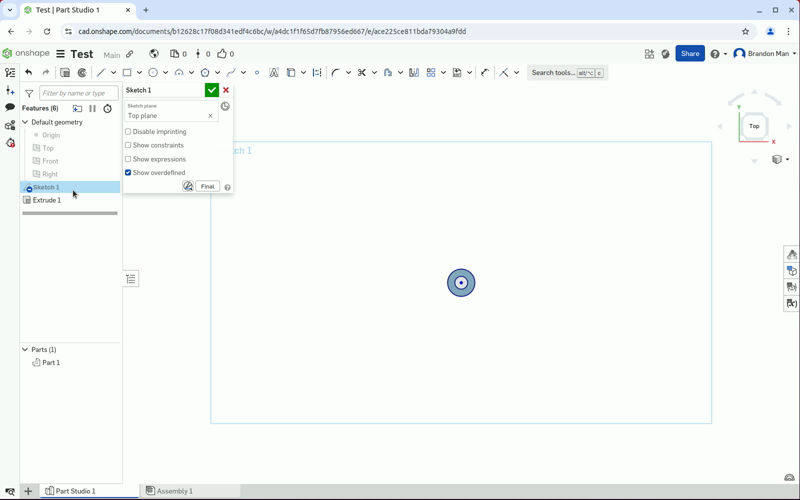
mouse_move(229, 92)
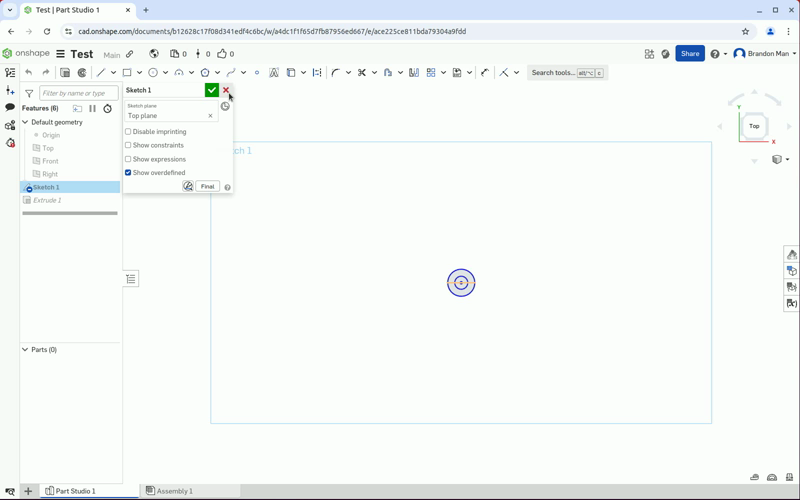
click(229, 92)
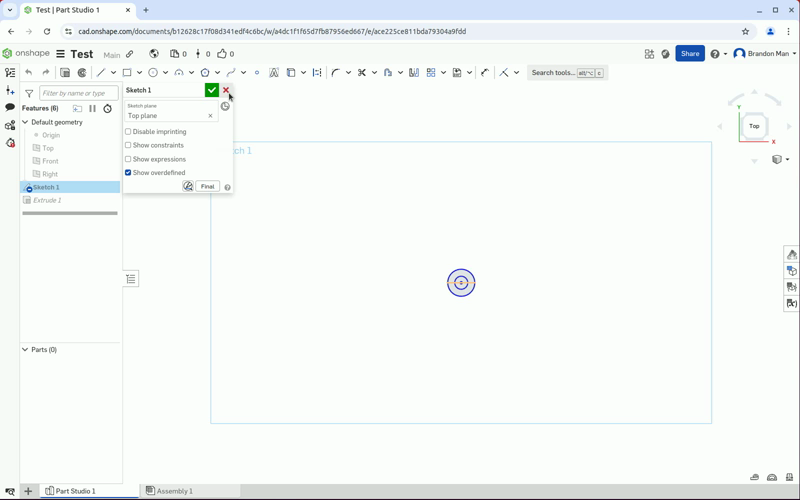
key(shift+s)
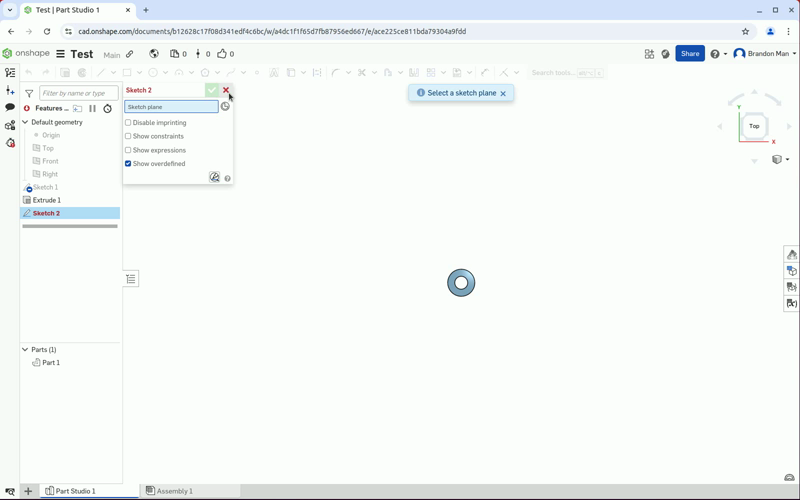
mouse_move(73, 150)
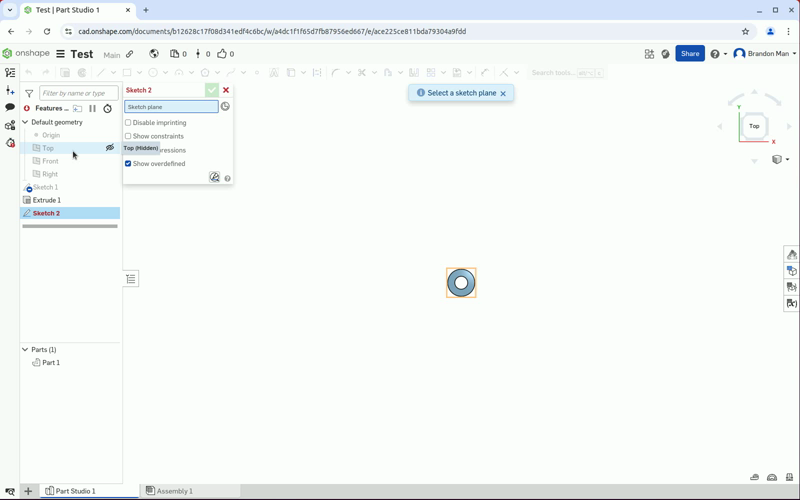
click(73, 150)
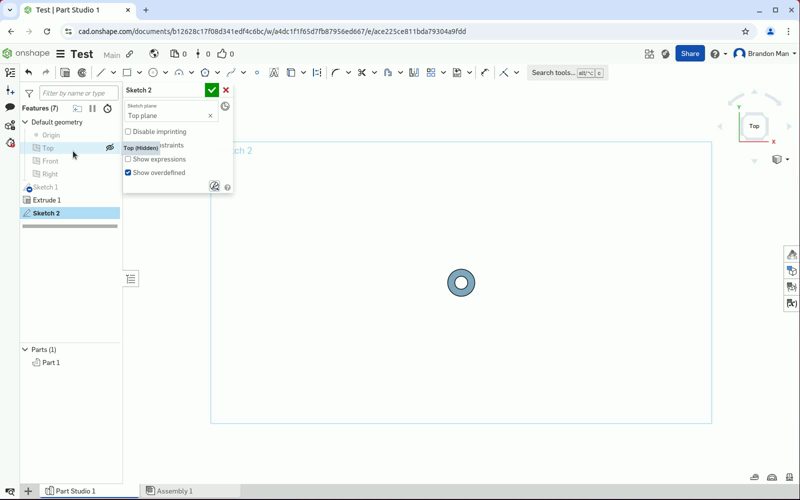
mouse_move(73, 352)
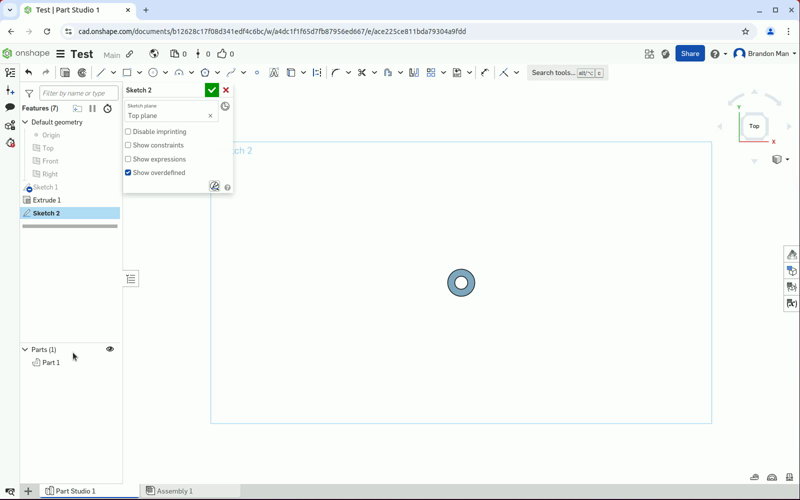
key(y)
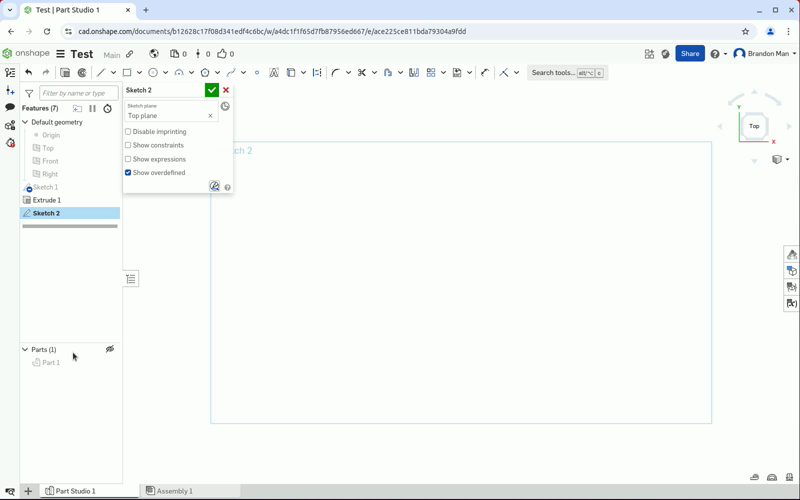
key(l)
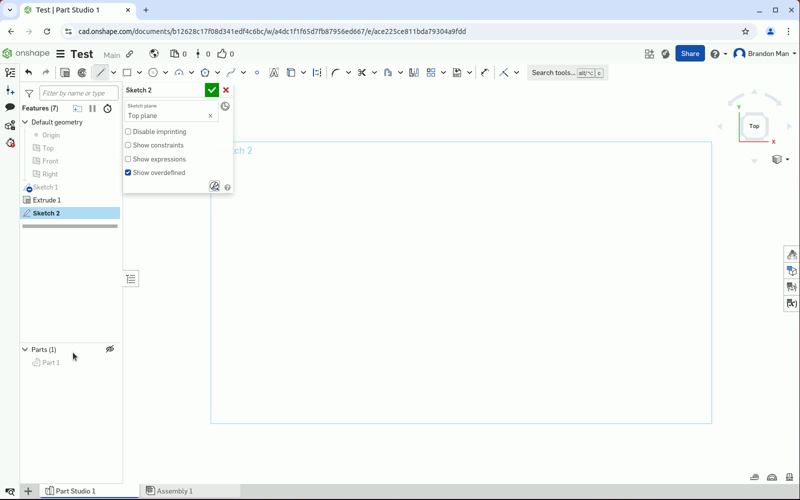
key_down(shift)
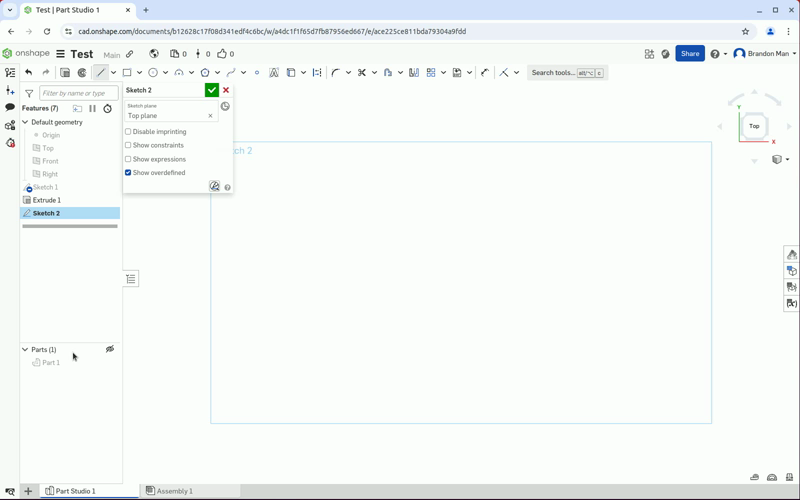
mouse_move(489, 282)
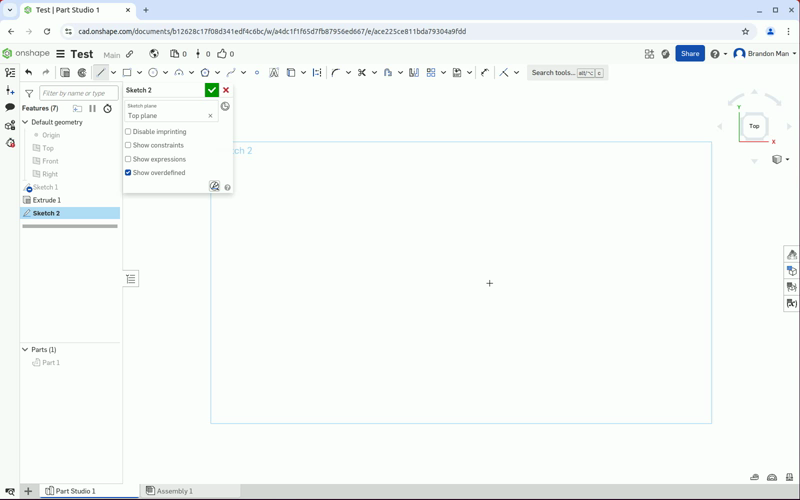
click(489, 282)
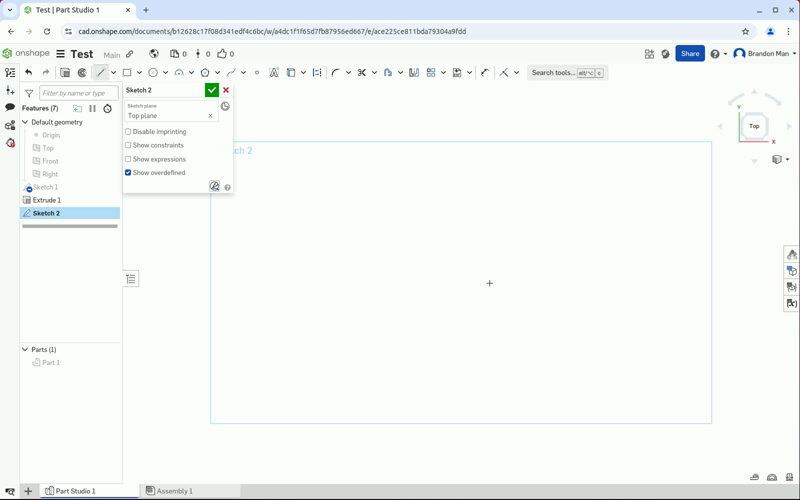
key_up(shift)
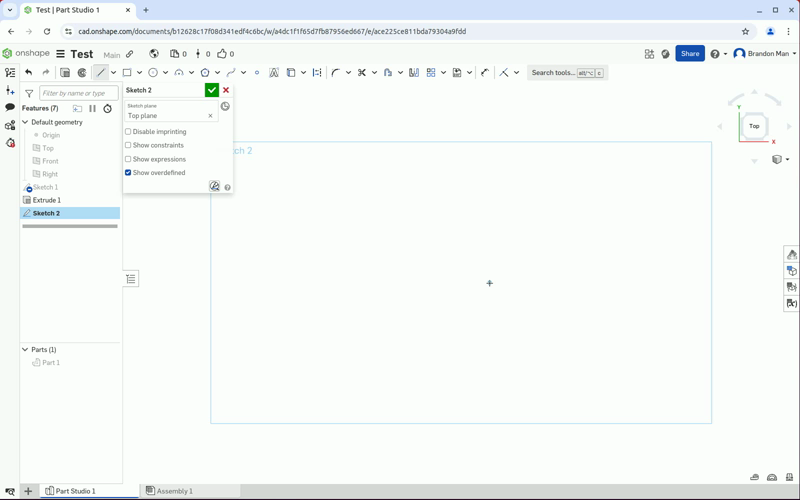
key_down(shift)
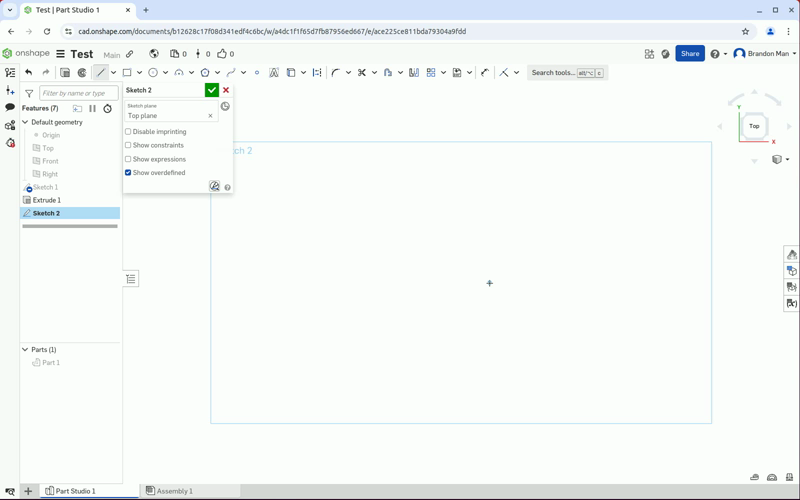
mouse_move(519, 282)
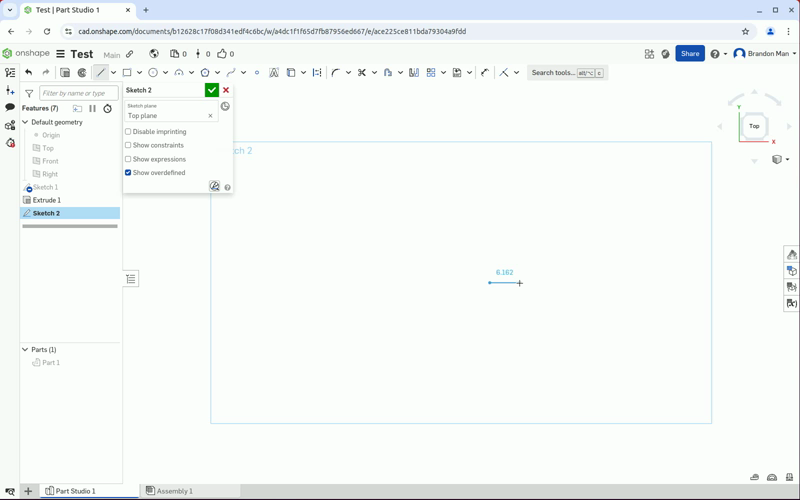
mouse_move(499, 299)
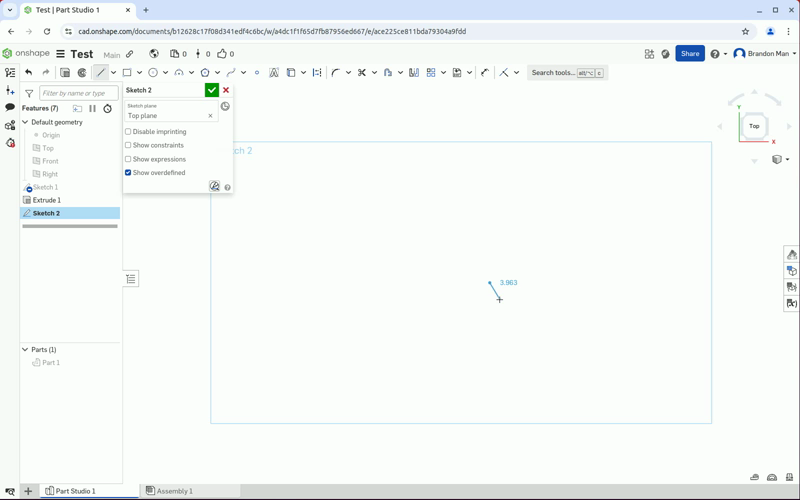
click(499, 299)
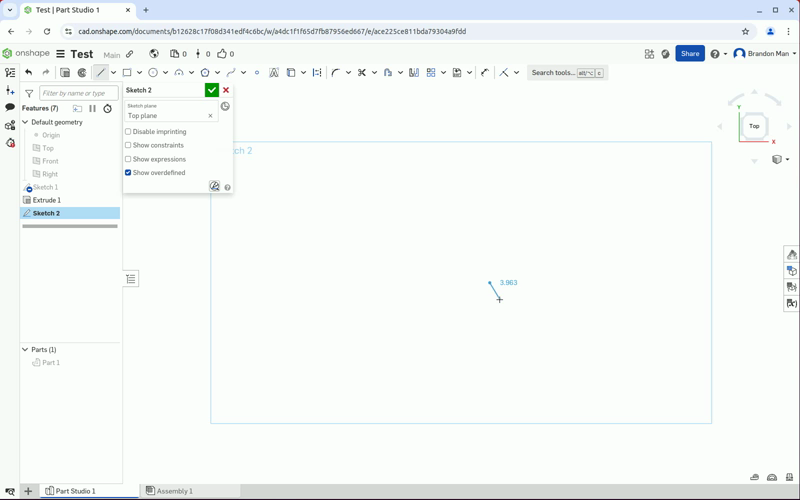
key_up(shift)
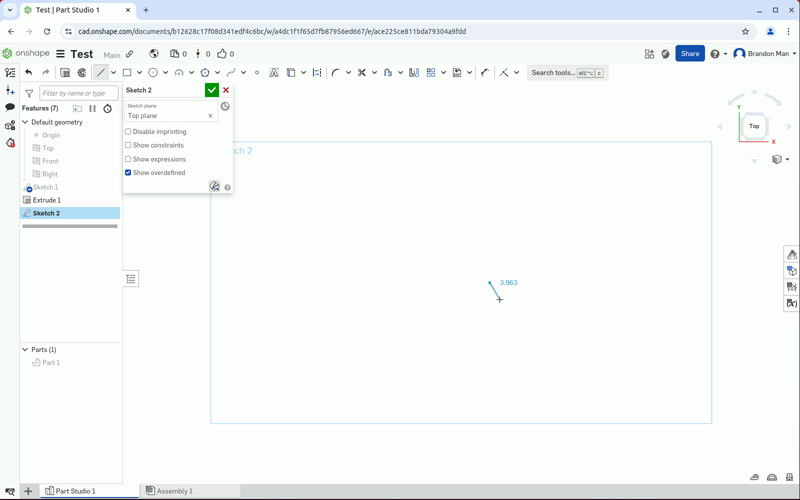
key_down(shift)
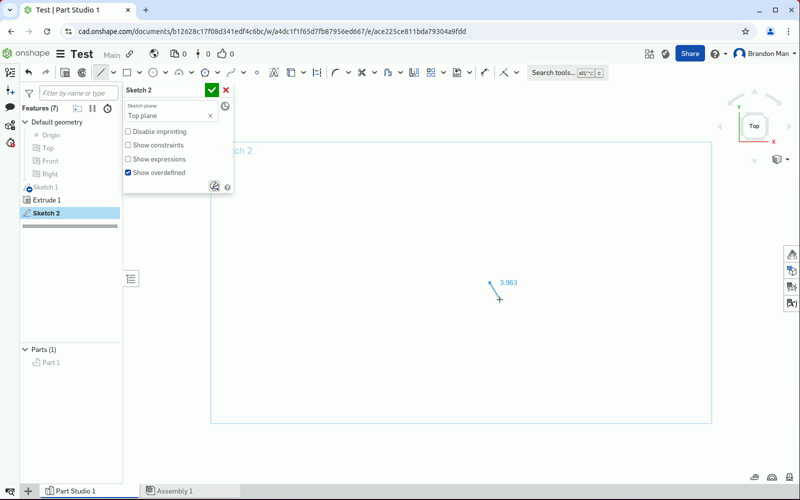
mouse_move(529, 299)
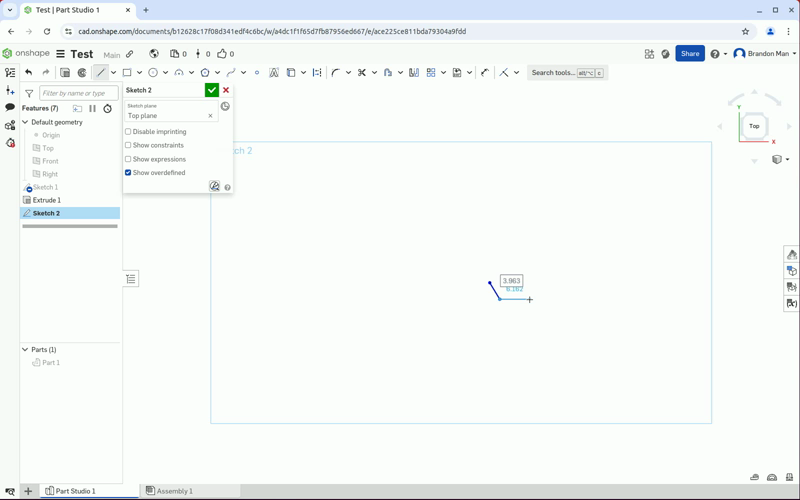
mouse_move(518, 299)
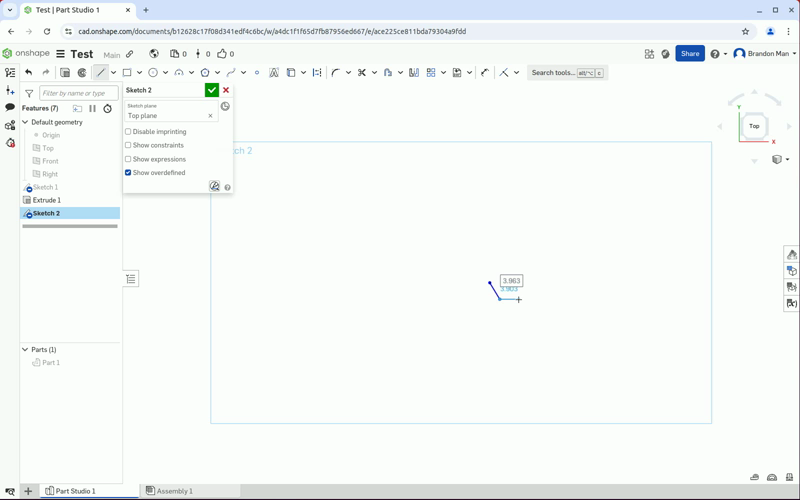
click(518, 299)
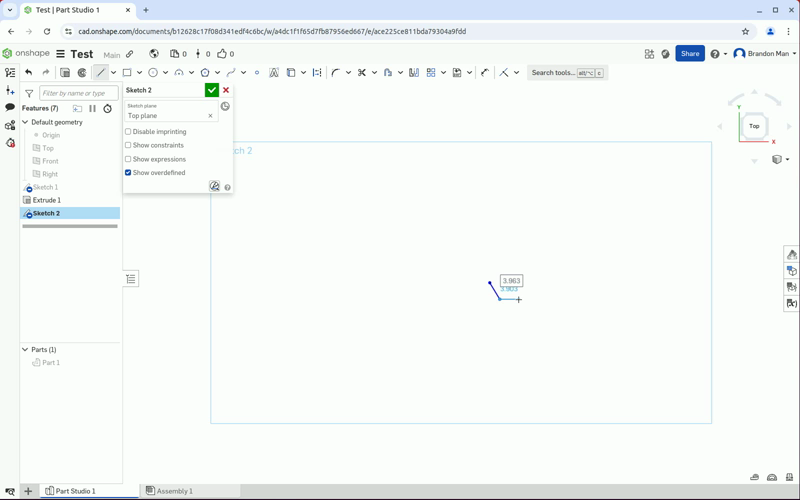
key_up(shift)
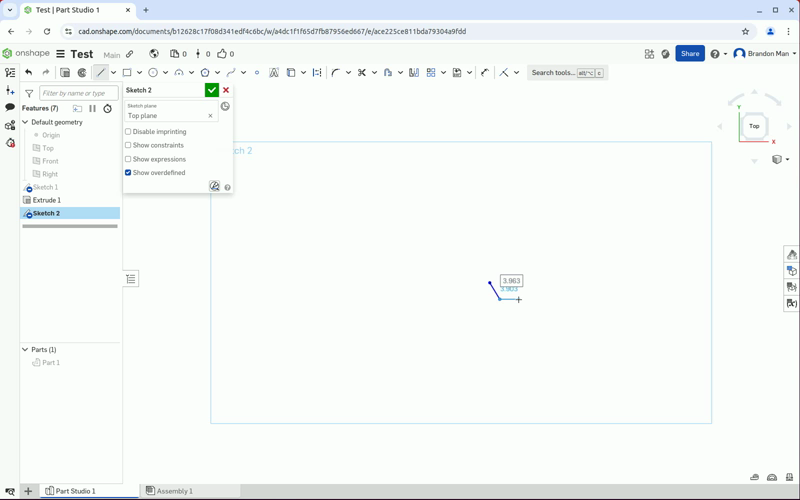
key_down(shift)
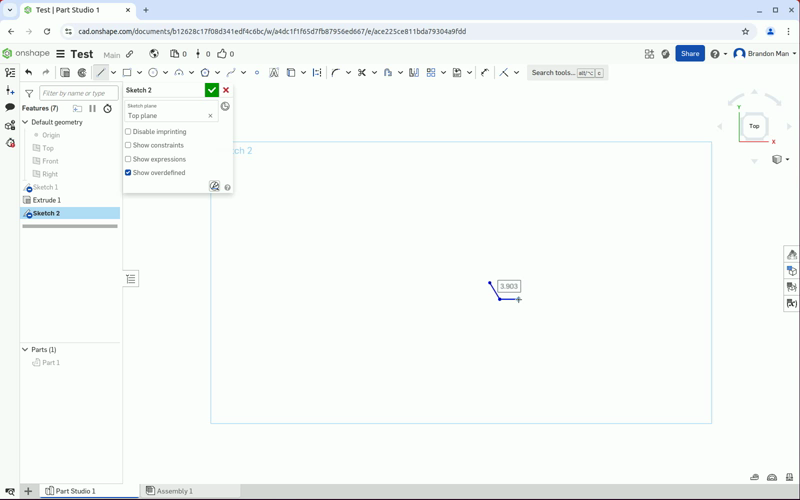
mouse_move(548, 299)
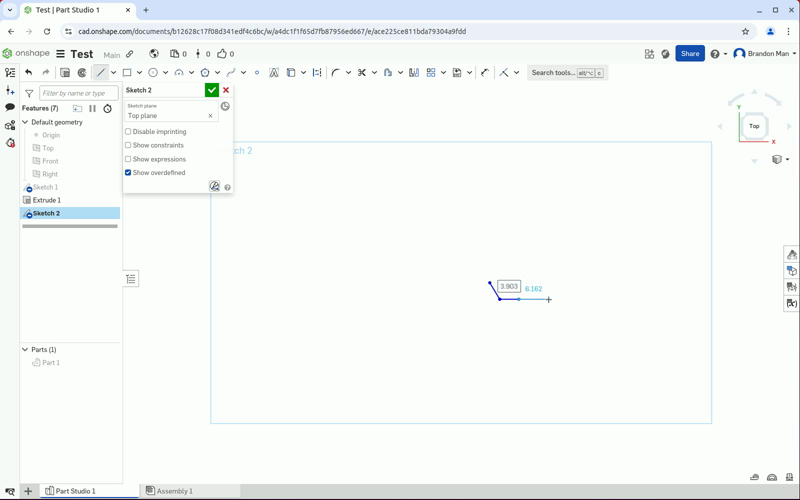
mouse_move(528, 282)
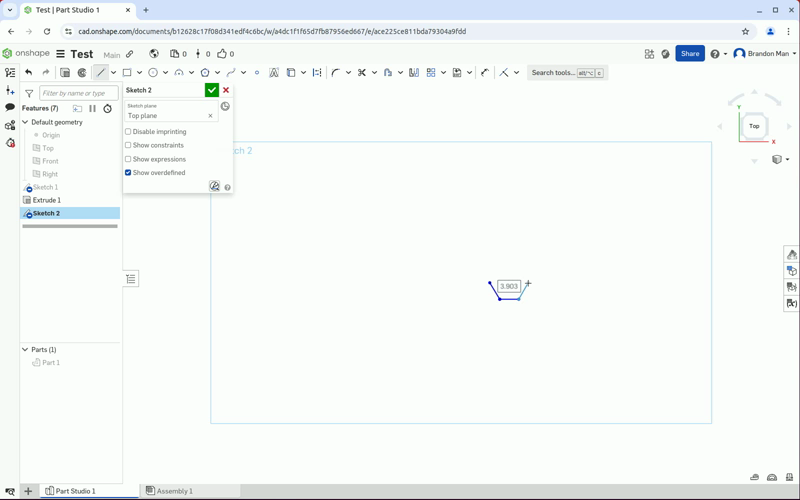
click(528, 282)
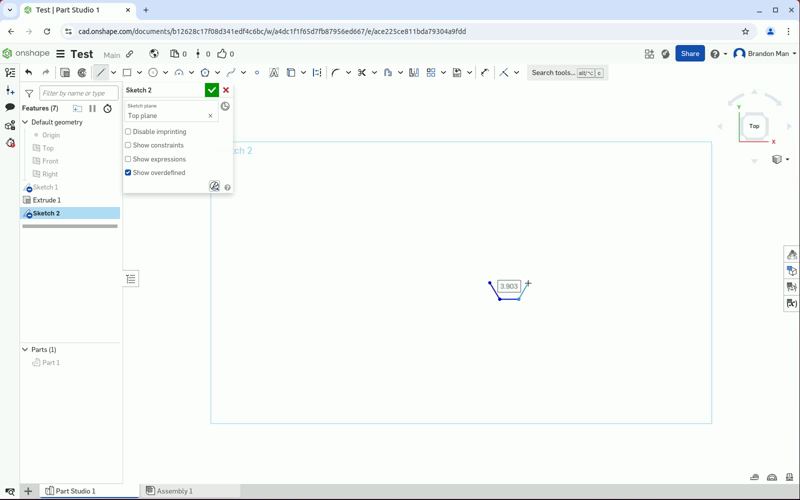
key_up(shift)
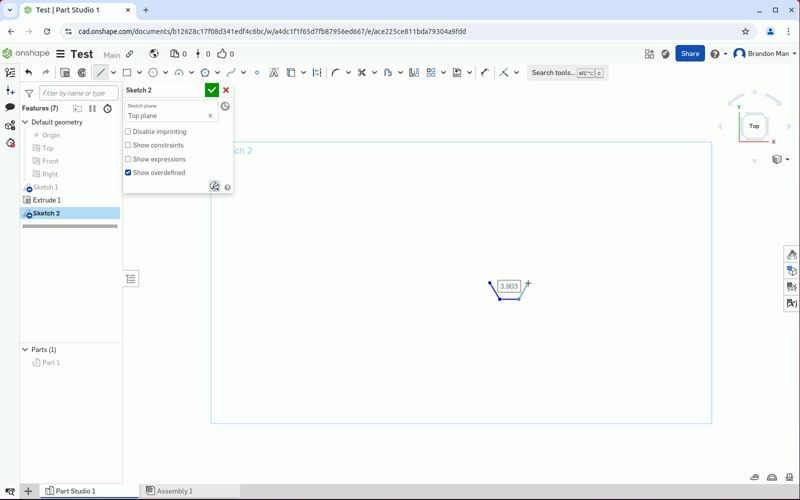
key_down(shift)
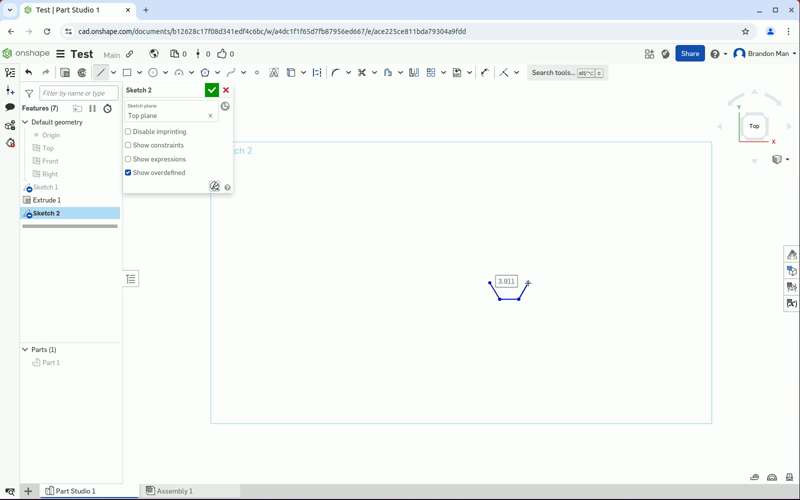
mouse_move(558, 282)
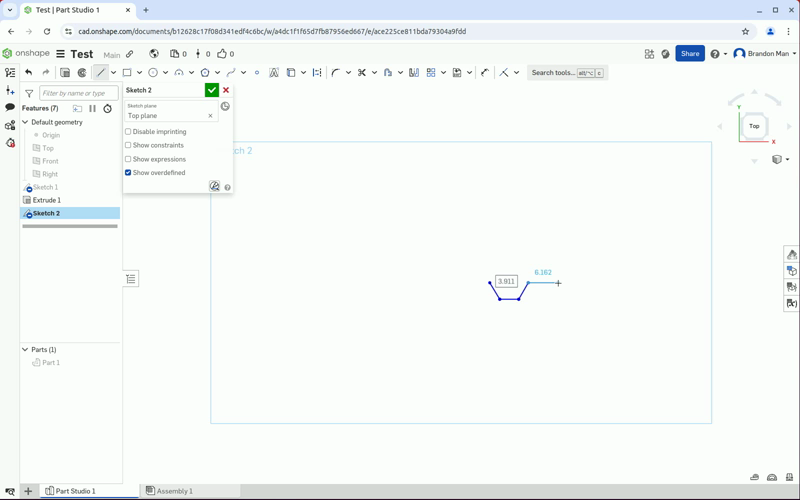
mouse_move(518, 266)
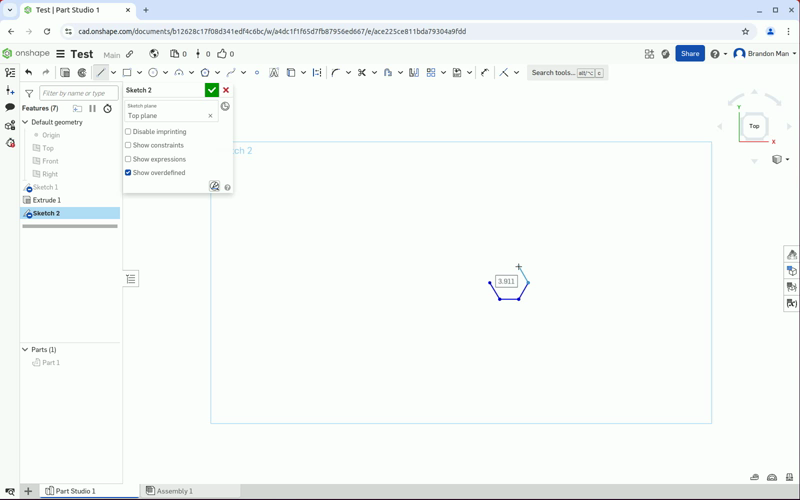
click(518, 266)
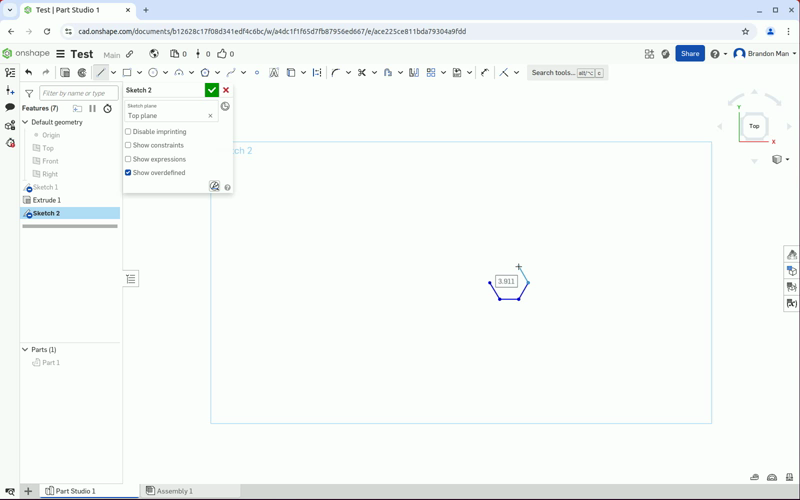
key_up(shift)
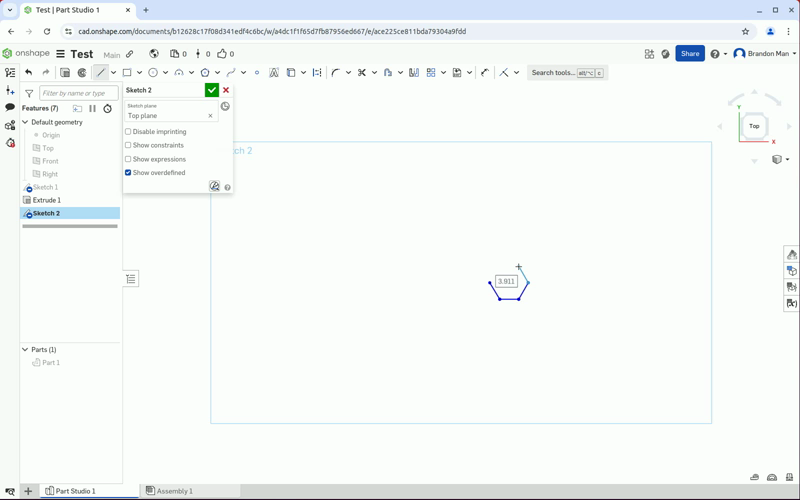
key_down(shift)
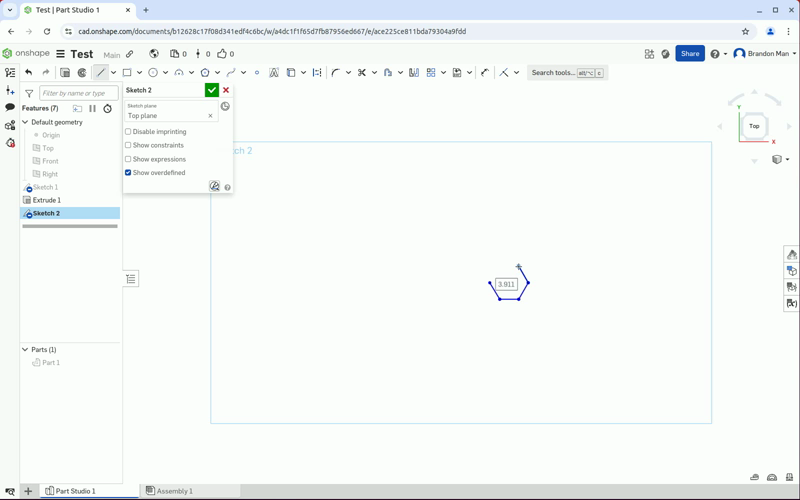
mouse_move(548, 266)
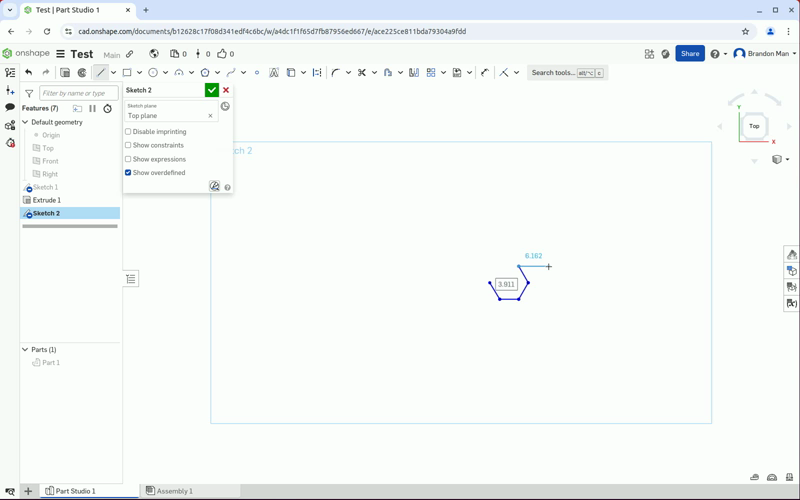
mouse_move(499, 266)
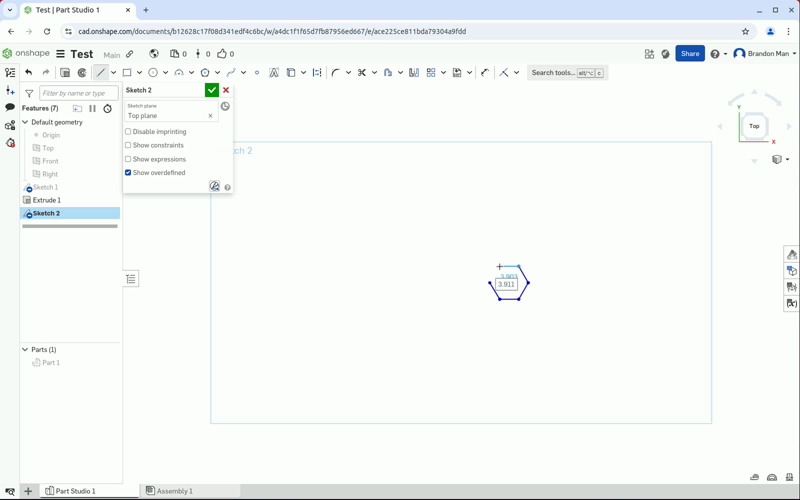
click(499, 266)
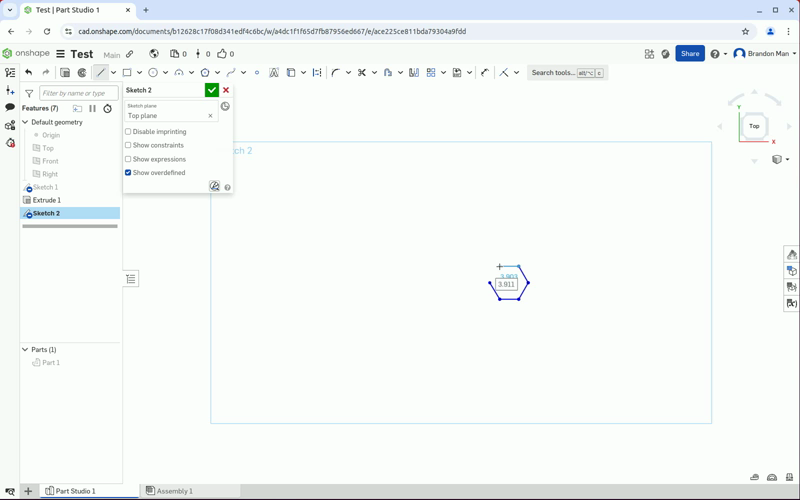
key_up(shift)
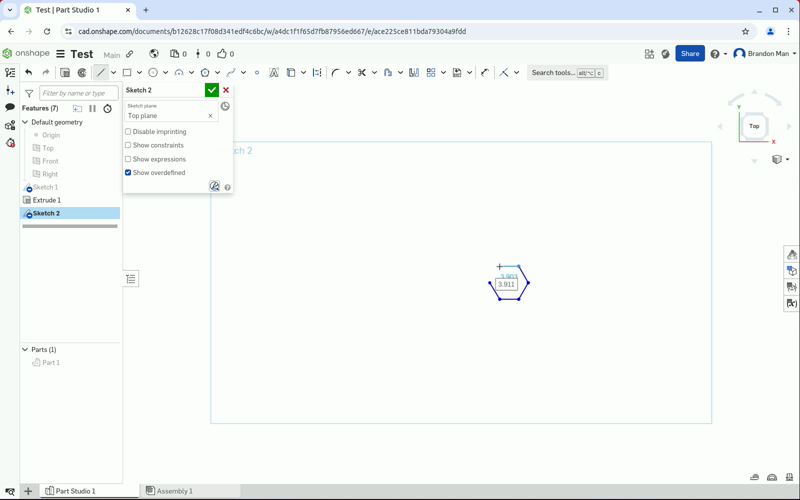
mouse_move(529, 266)
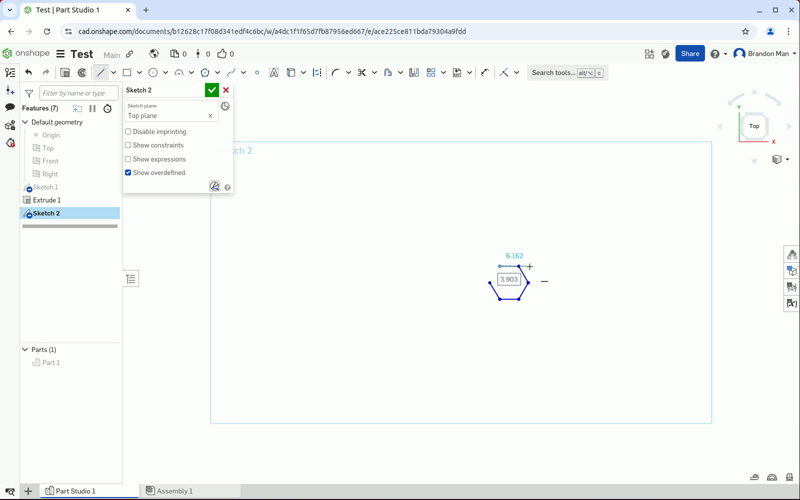
key_down(shift)
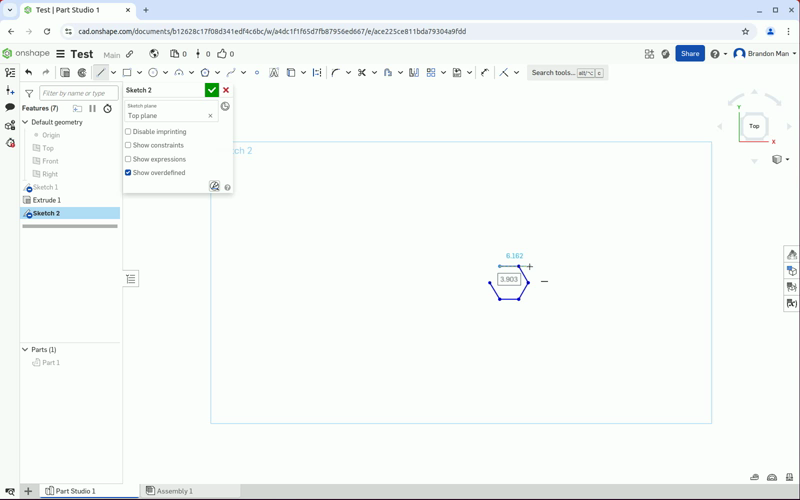
mouse_move(489, 282)
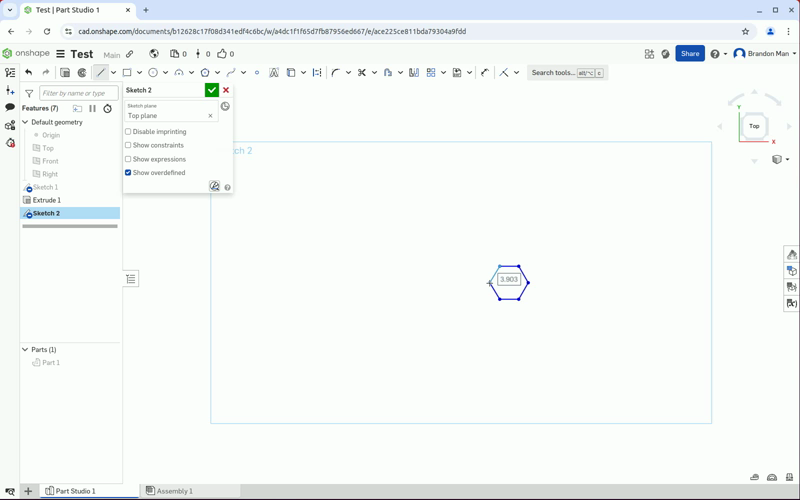
key_up(shift)
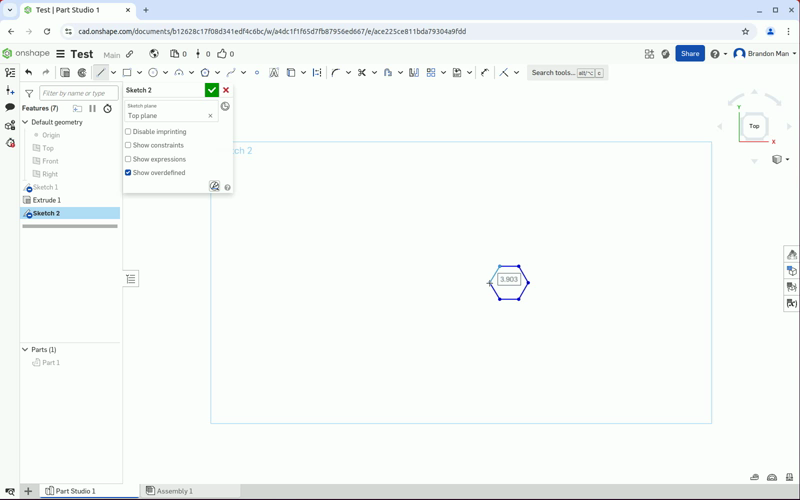
click(489, 282)
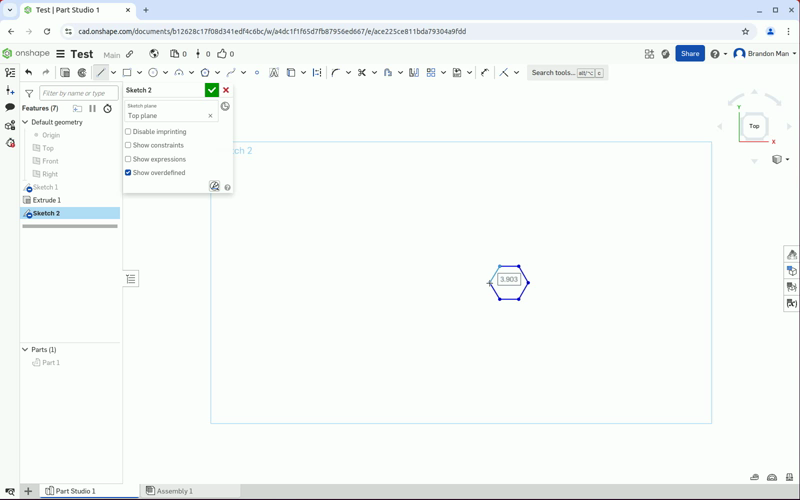
key(esc)
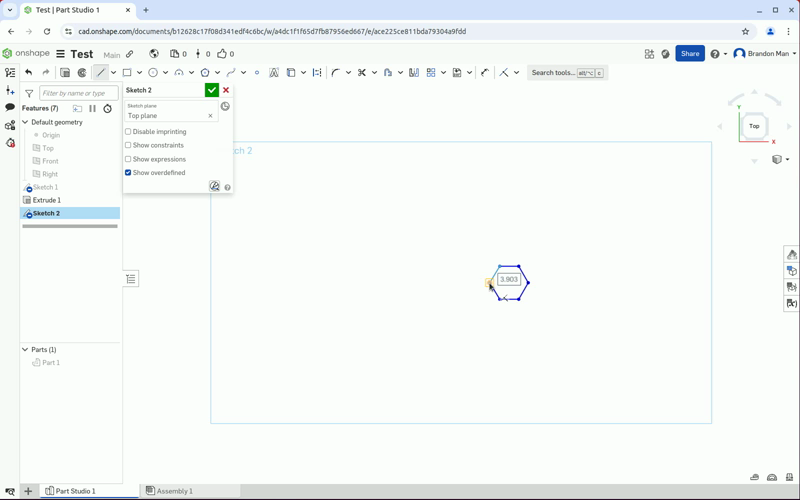
key(c)
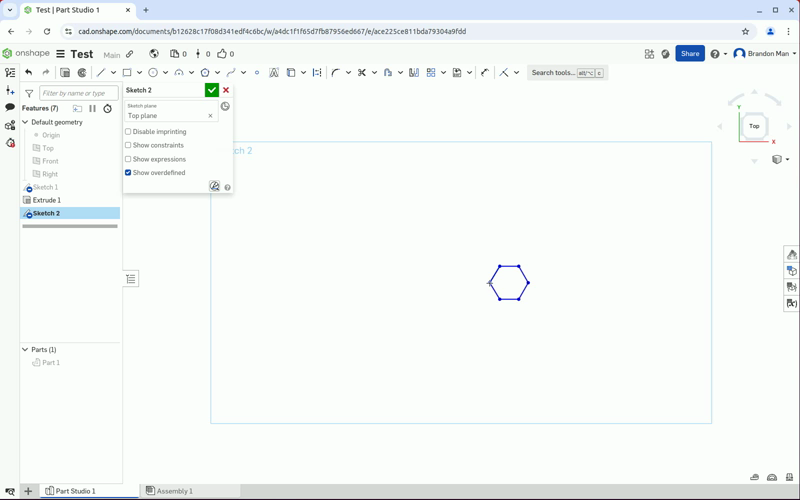
key_down(shift)
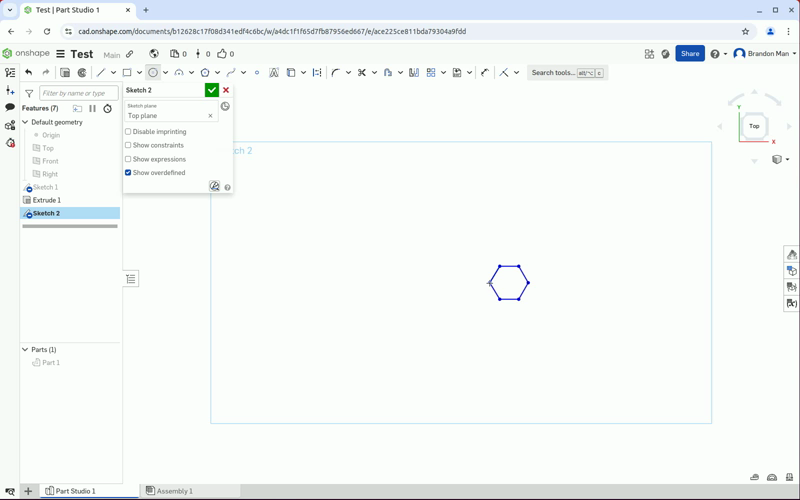
mouse_move(509, 281)
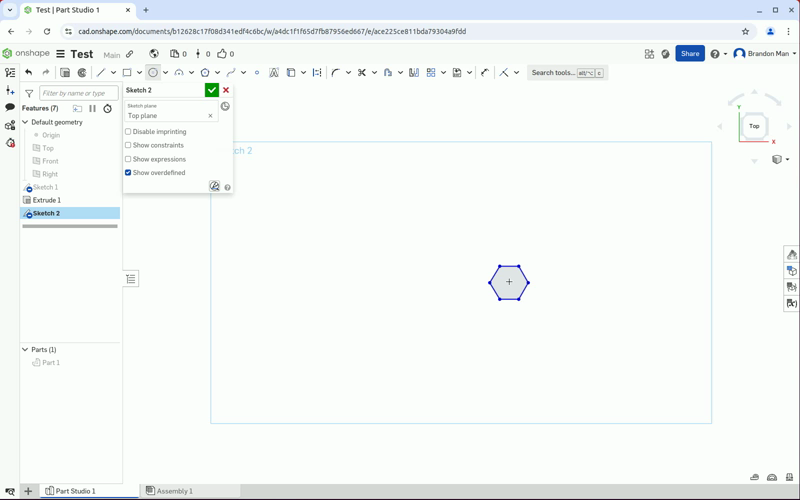
click(509, 281)
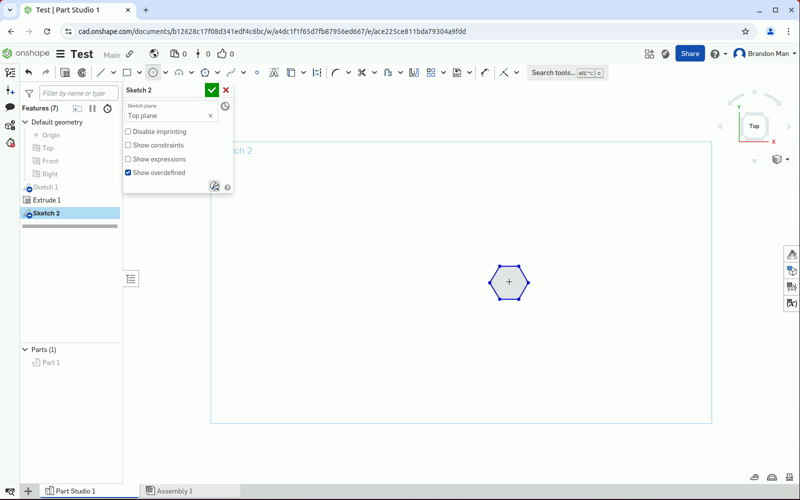
key_up(shift)
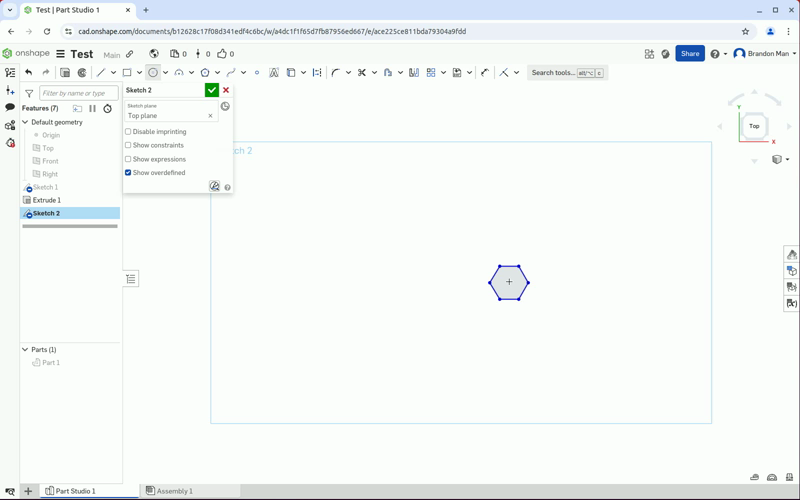
mouse_move(517, 281)
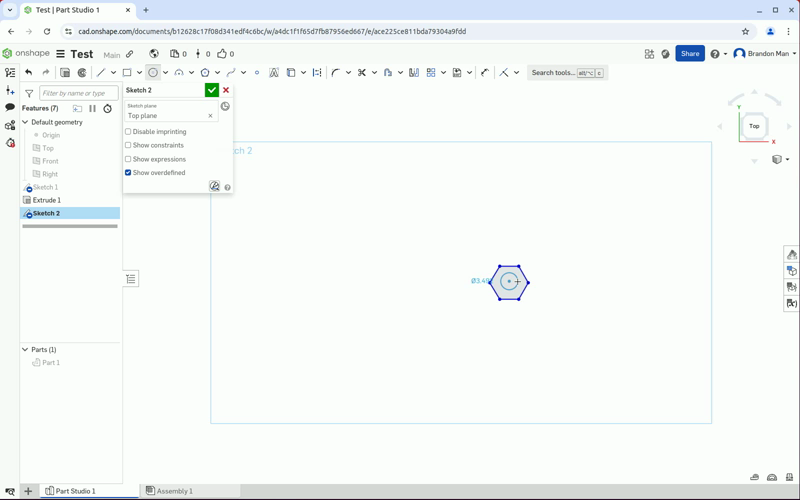
click(517, 281)
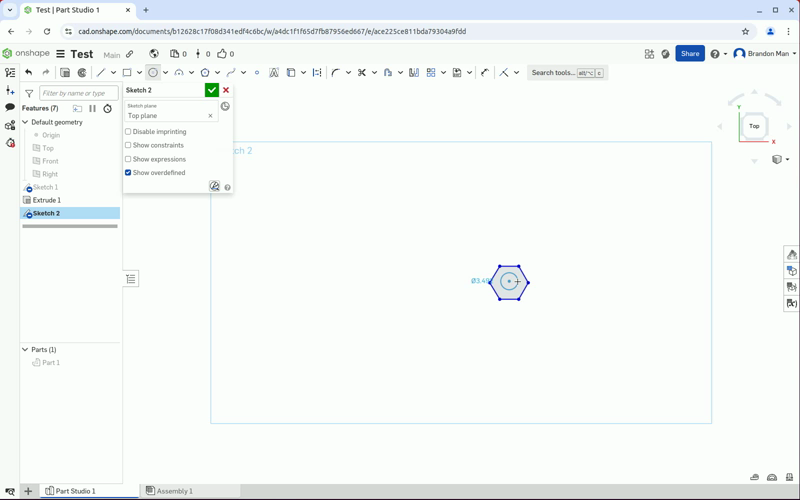
key(esc)
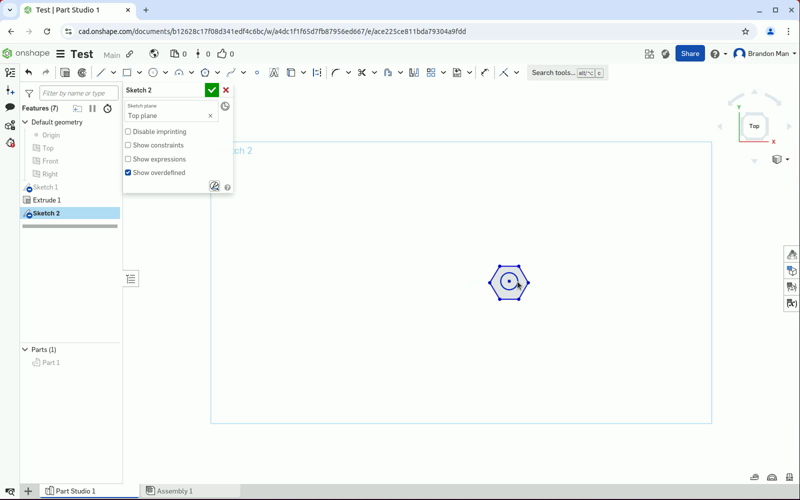
mouse_move(492, 280)
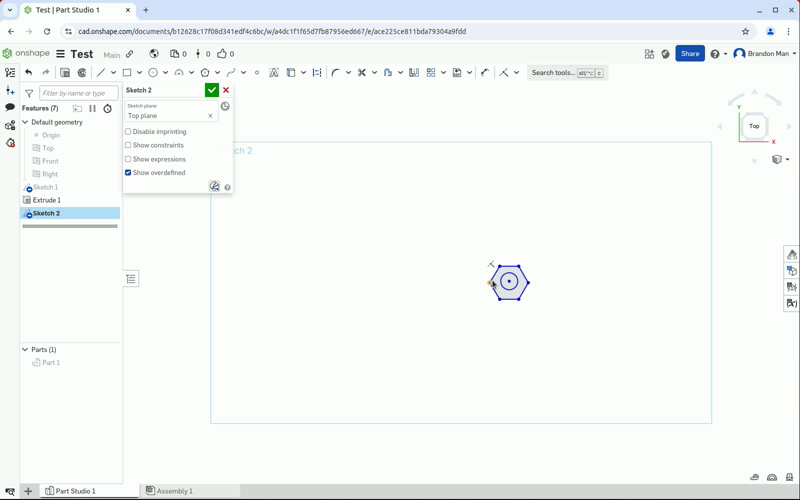
scroll(6)
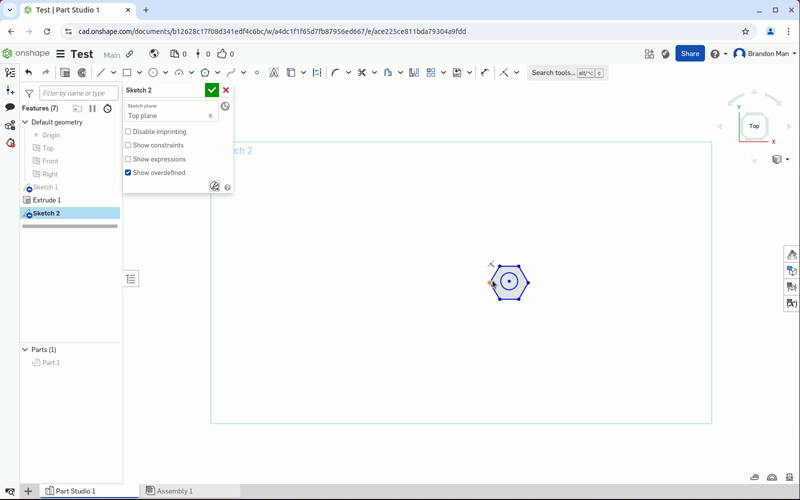
scroll(6)
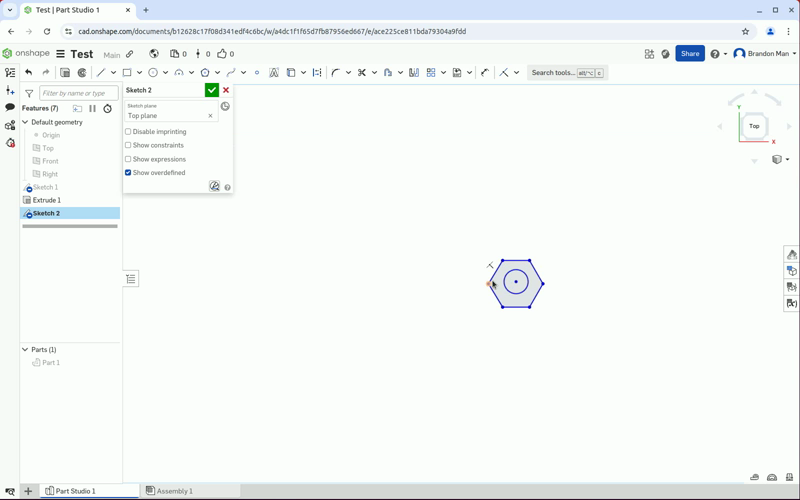
scroll(6)
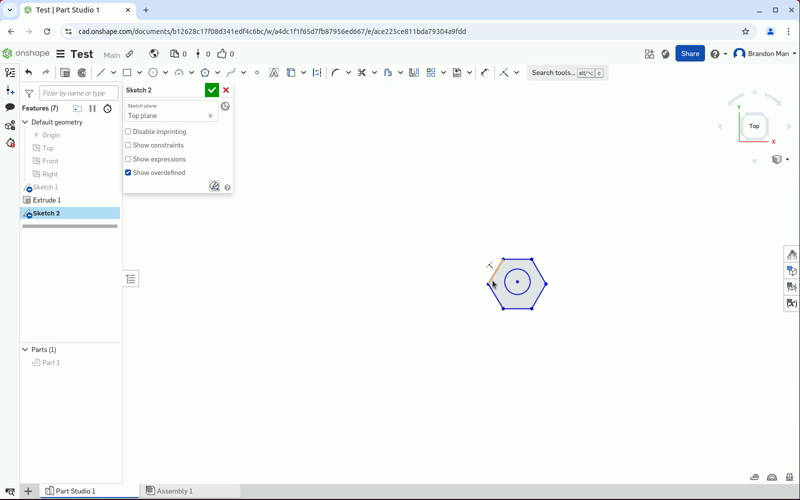
scroll(6)
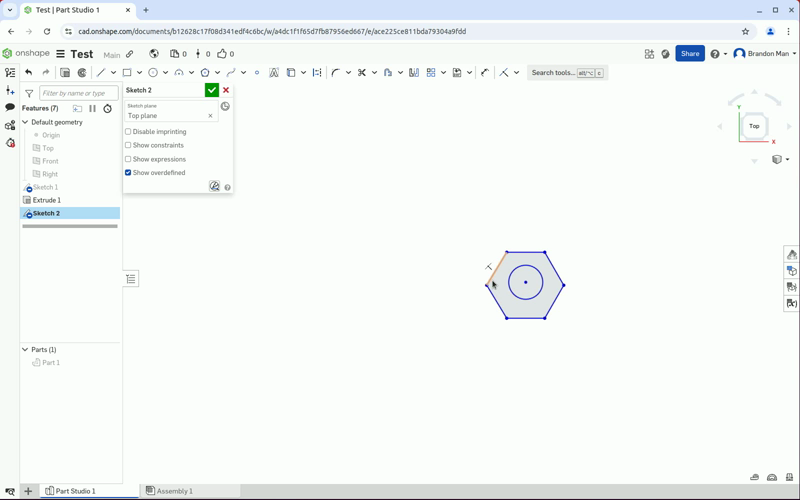
scroll(6)
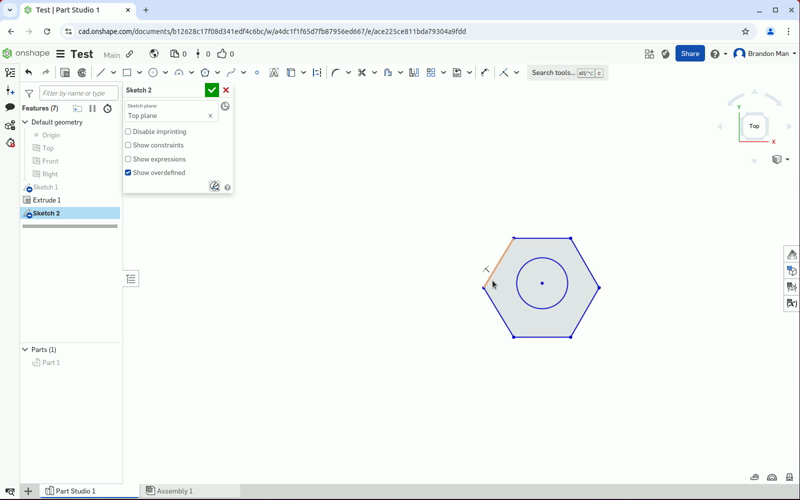
scroll(6)
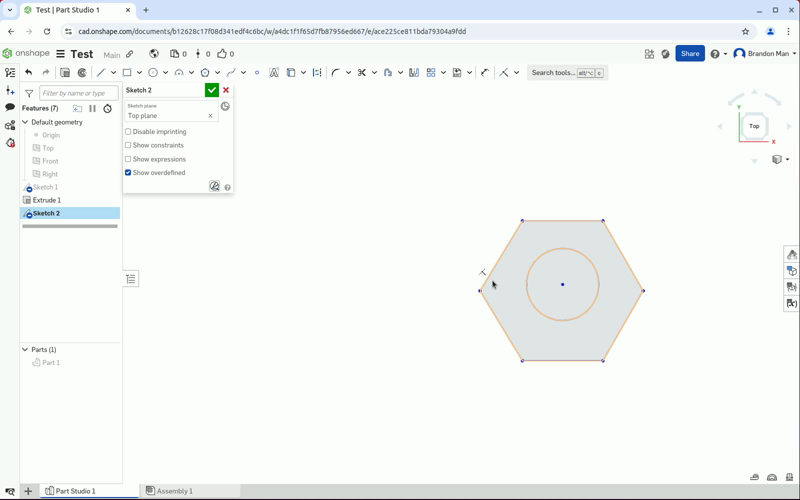
scroll(6)
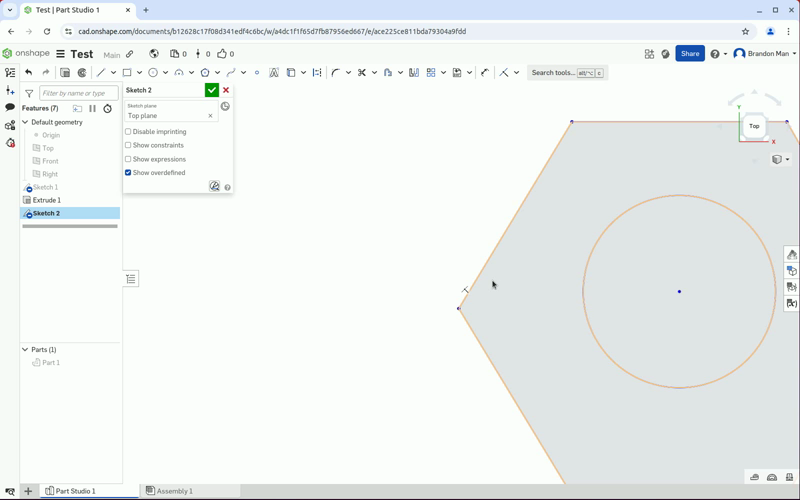
click(492, 280)
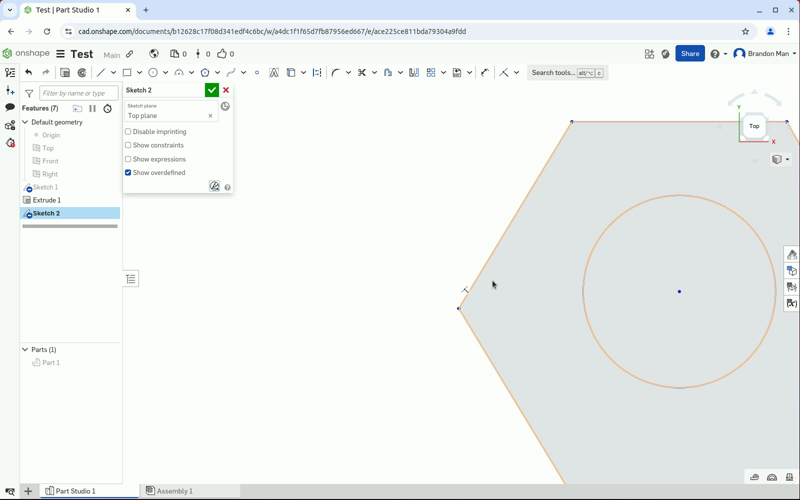
scroll(-6)
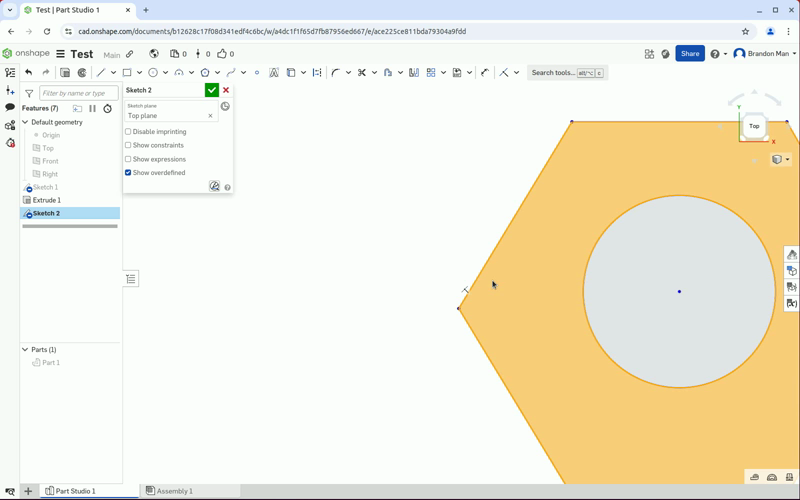
scroll(-6)
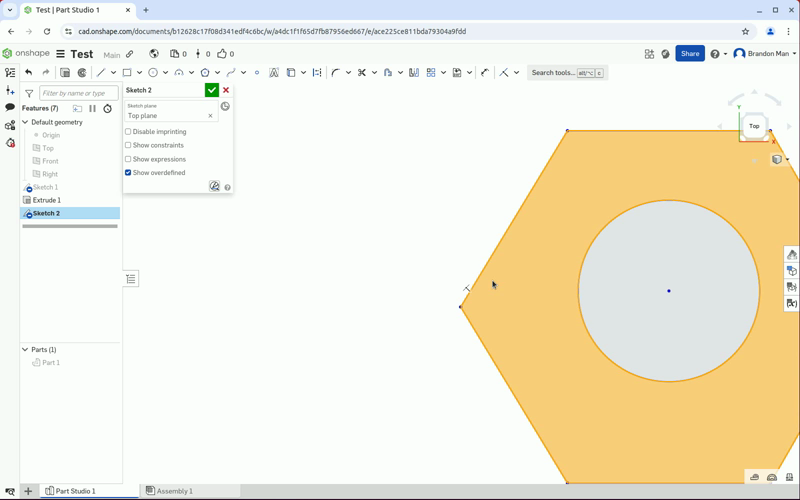
scroll(-6)
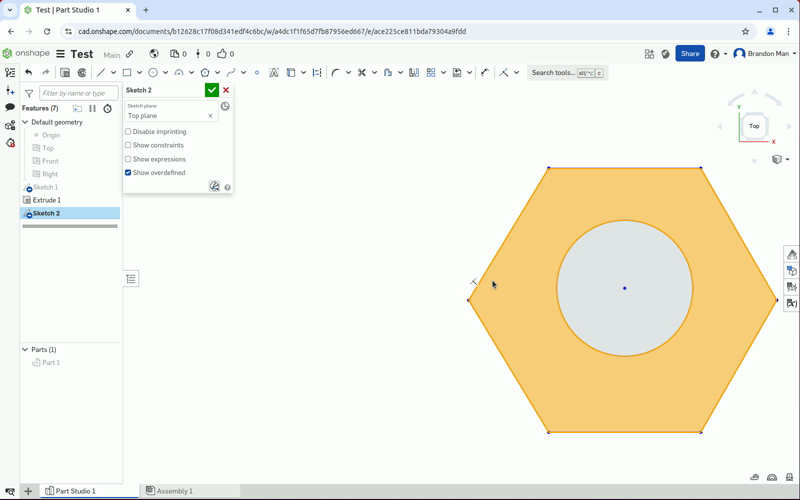
scroll(-6)
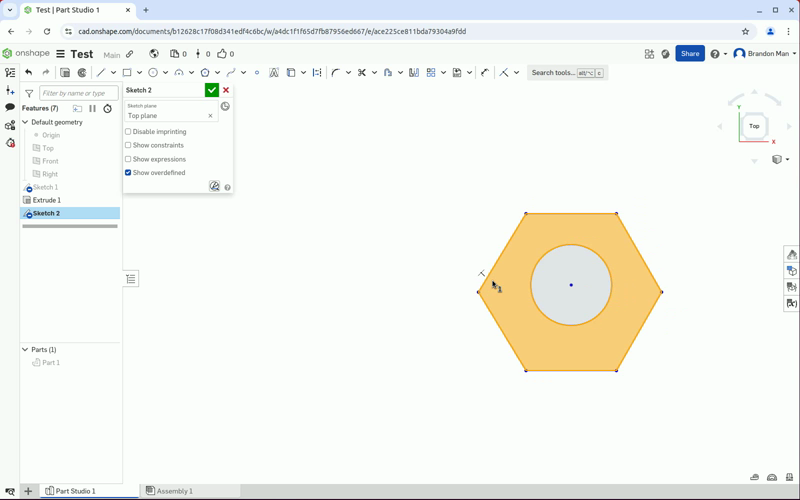
scroll(-6)
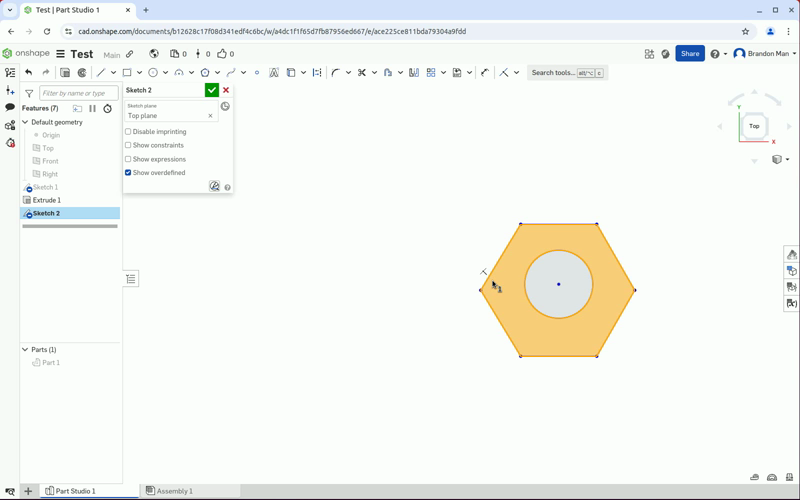
scroll(-6)
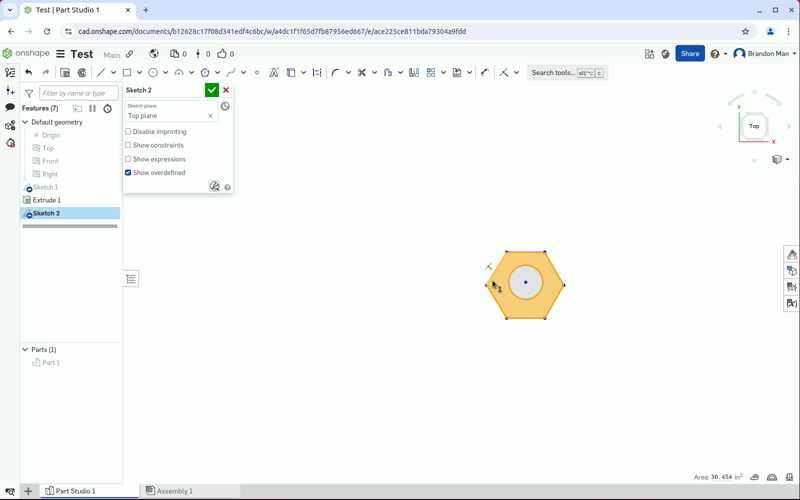
scroll(-6)
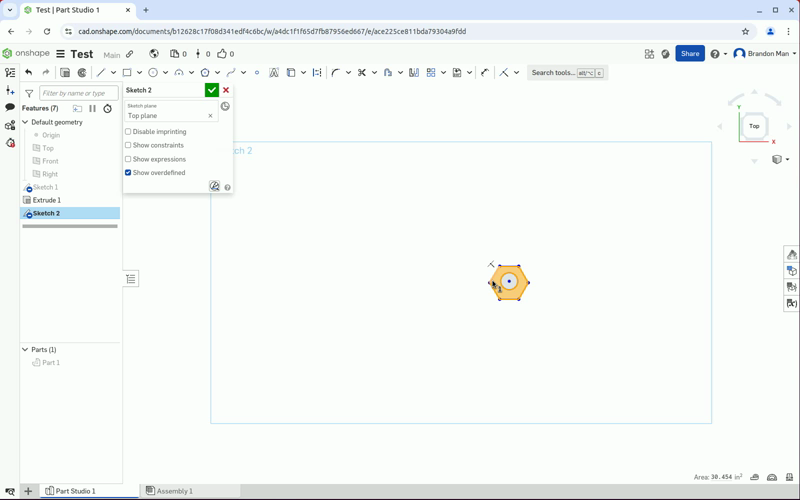
mouse_move(73, 352)
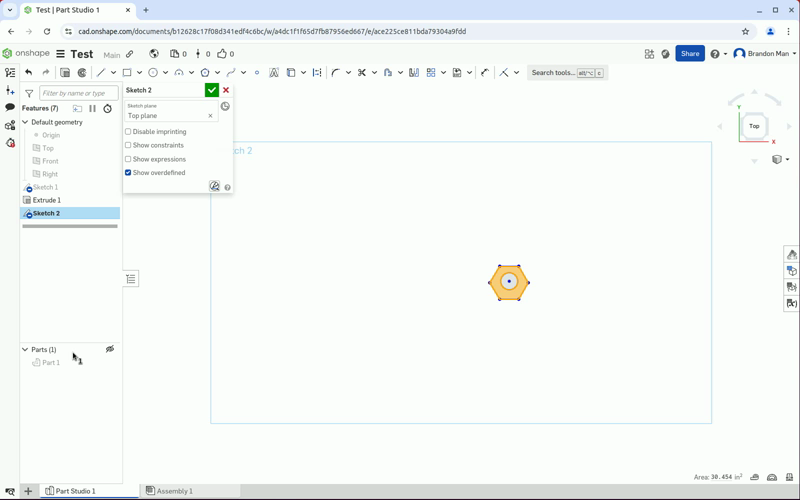
key(shift+y)
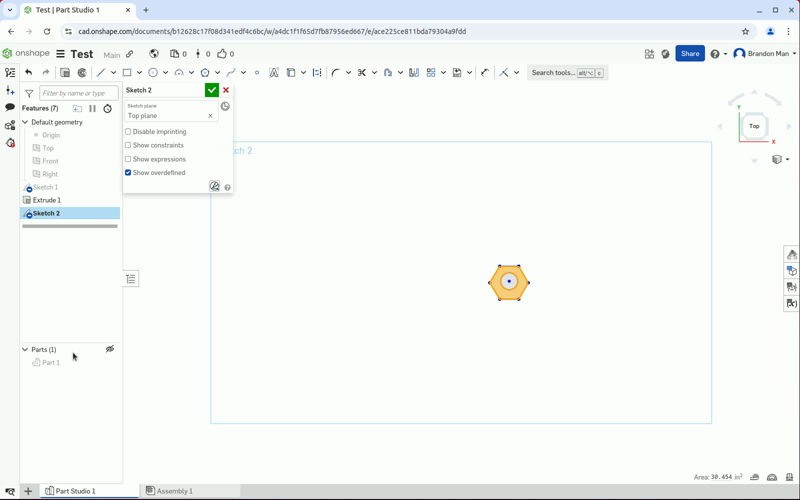
key(shift+e)
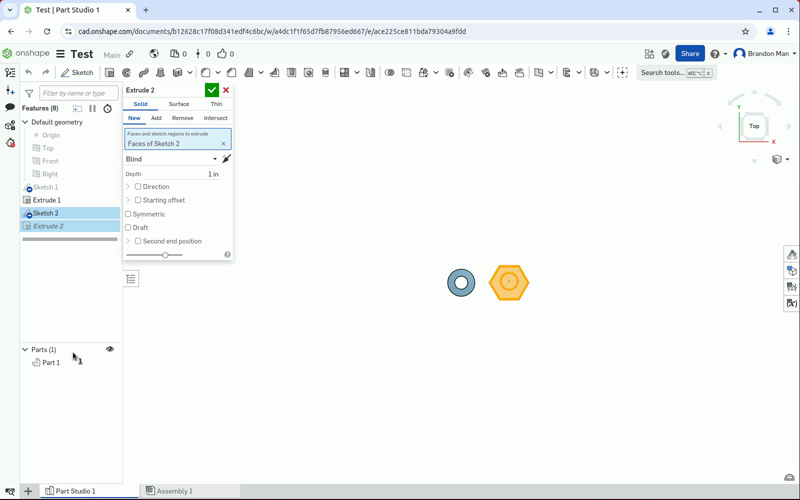
mouse_move(143, 106)
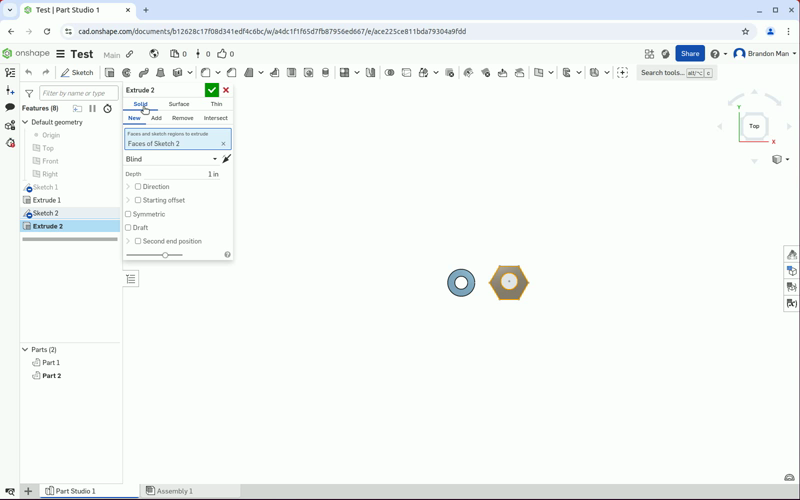
click(143, 106)
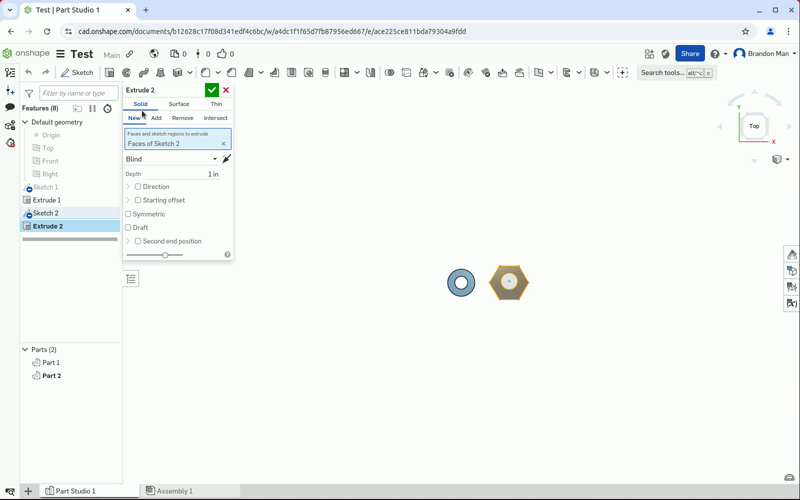
mouse_move(137, 120)
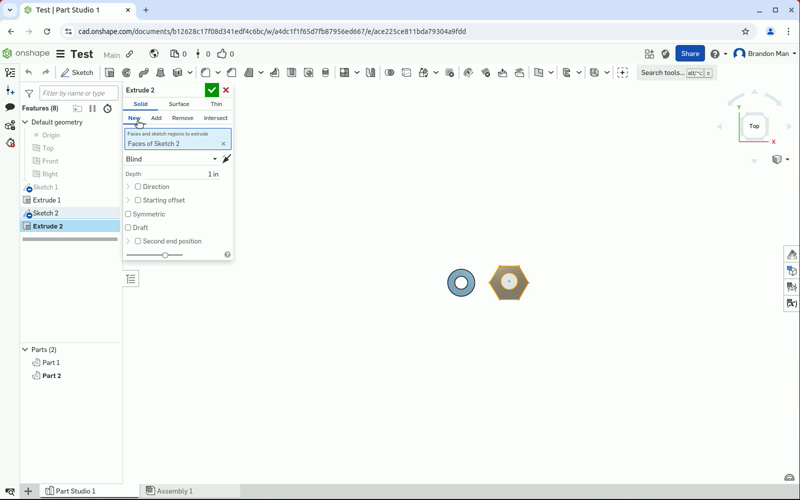
click(137, 120)
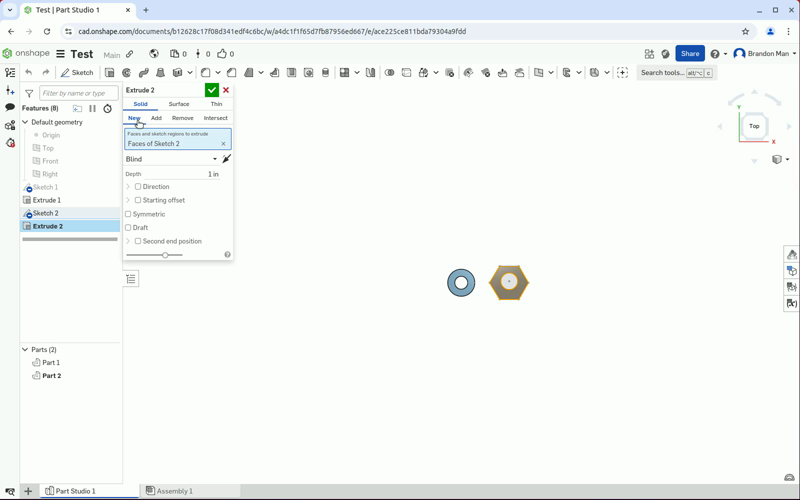
key(tab, 4)
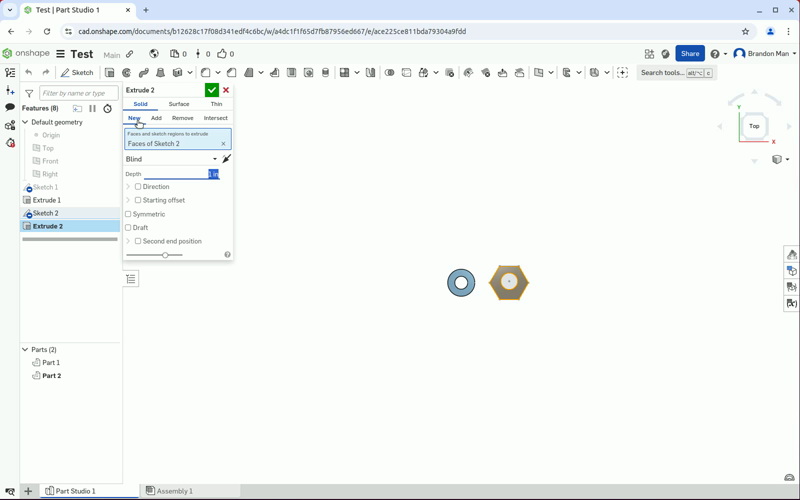
text(3.851)
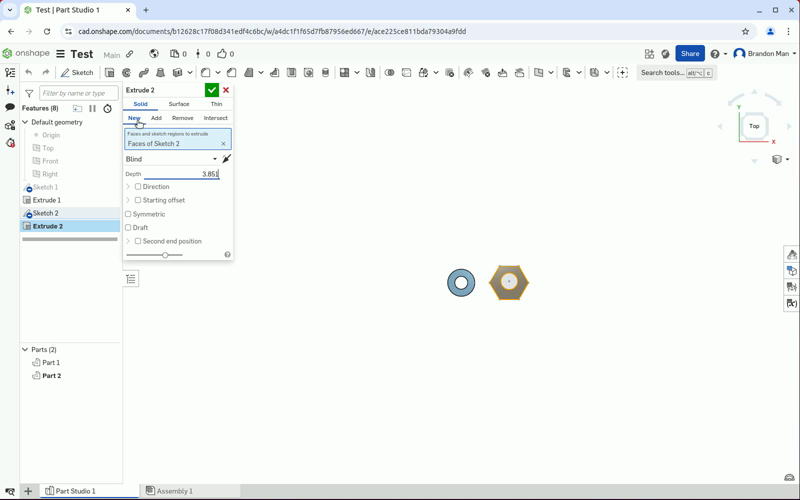
key(enter)
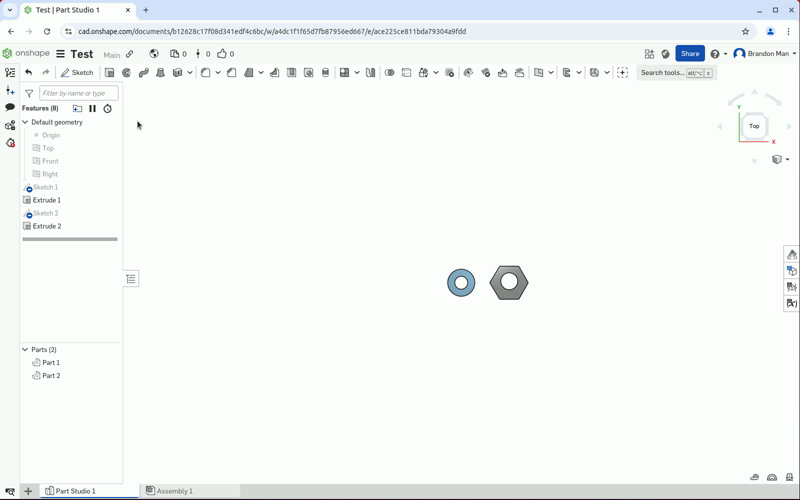
key(shift+h)
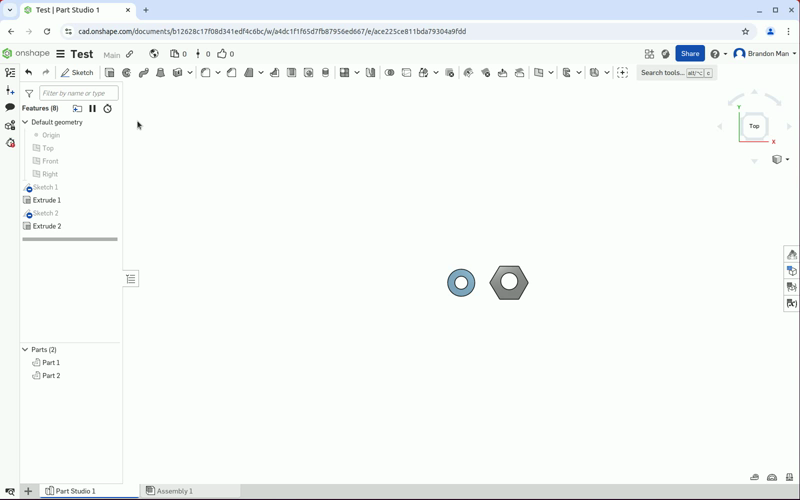
key(shift+h)
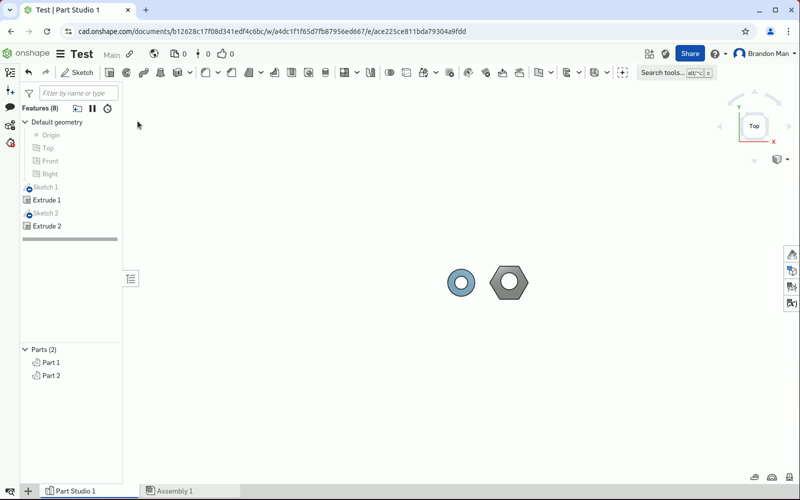
mouse_move(73, 189)
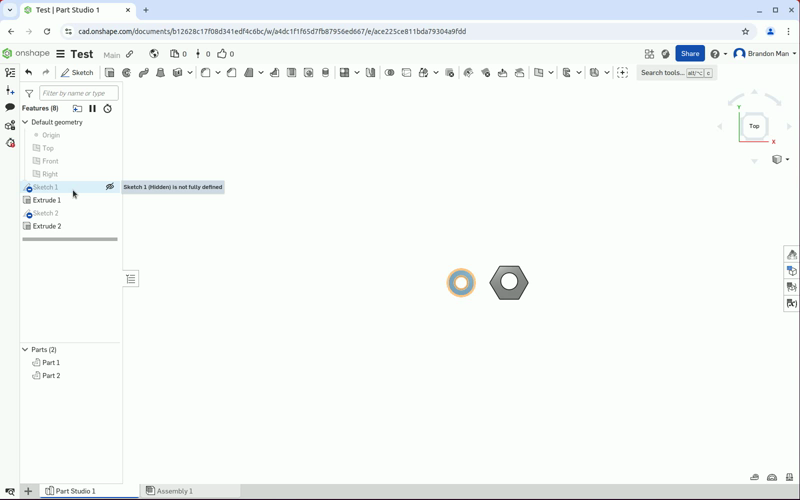
click(73, 189)
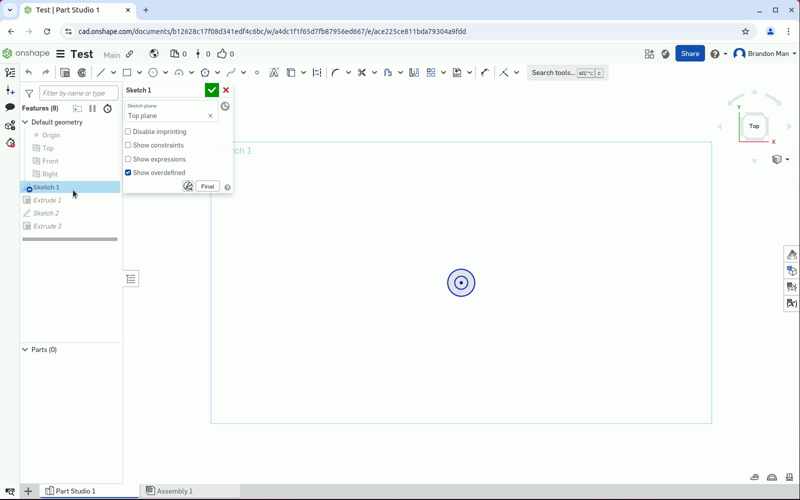
mouse_move(229, 92)
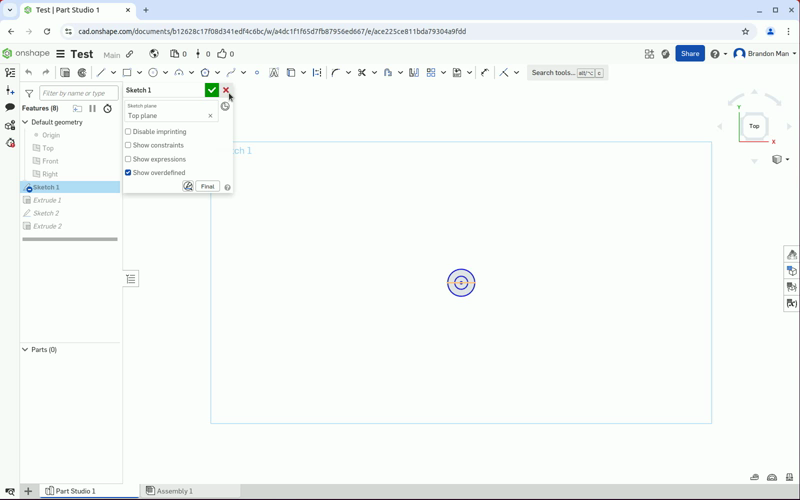
click(229, 92)
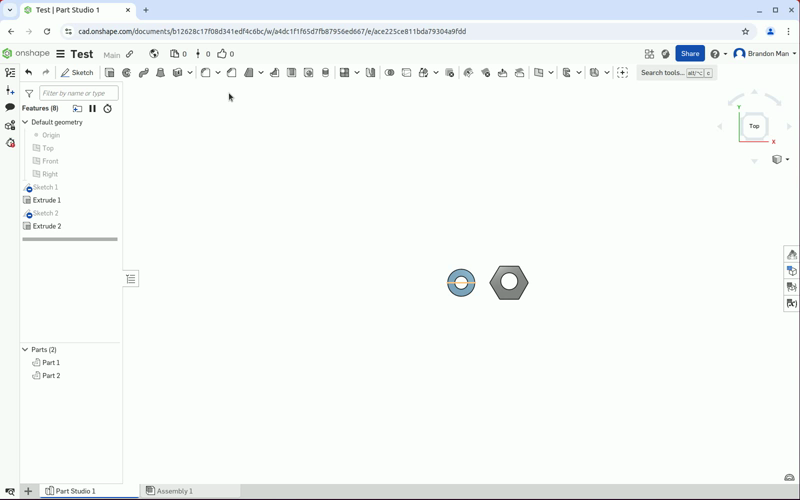
mouse_move(541, 75)
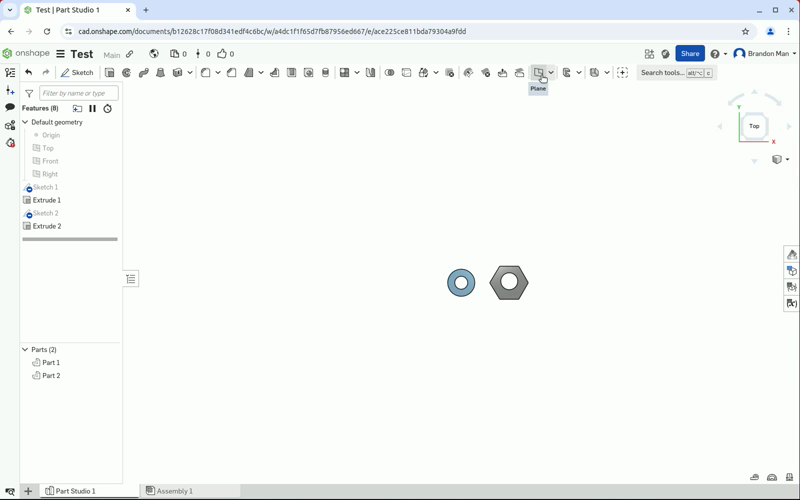
click(541, 75)
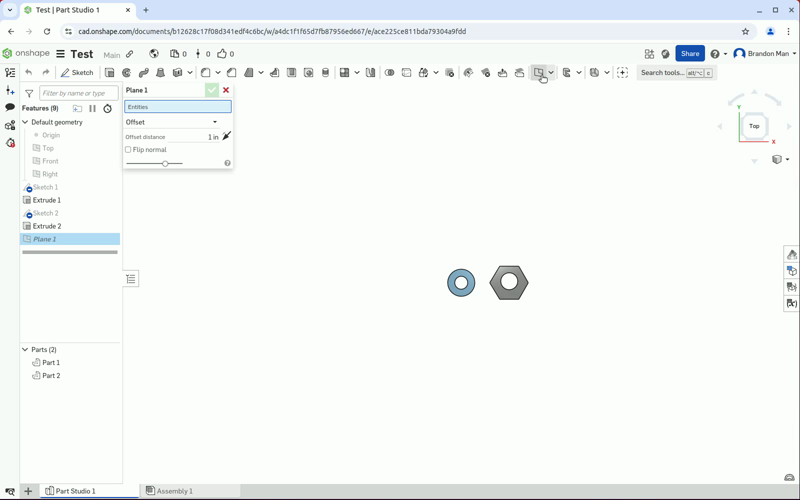
mouse_move(73, 150)
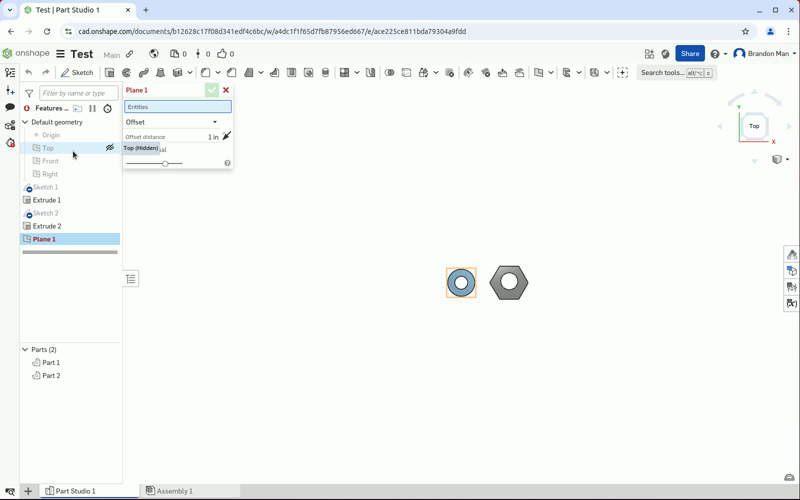
click(73, 150)
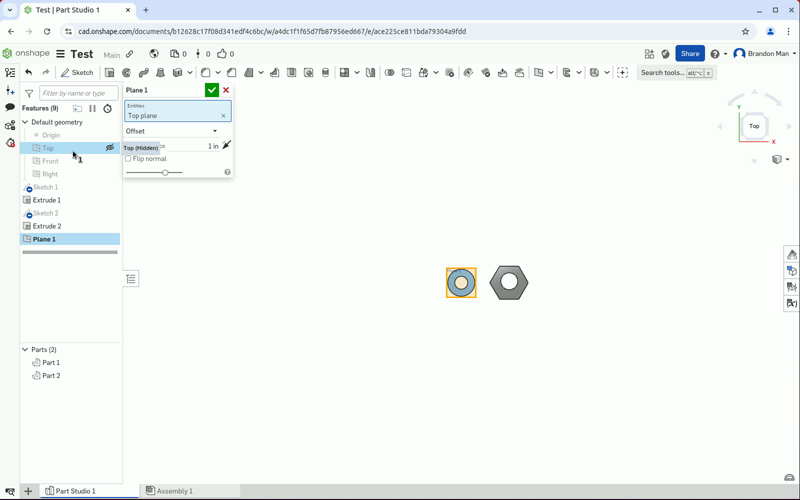
key(tab, 2)
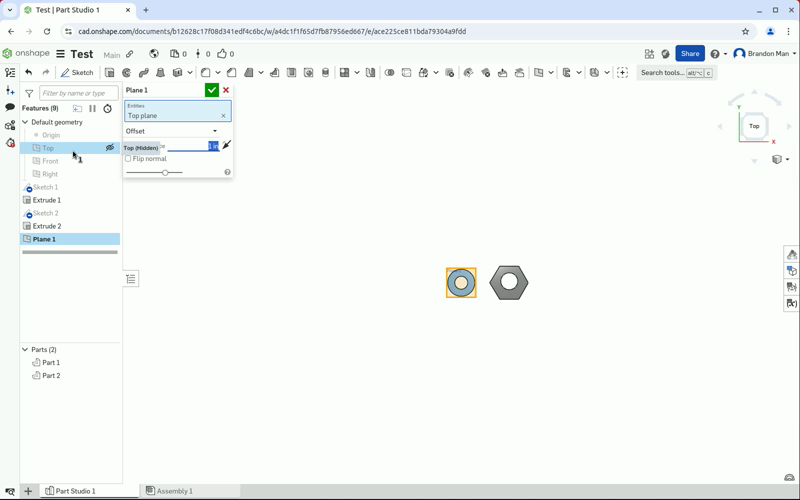
text(3.851)
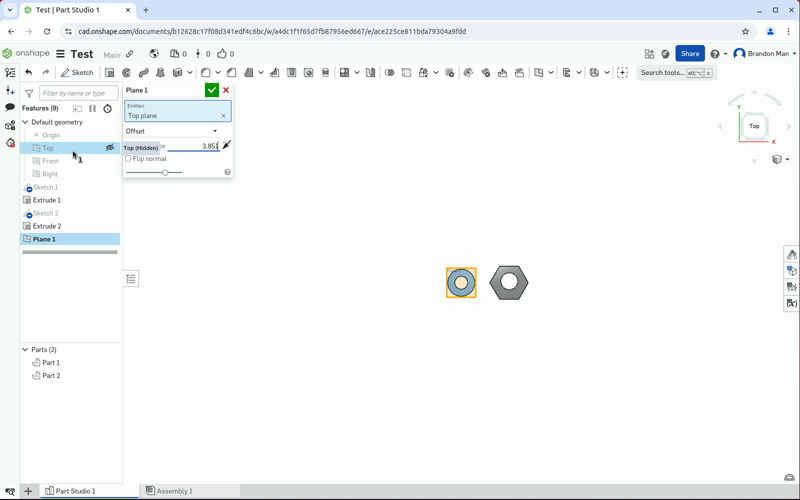
key(enter, 2)
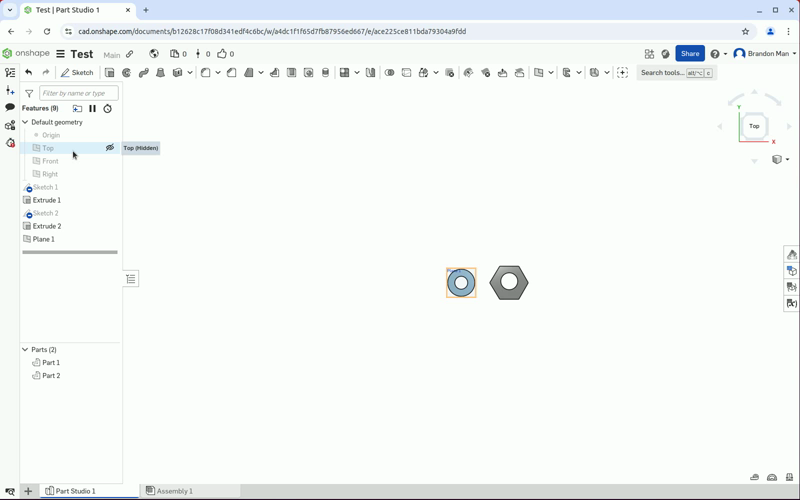
key(shift+s)
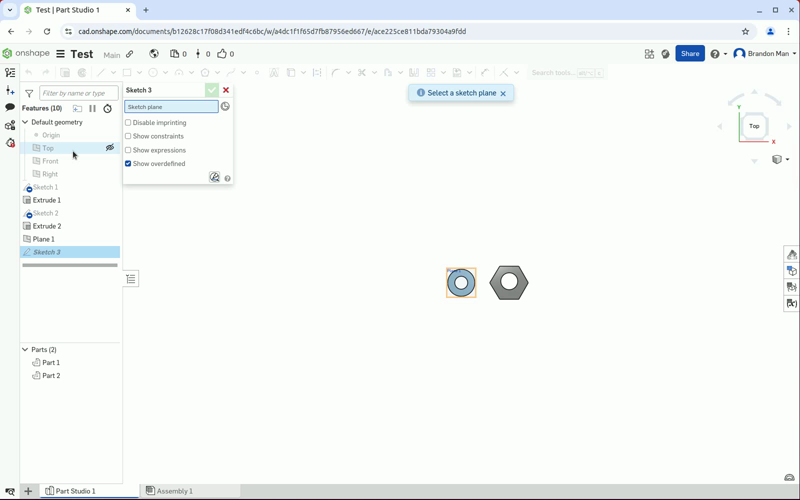
mouse_move(73, 241)
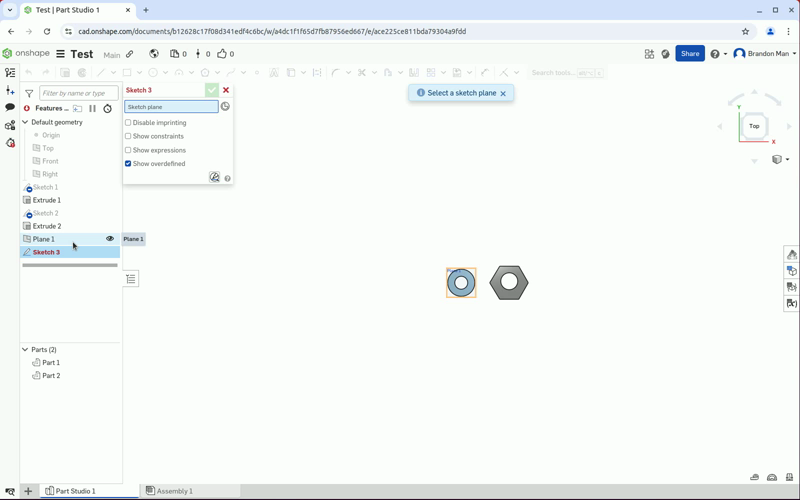
click(73, 241)
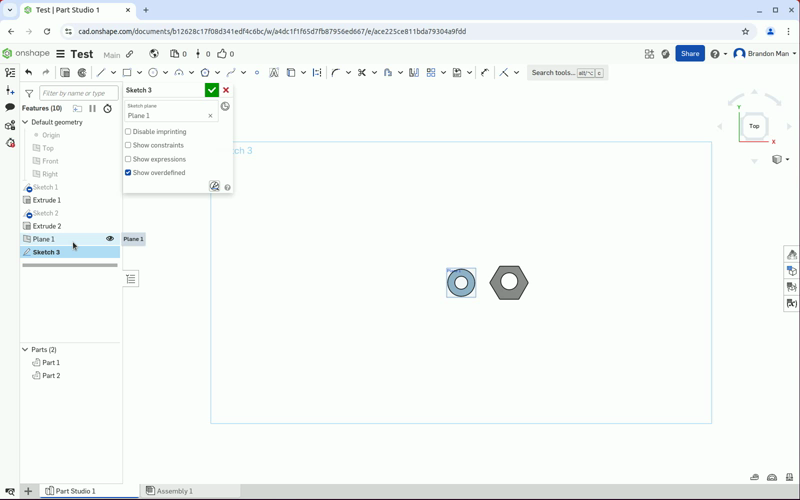
mouse_move(73, 352)
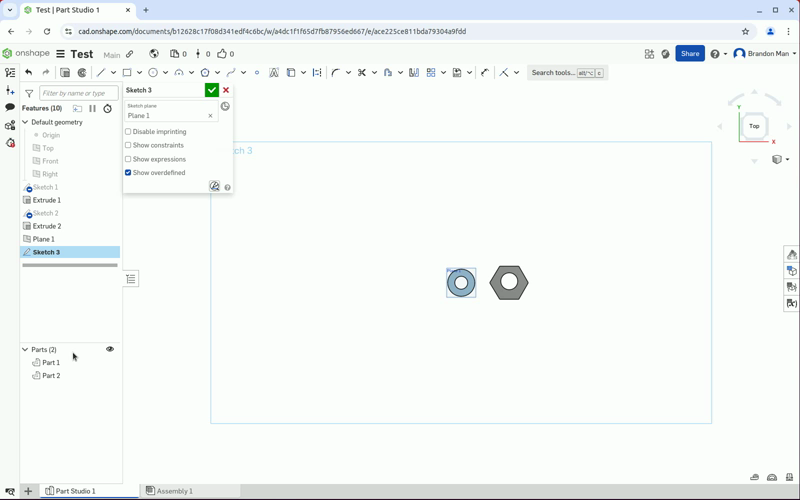
key(y)
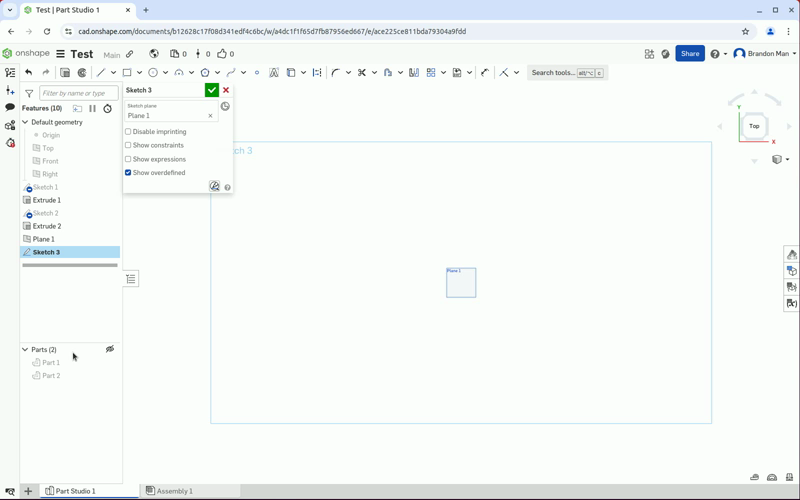
key(c)
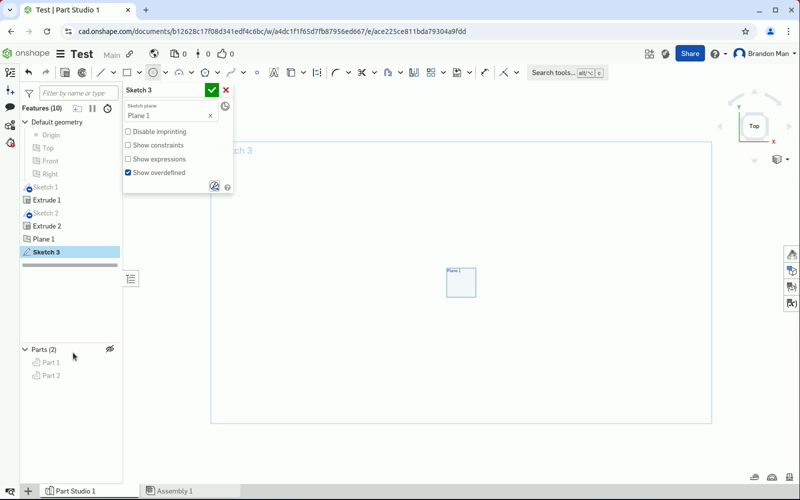
key_down(shift)
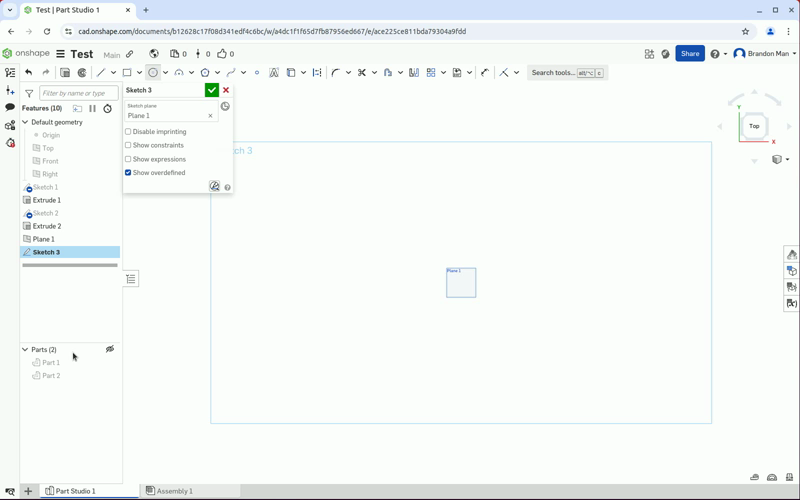
mouse_move(510, 282)
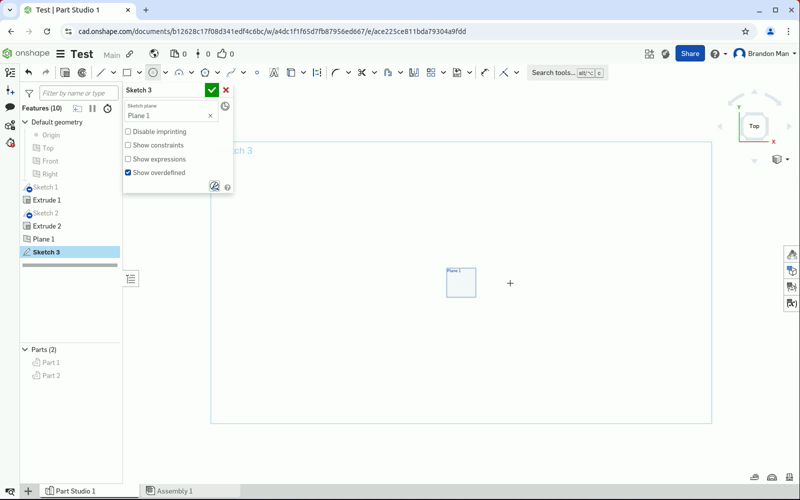
click(510, 282)
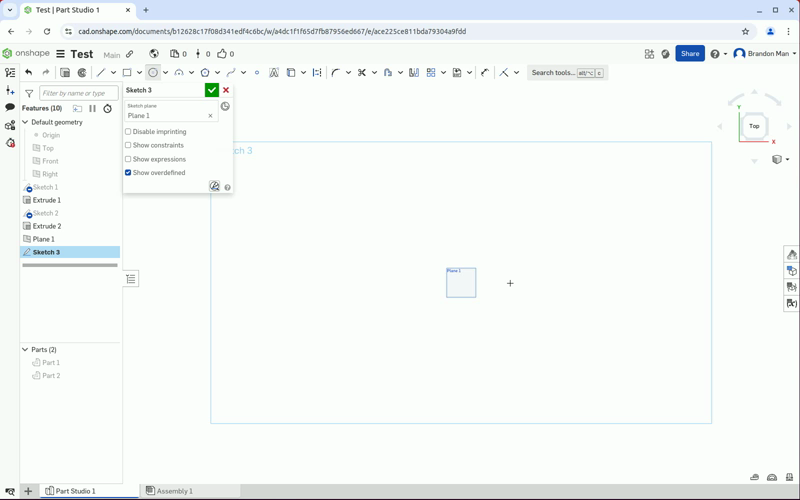
key_up(shift)
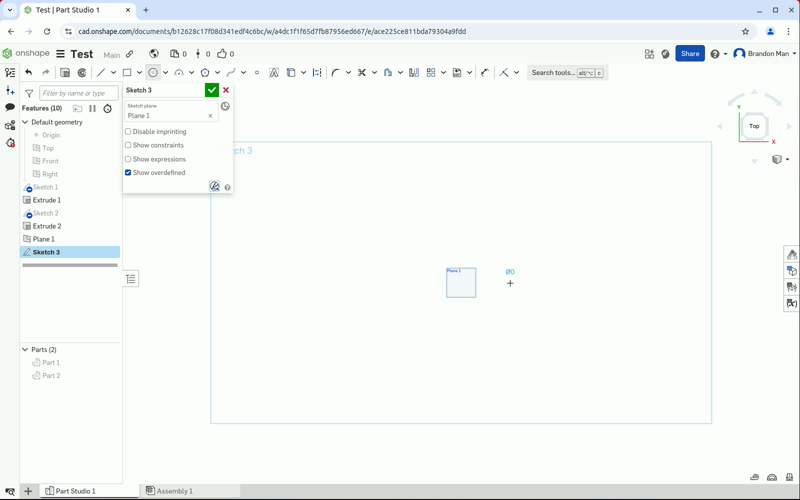
mouse_move(521, 282)
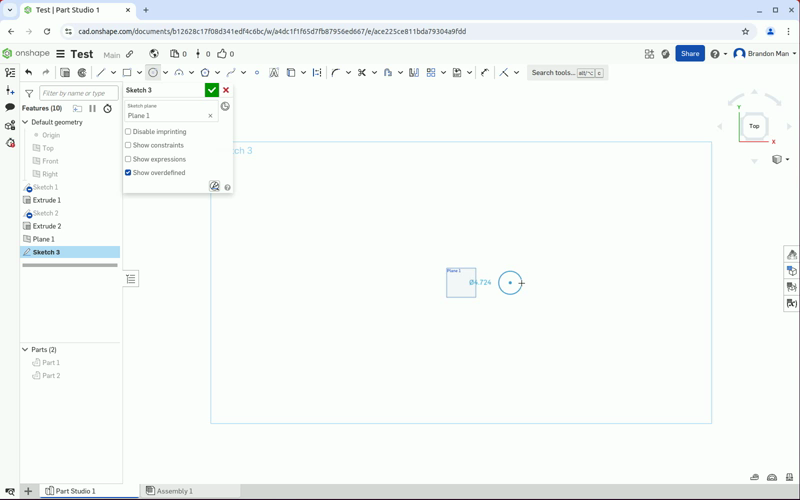
click(521, 282)
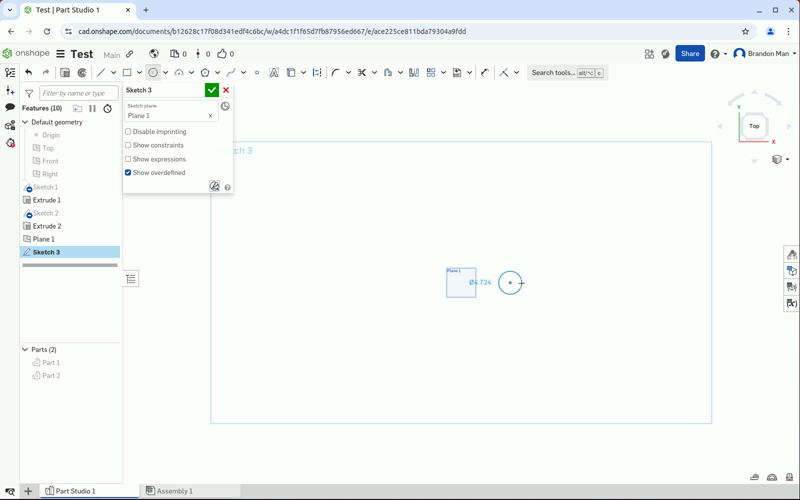
key(esc)
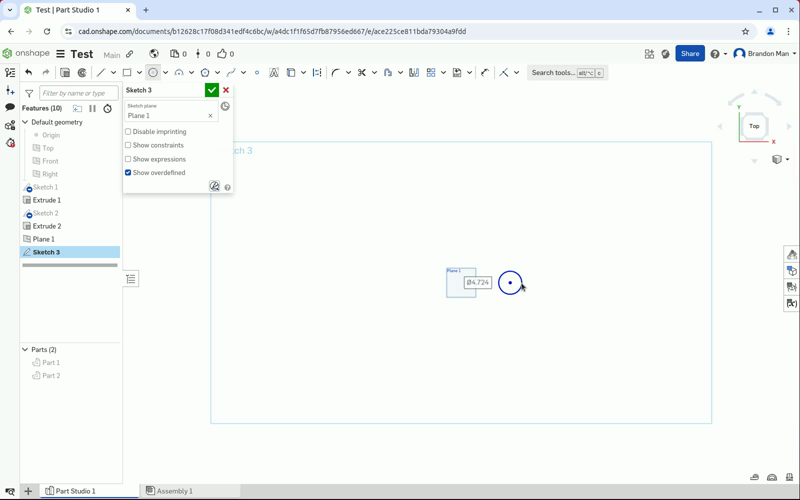
key(c)
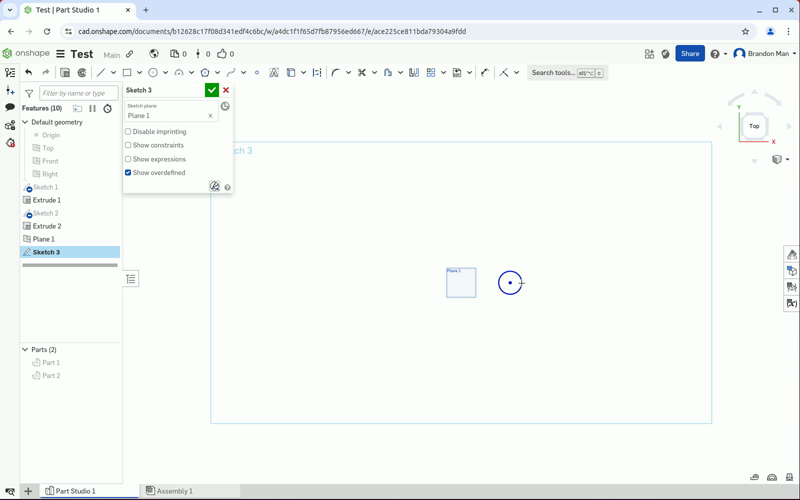
key_down(shift)
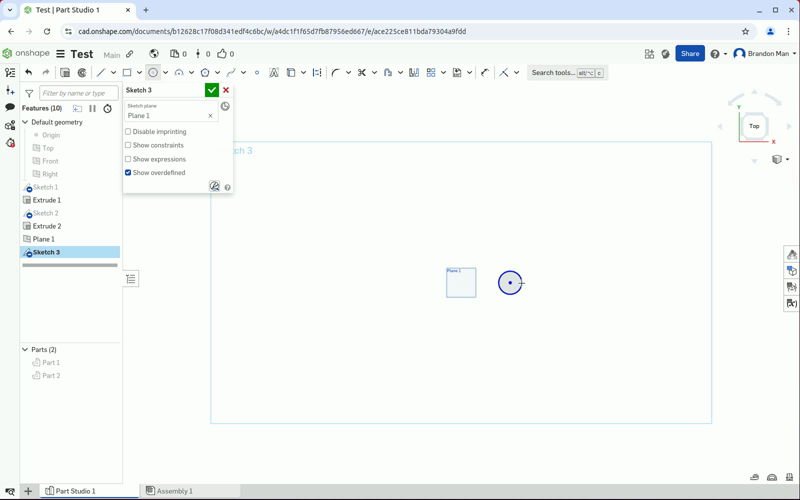
mouse_move(510, 281)
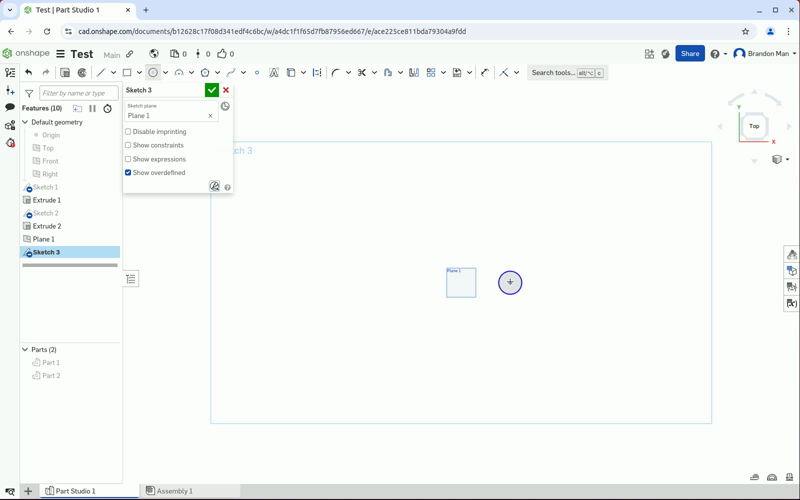
scroll(6)
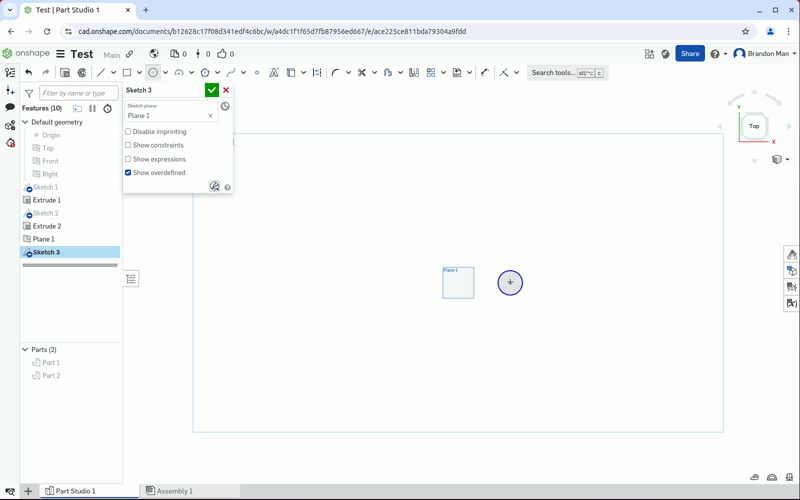
scroll(6)
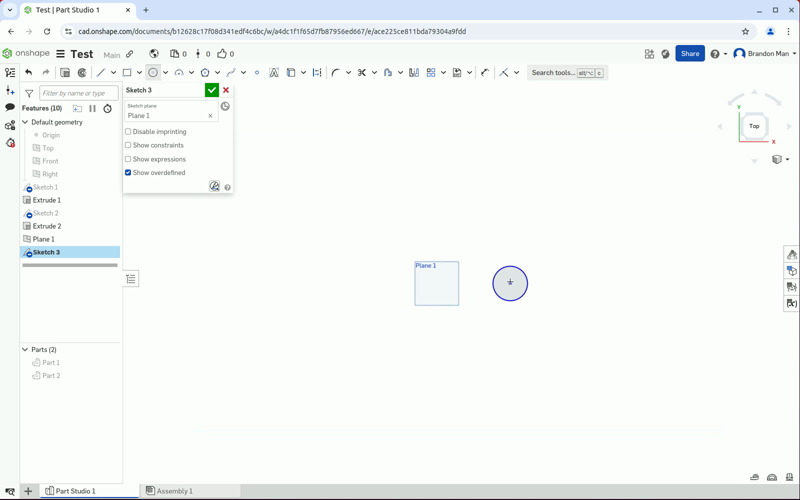
scroll(6)
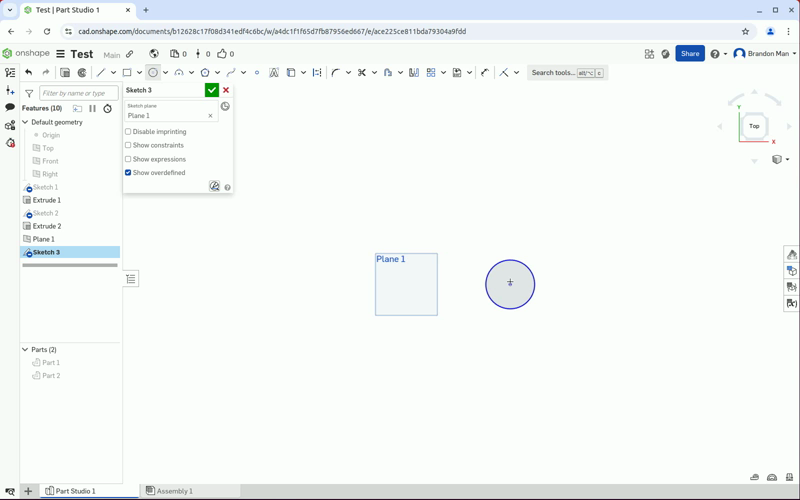
scroll(6)
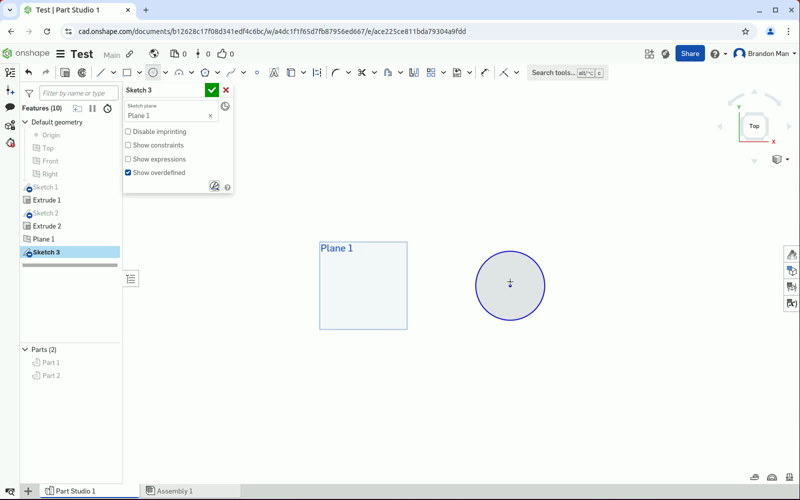
scroll(6)
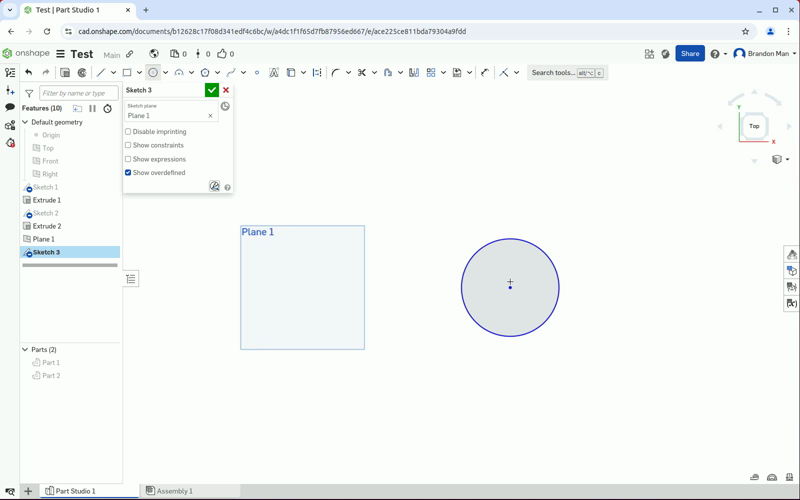
scroll(6)
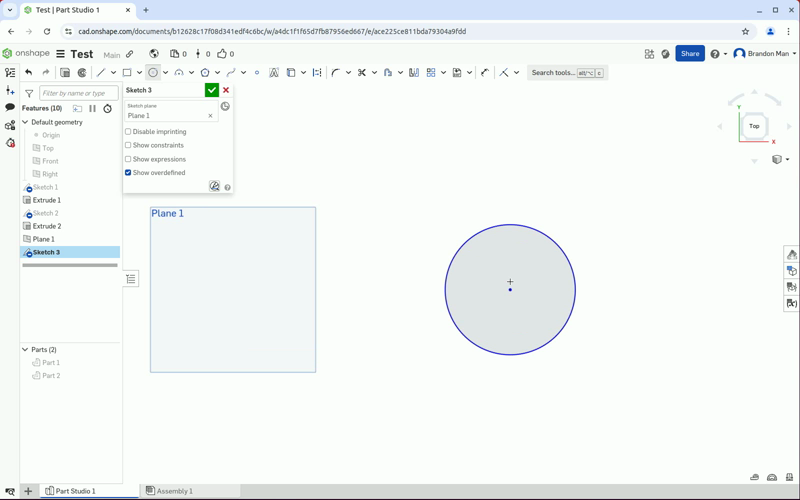
scroll(6)
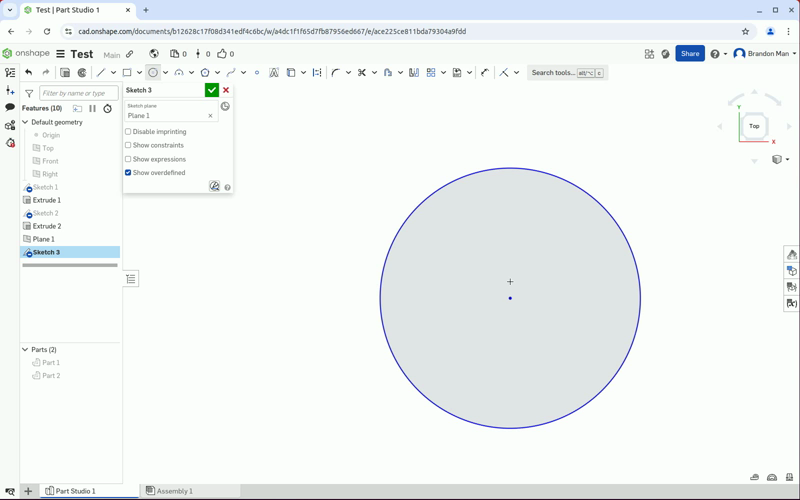
click(510, 281)
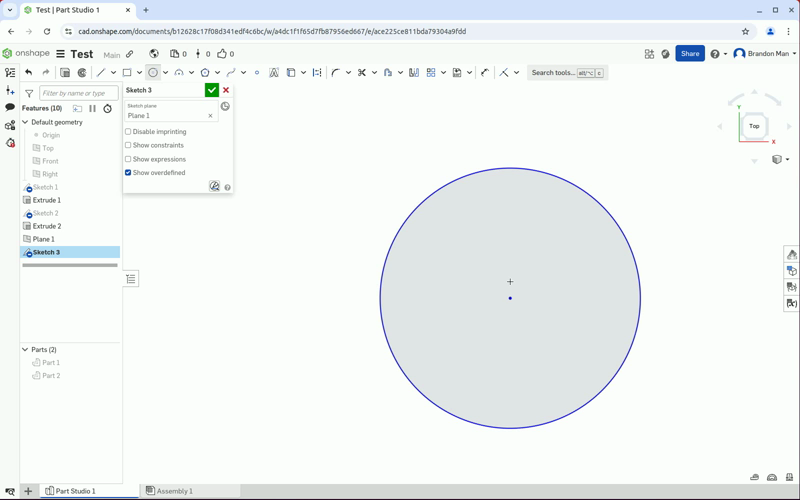
scroll(-6)
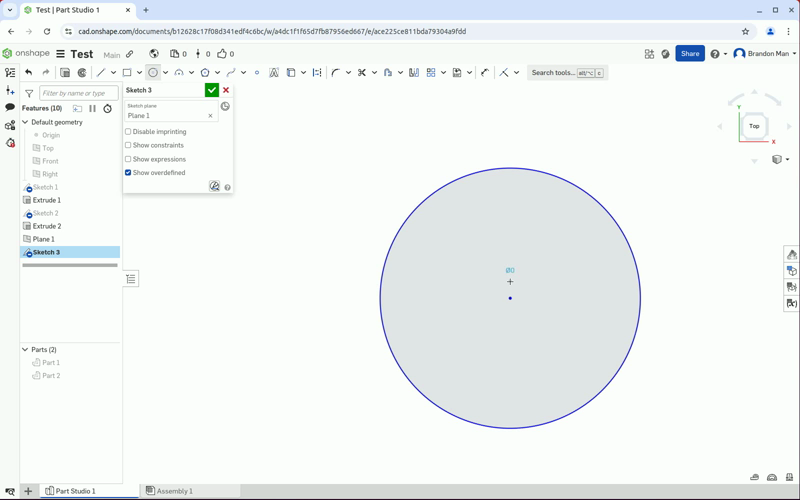
scroll(-6)
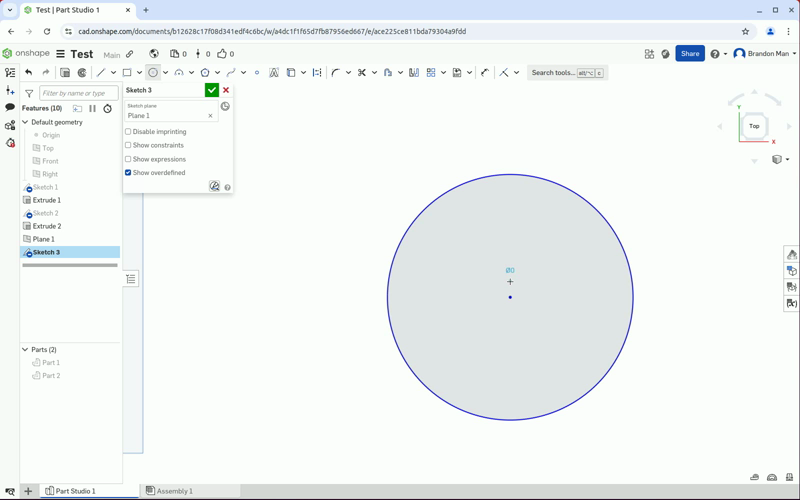
scroll(-6)
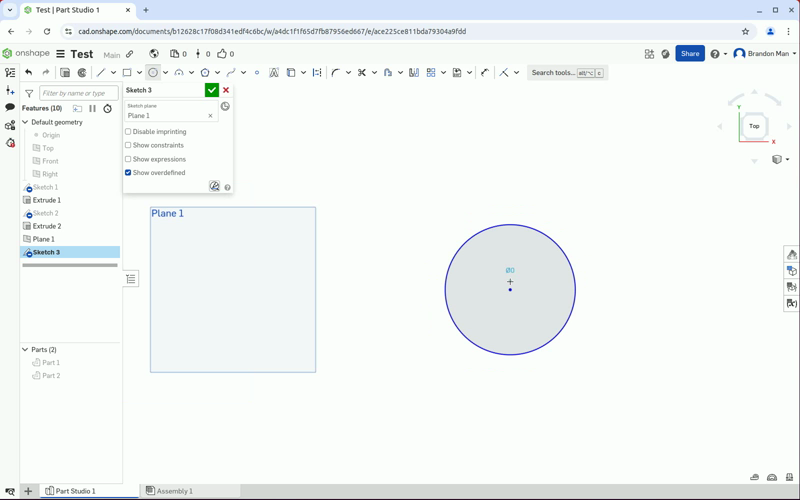
scroll(-6)
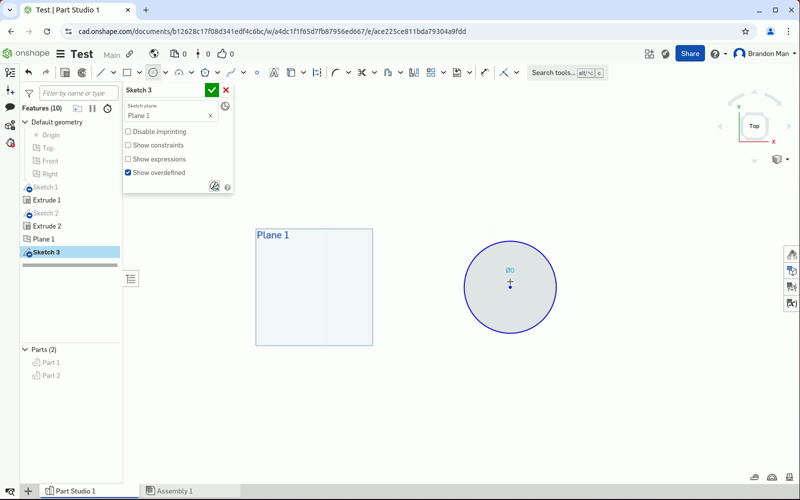
scroll(-6)
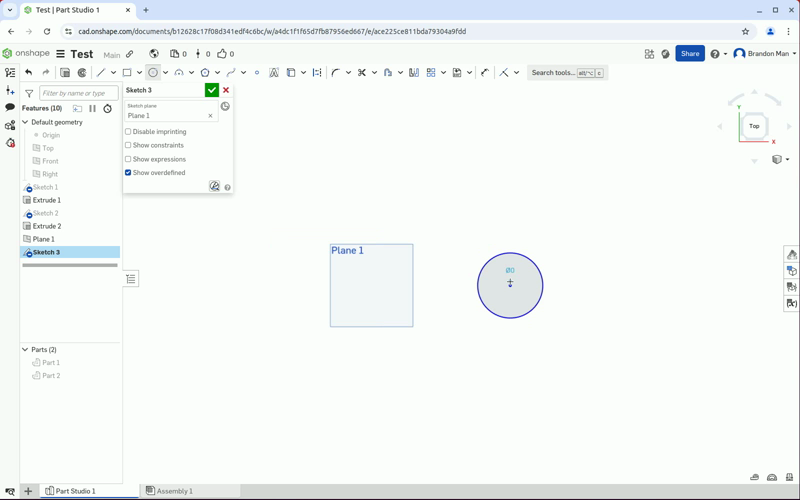
scroll(-6)
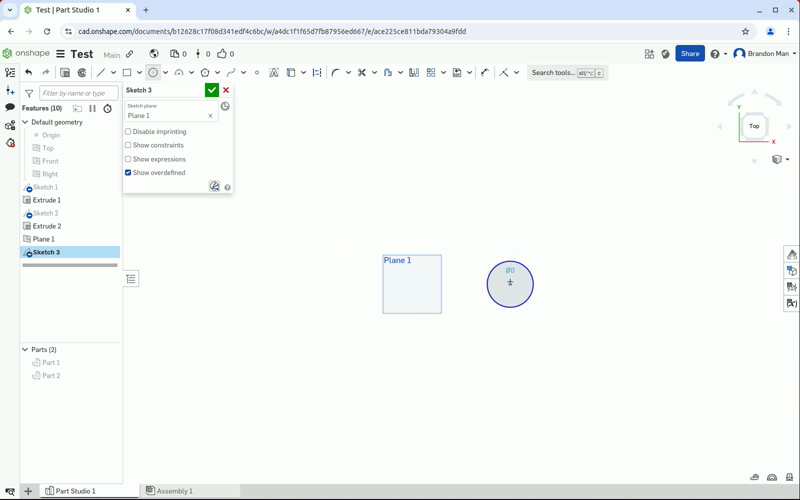
scroll(-6)
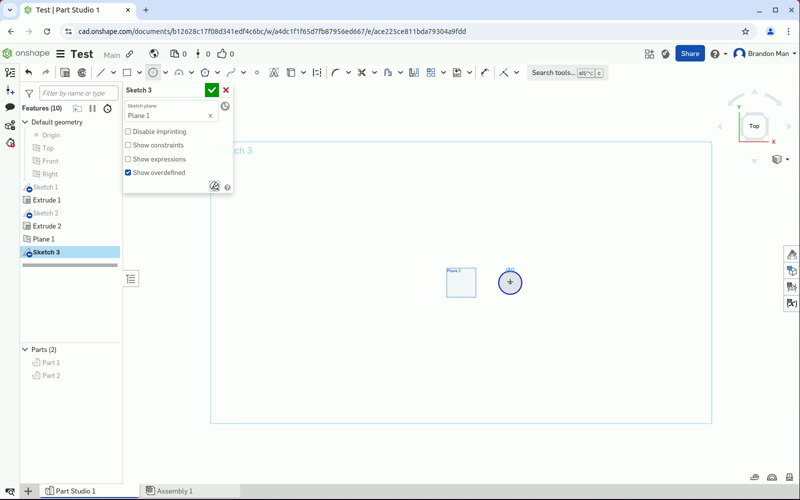
key_up(shift)
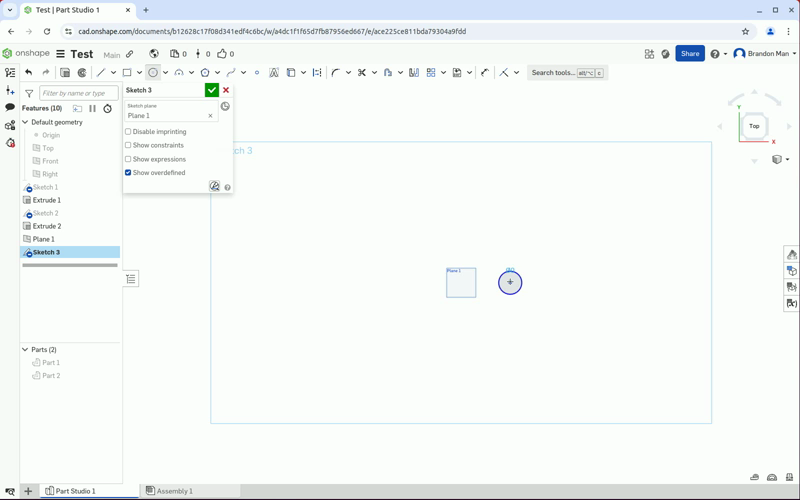
mouse_move(518, 281)
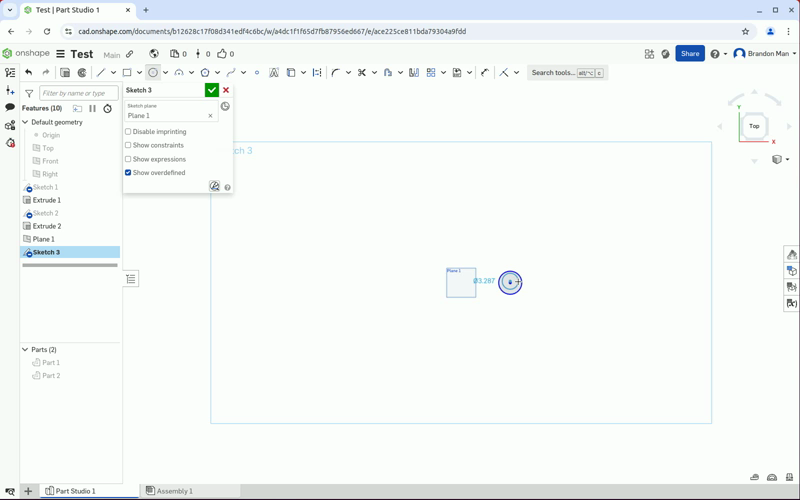
scroll(6)
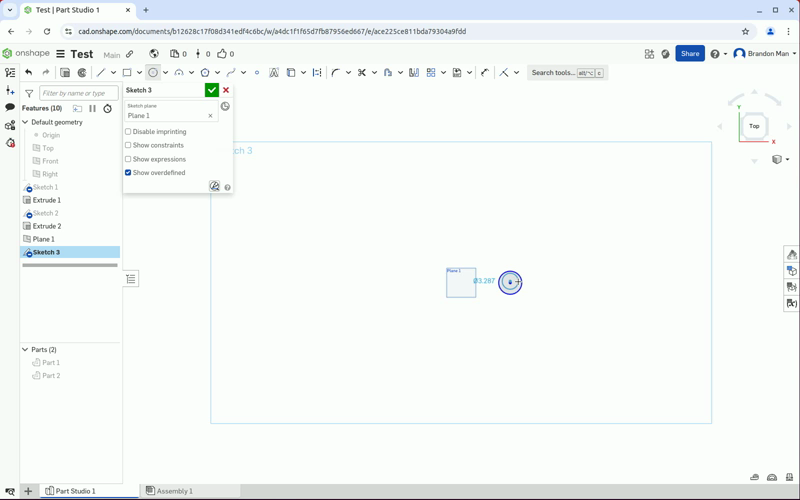
scroll(6)
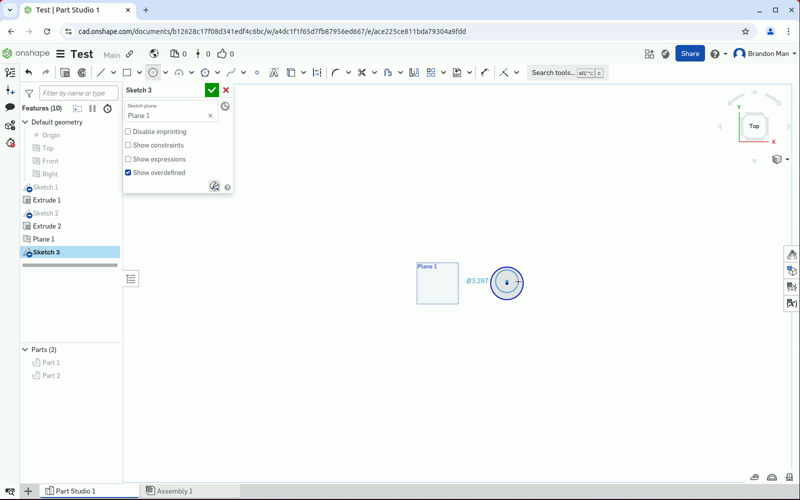
scroll(6)
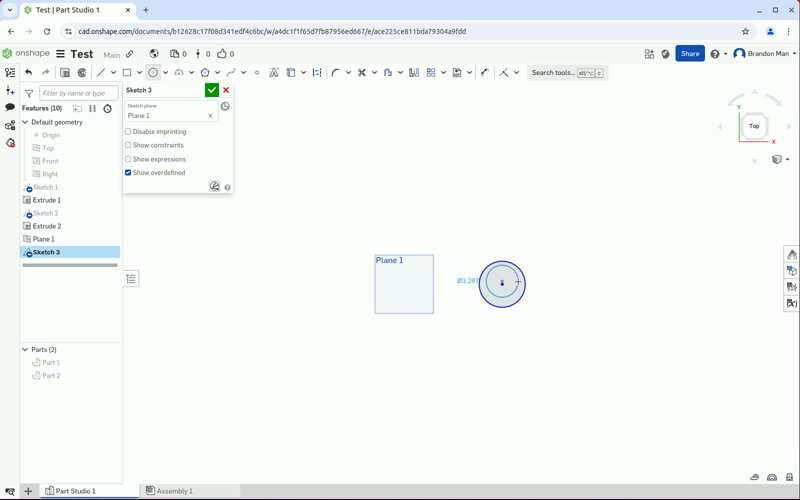
scroll(6)
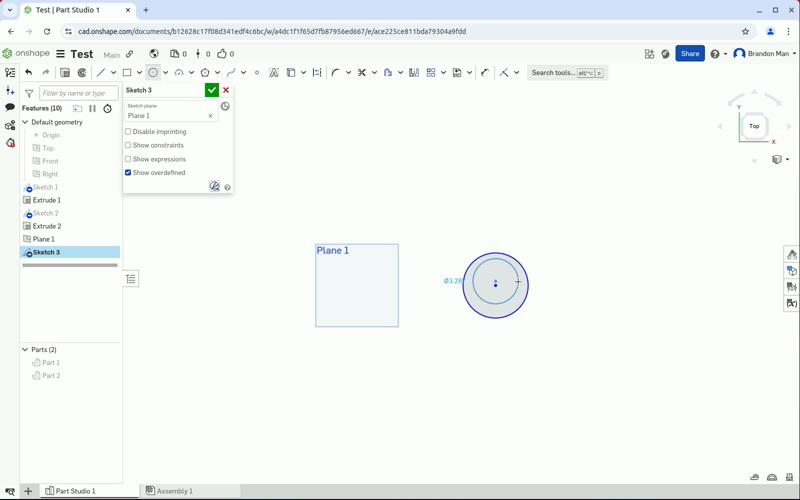
scroll(6)
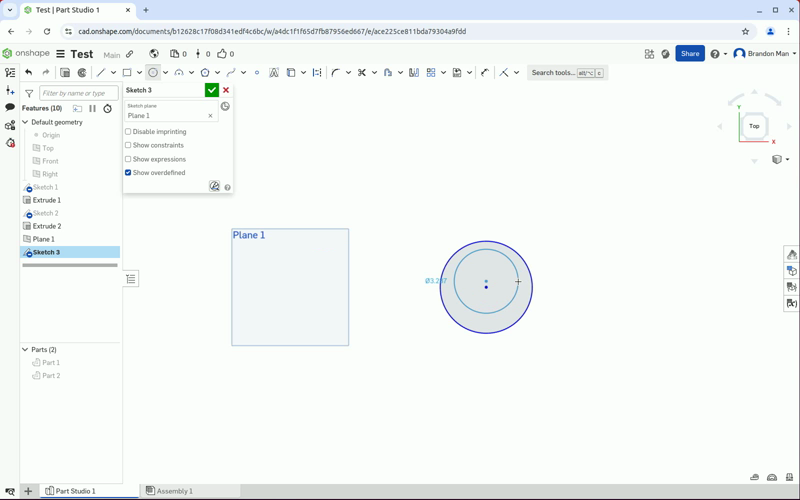
scroll(6)
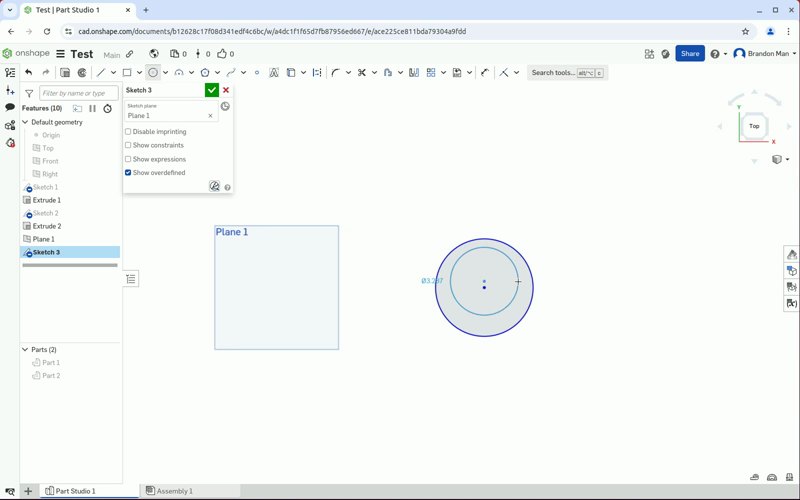
scroll(6)
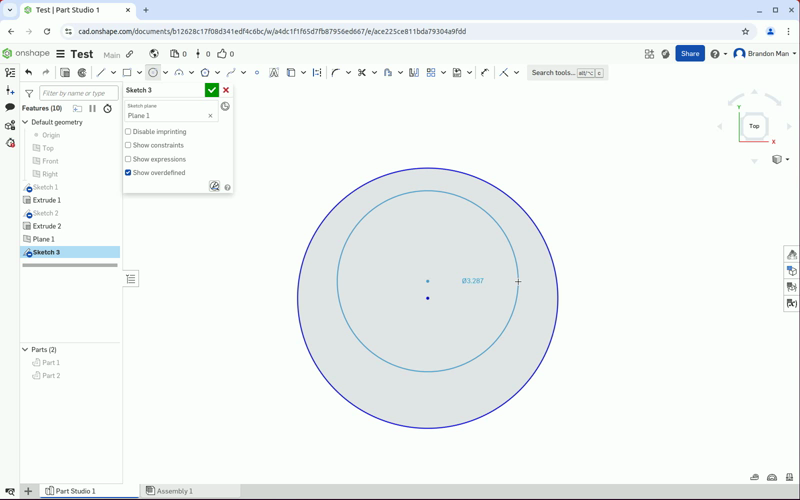
click(518, 281)
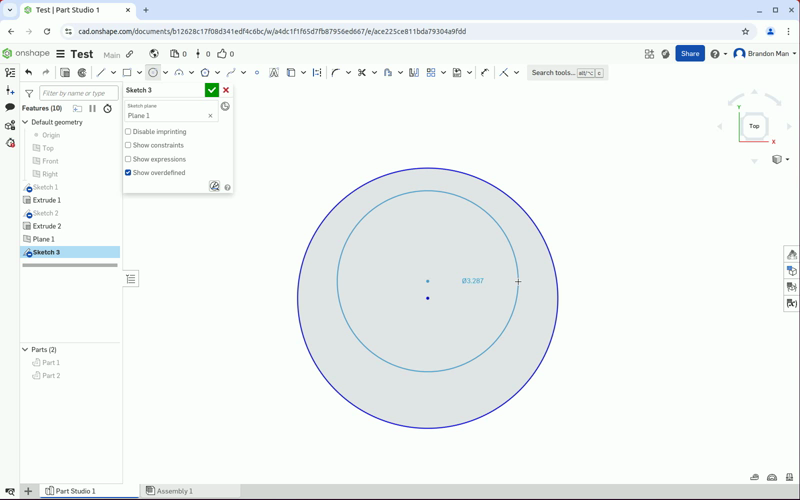
scroll(-6)
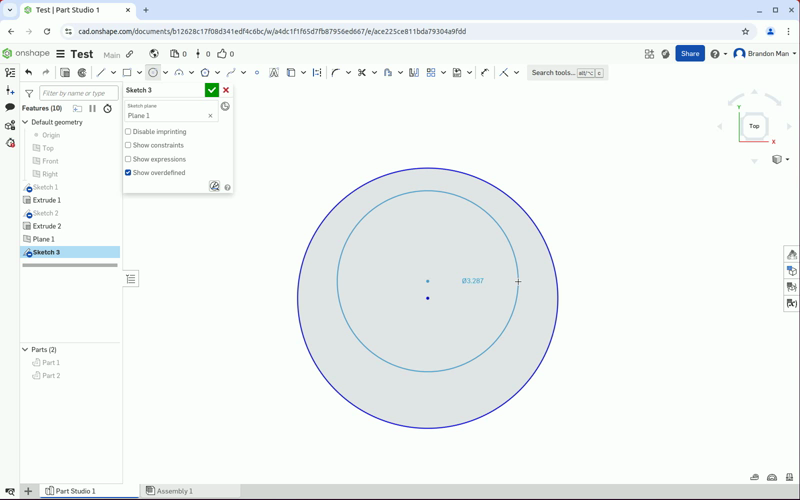
scroll(-6)
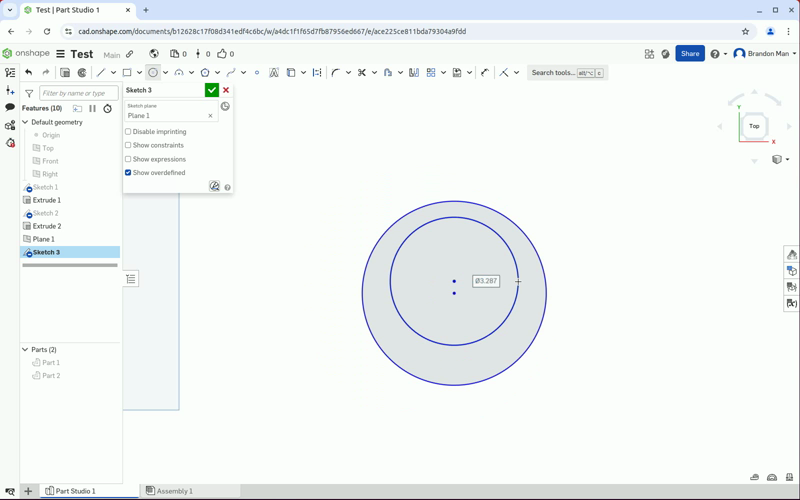
scroll(-6)
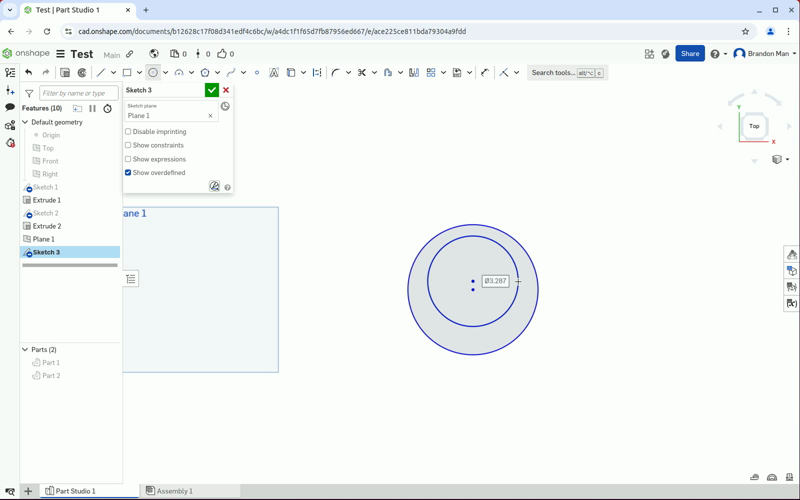
scroll(-6)
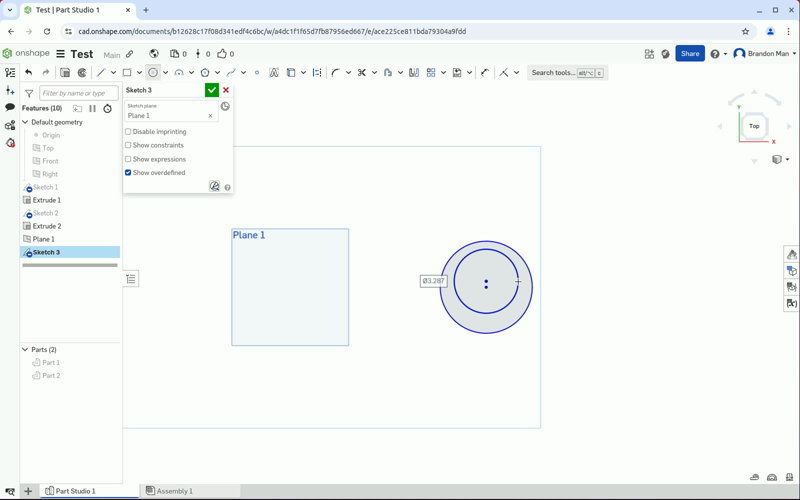
scroll(-6)
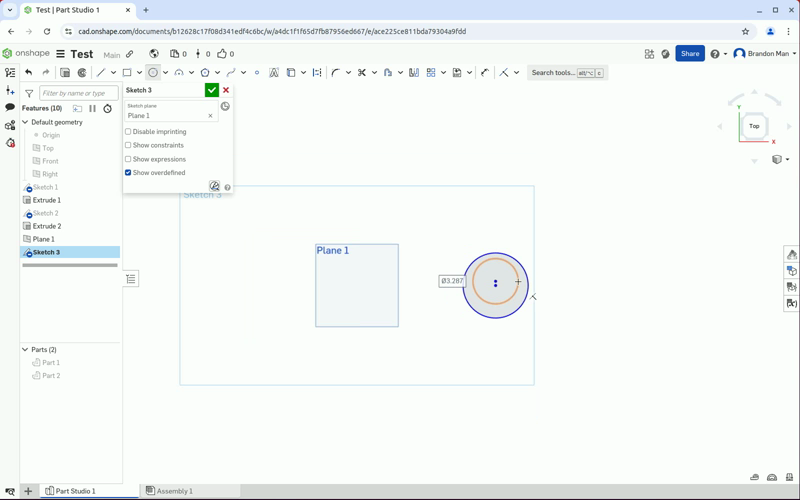
scroll(-6)
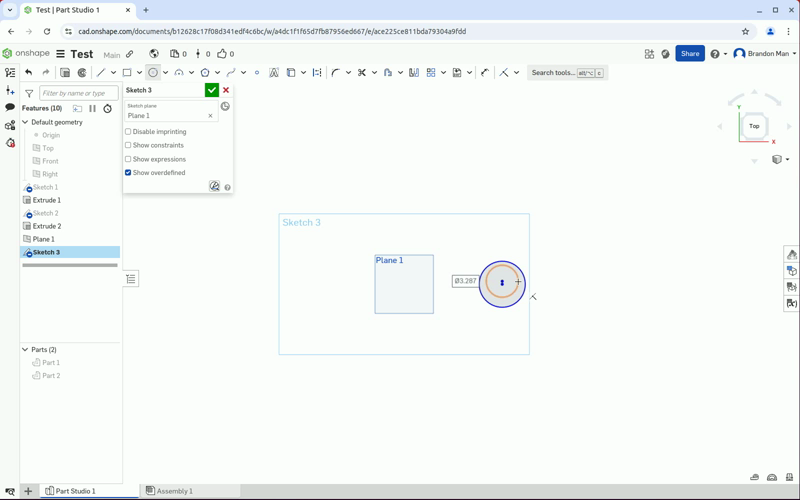
scroll(-6)
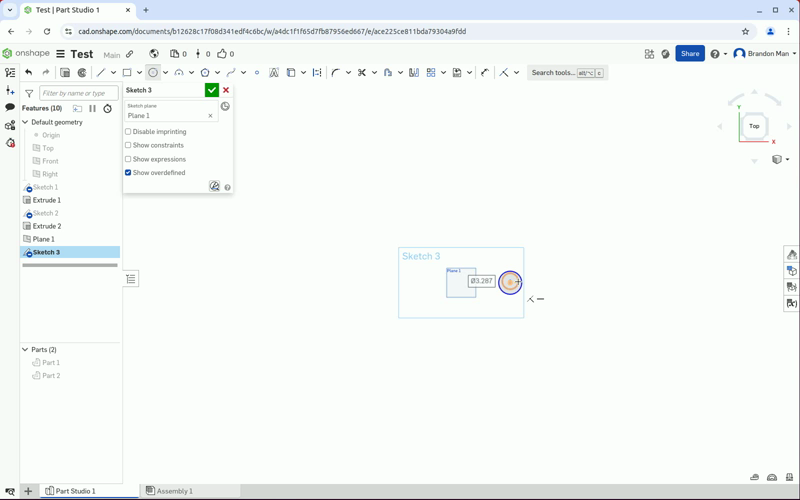
key(esc)
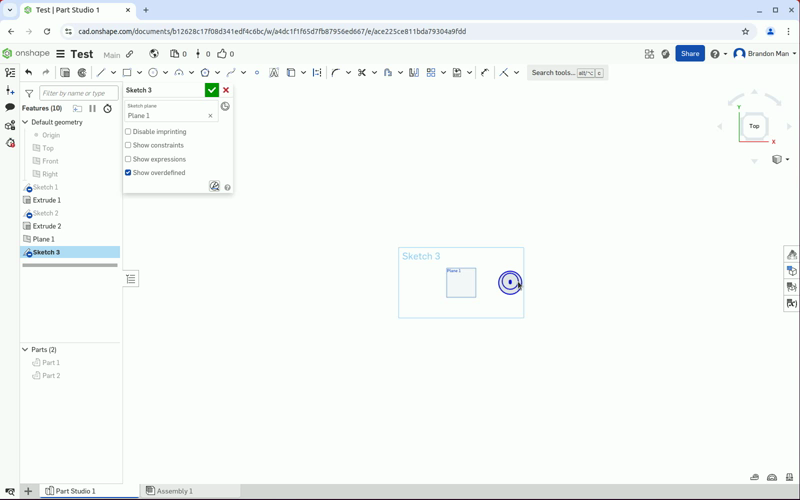
mouse_move(520, 285)
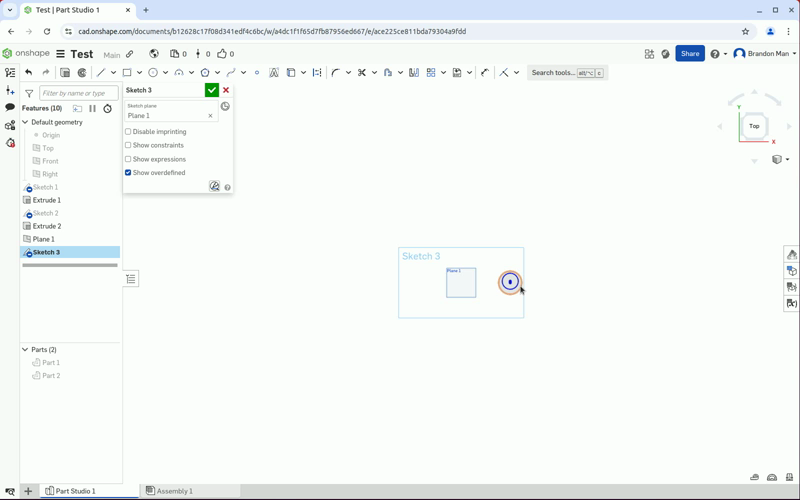
scroll(6)
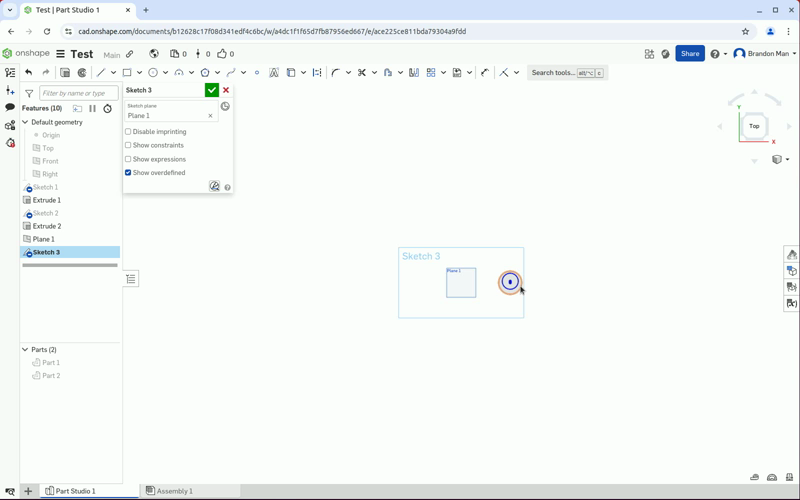
scroll(6)
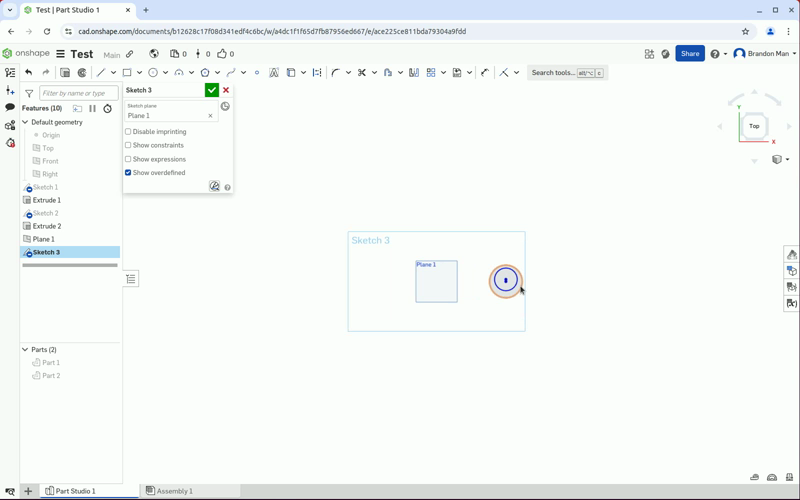
scroll(6)
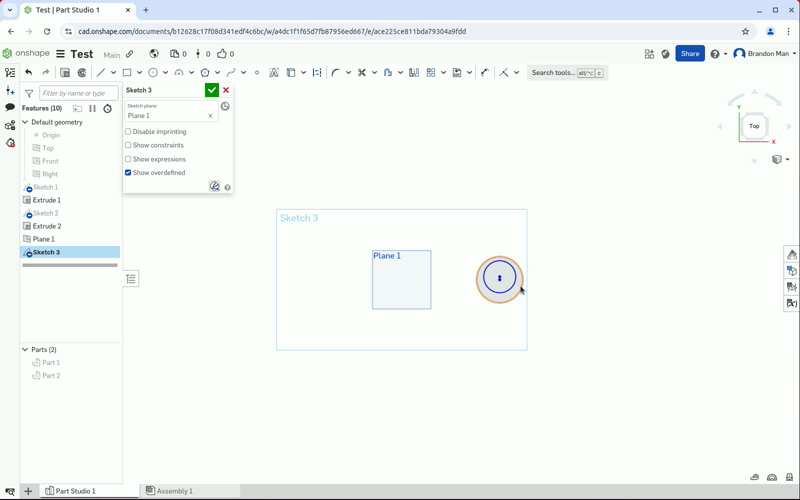
scroll(6)
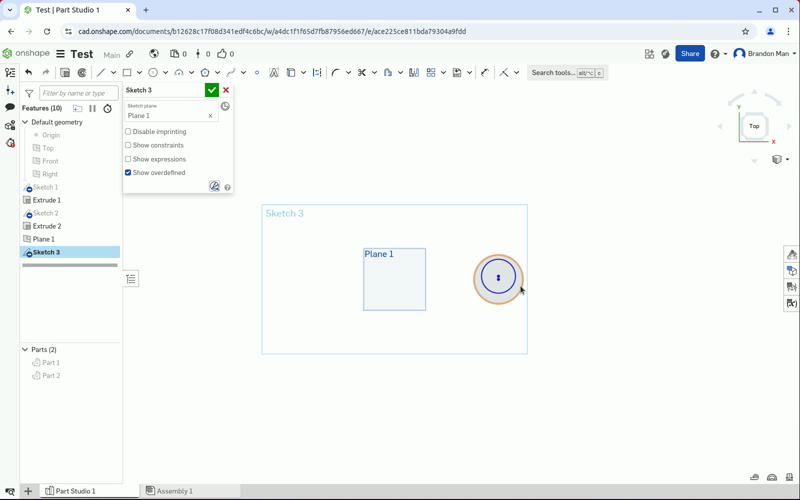
scroll(6)
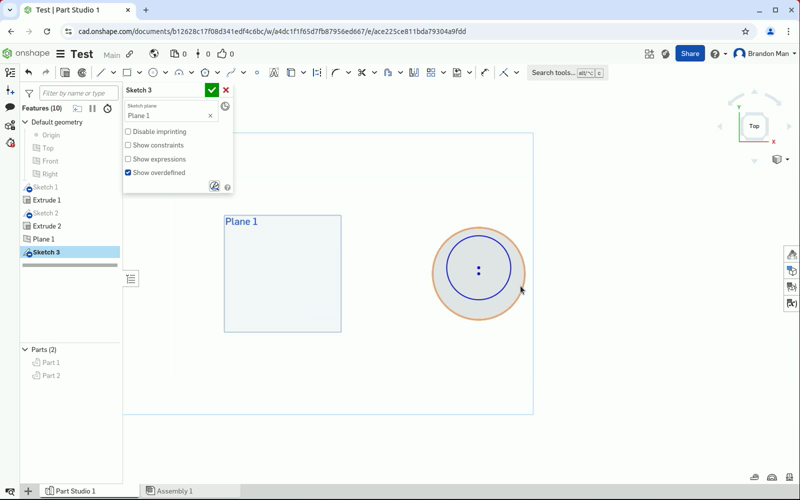
scroll(6)
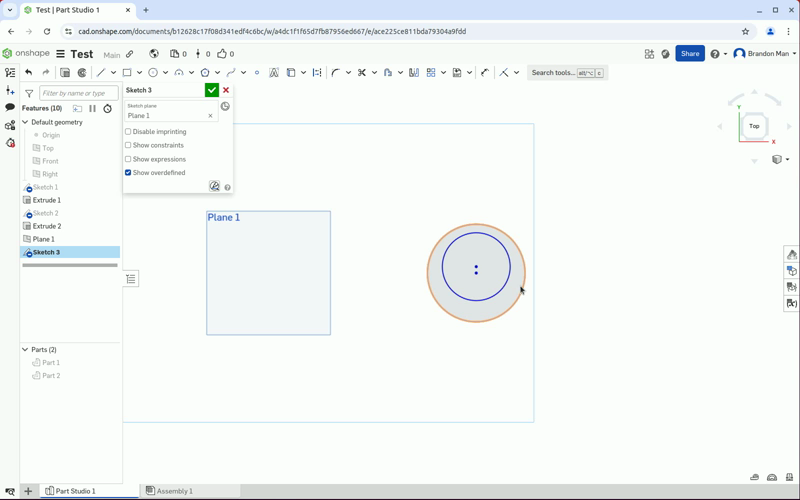
scroll(6)
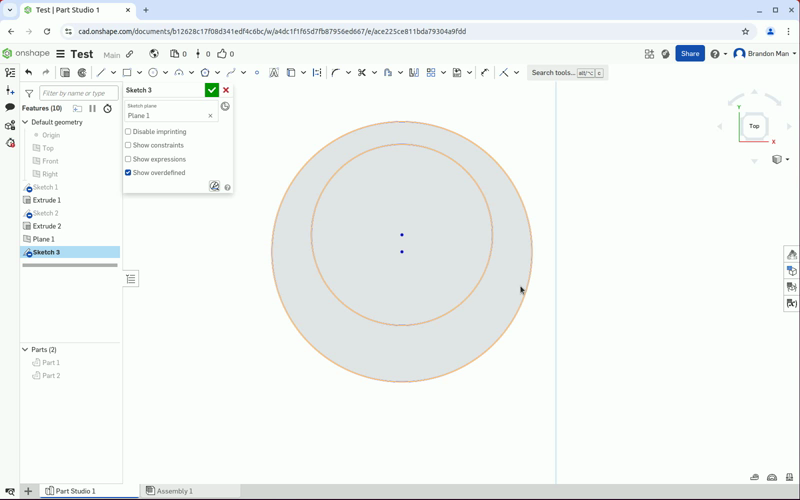
click(520, 285)
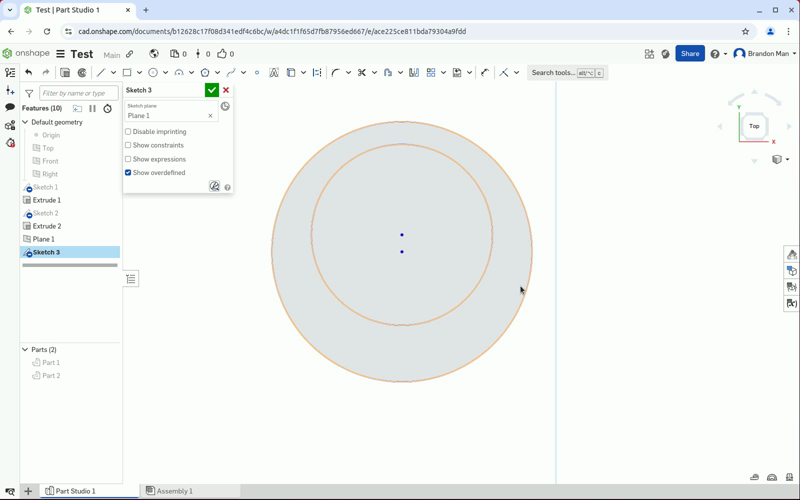
scroll(-6)
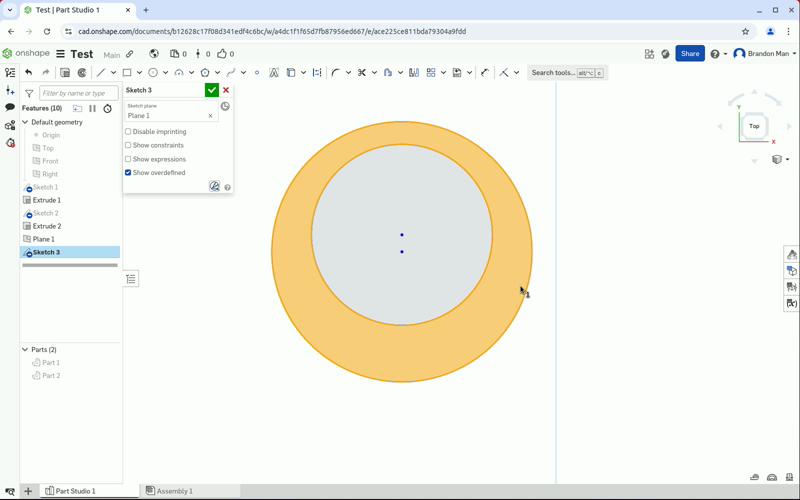
scroll(-6)
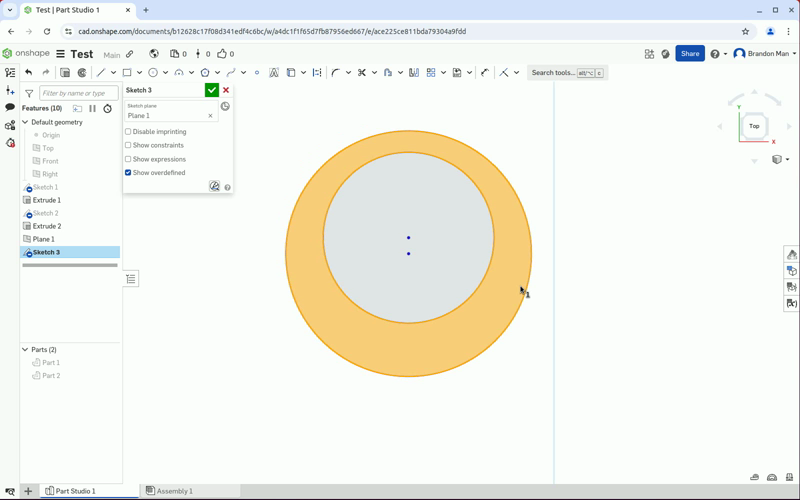
scroll(-6)
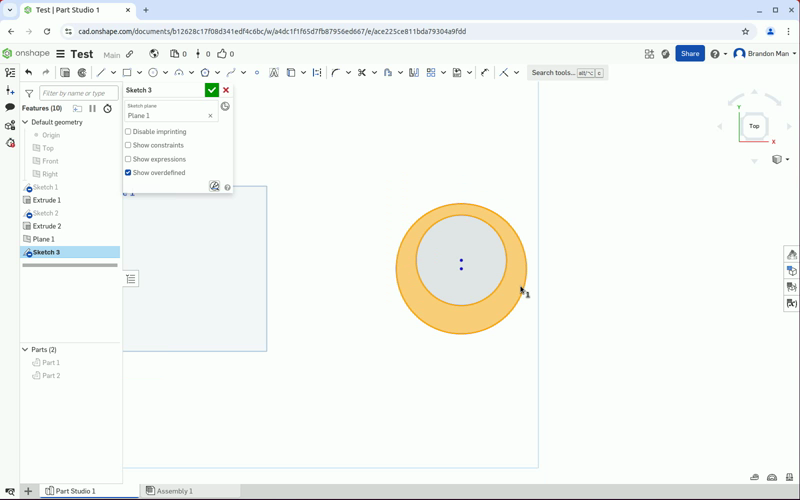
scroll(-6)
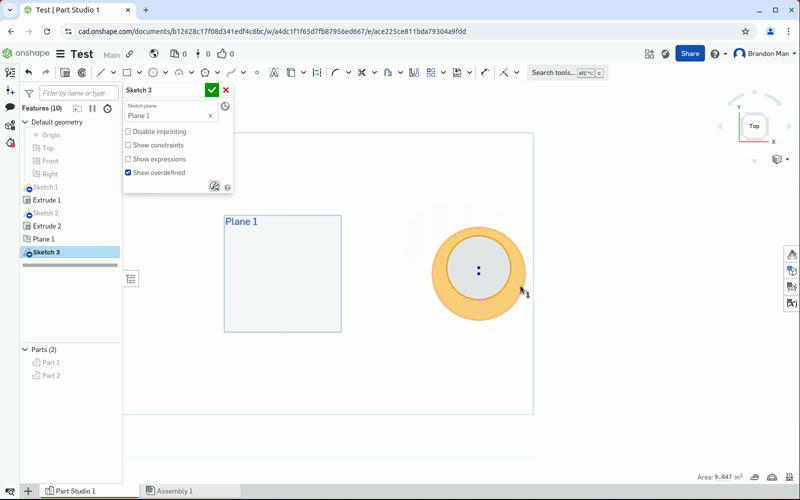
scroll(-6)
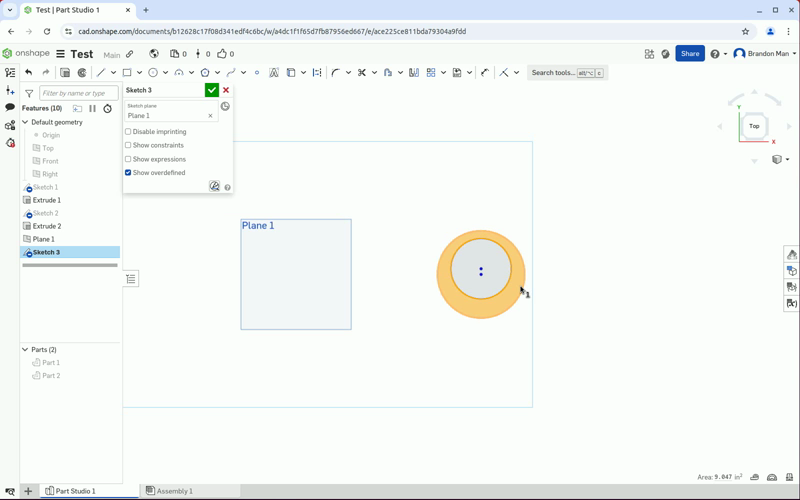
scroll(-6)
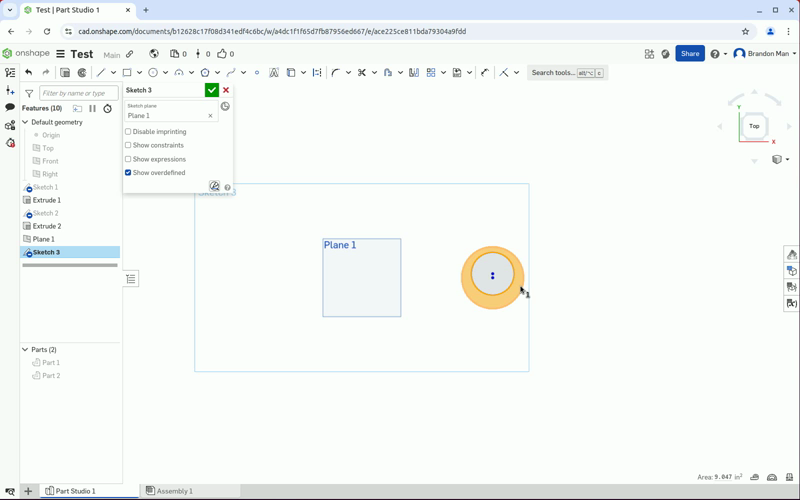
scroll(-6)
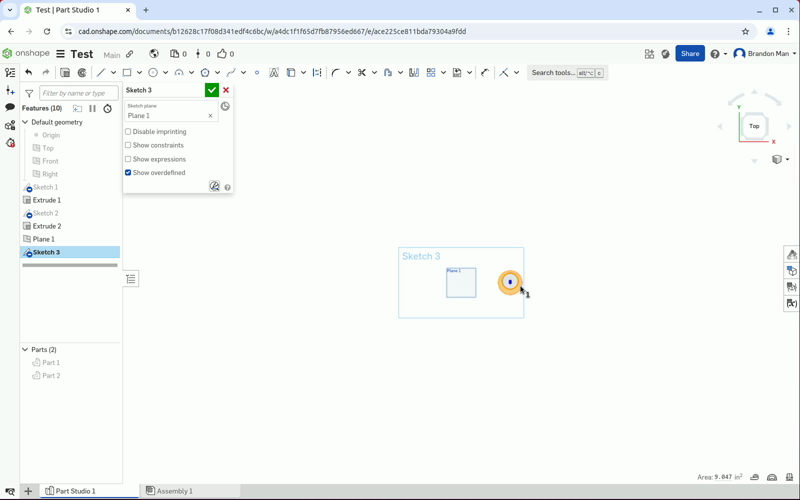
mouse_move(73, 352)
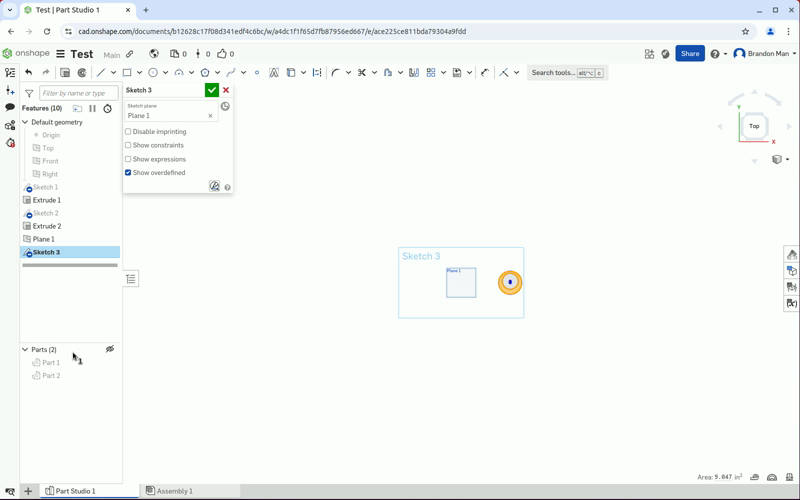
key(shift+y)
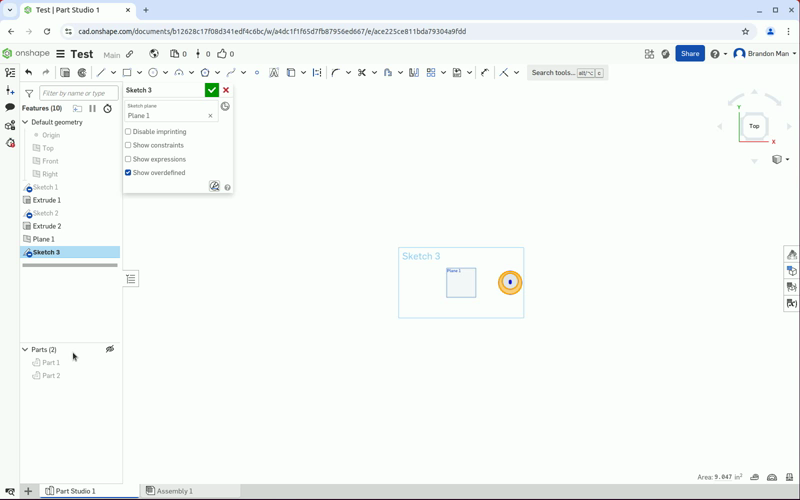
key(shift+e)
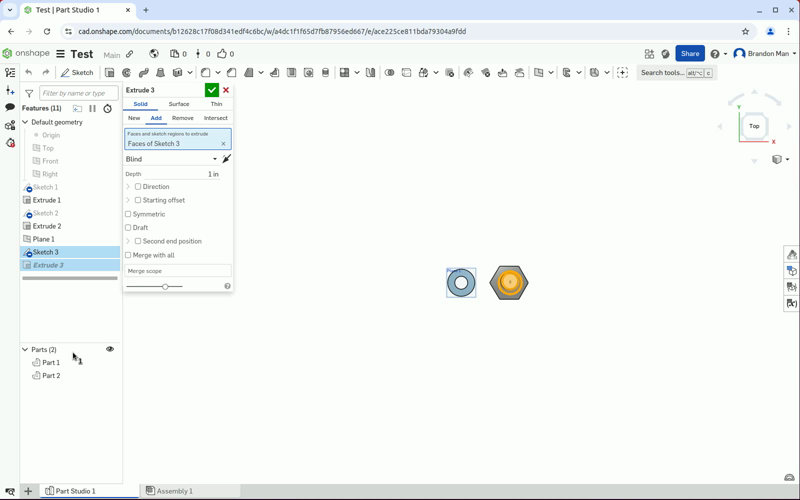
mouse_move(143, 106)
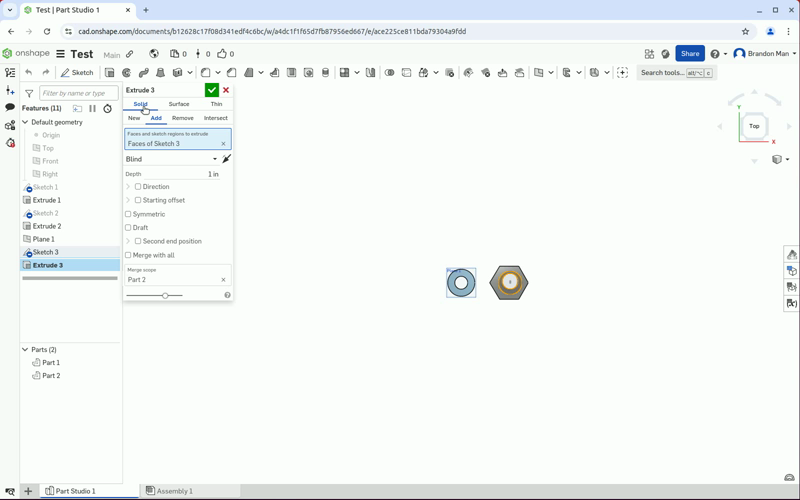
click(143, 106)
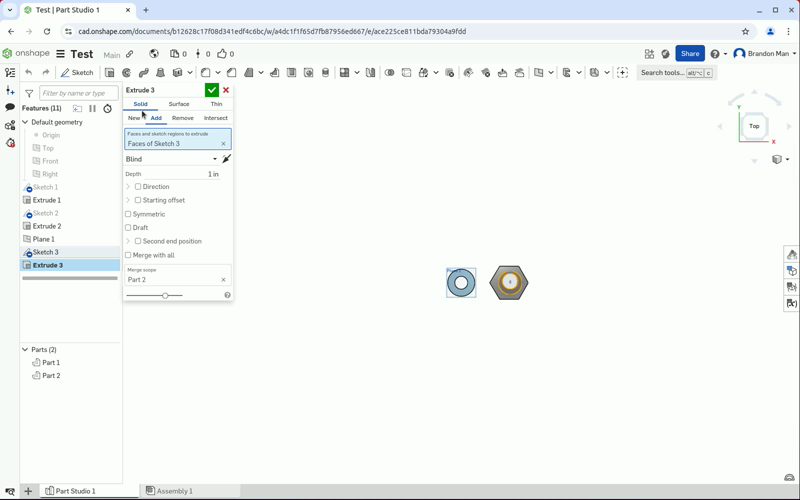
mouse_move(137, 120)
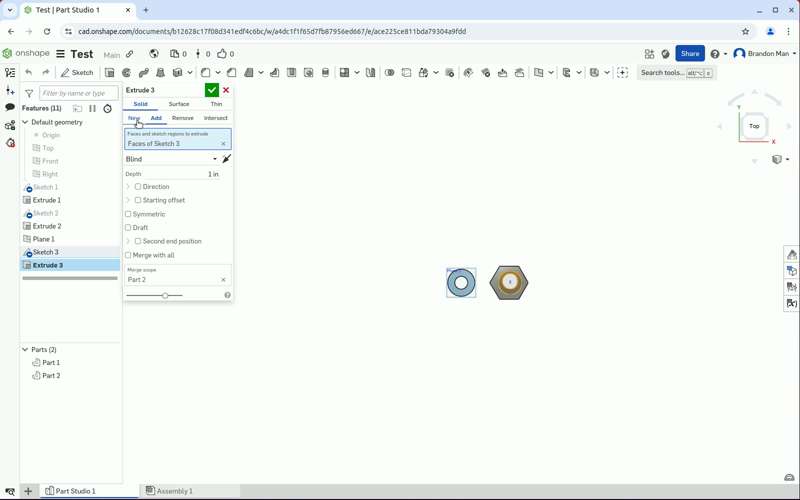
click(137, 120)
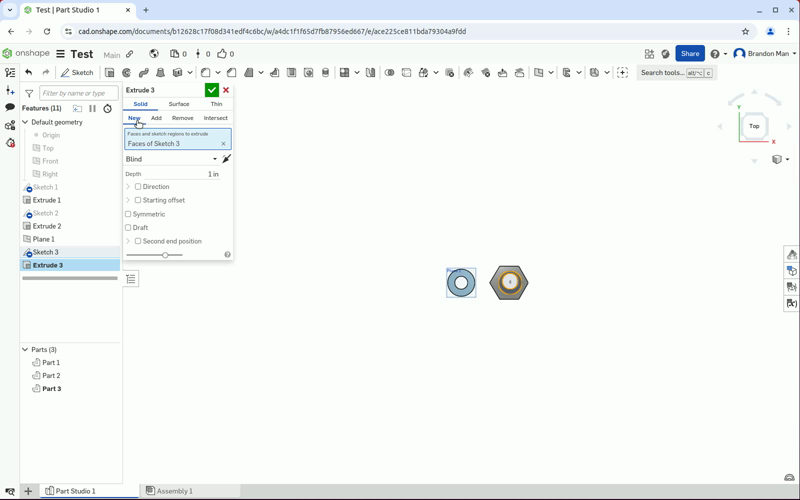
key(tab, 4)
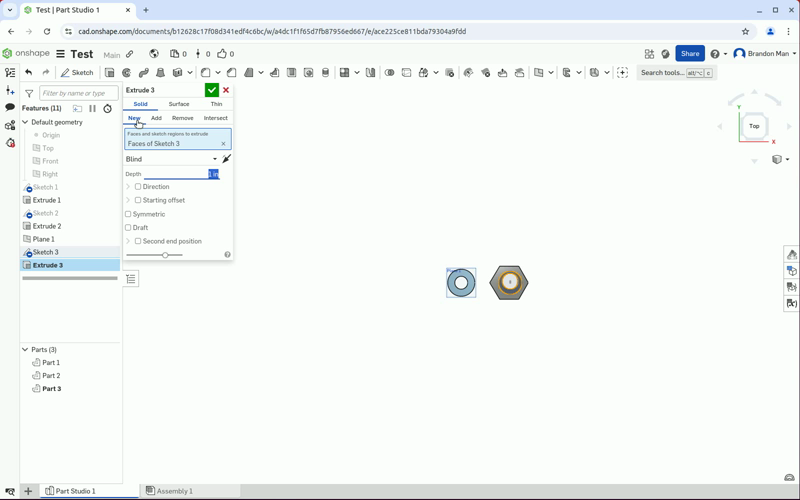
text(1.685)
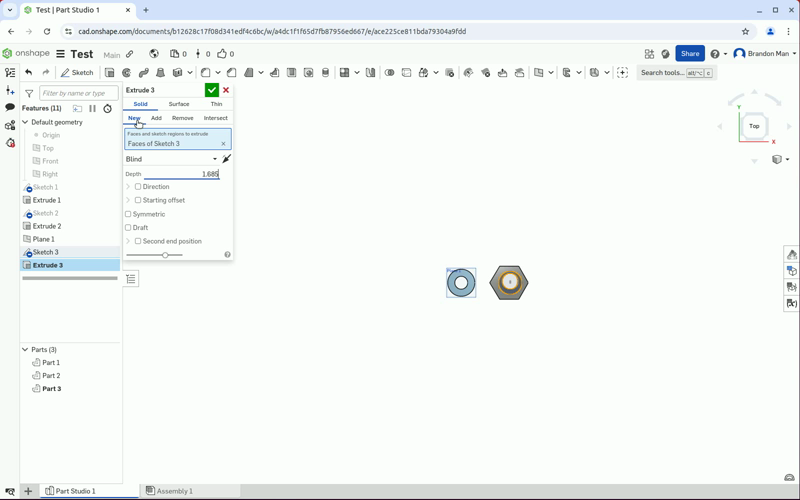
key(enter)
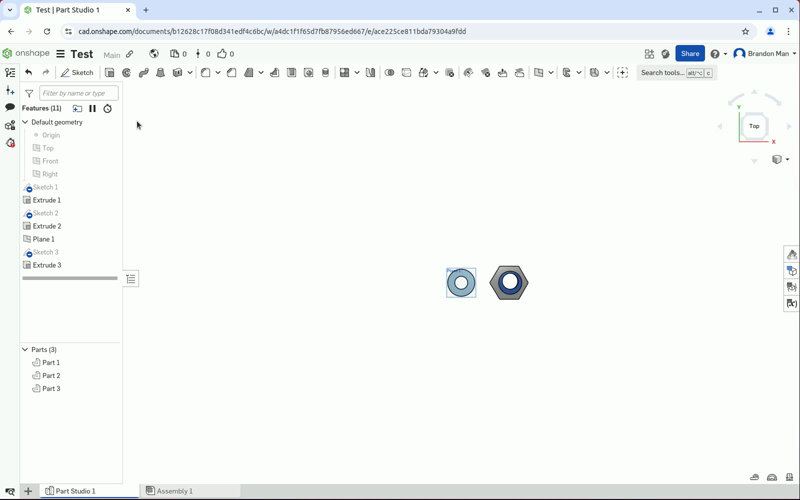
key(shift+h)
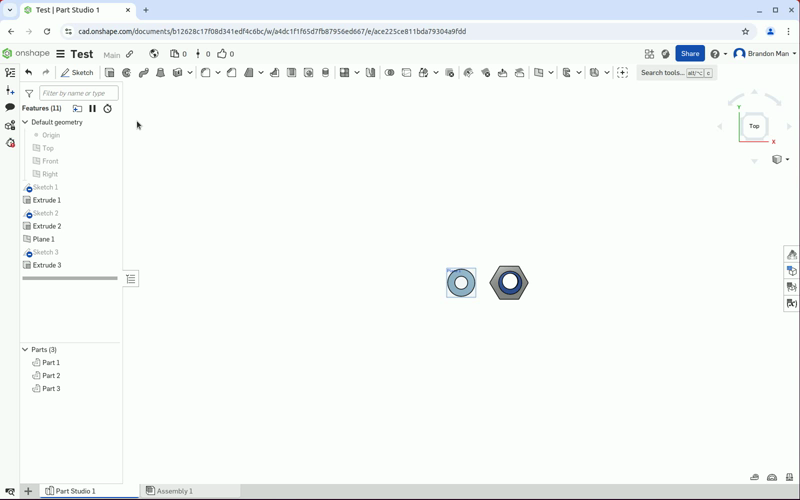
key(shift+h)
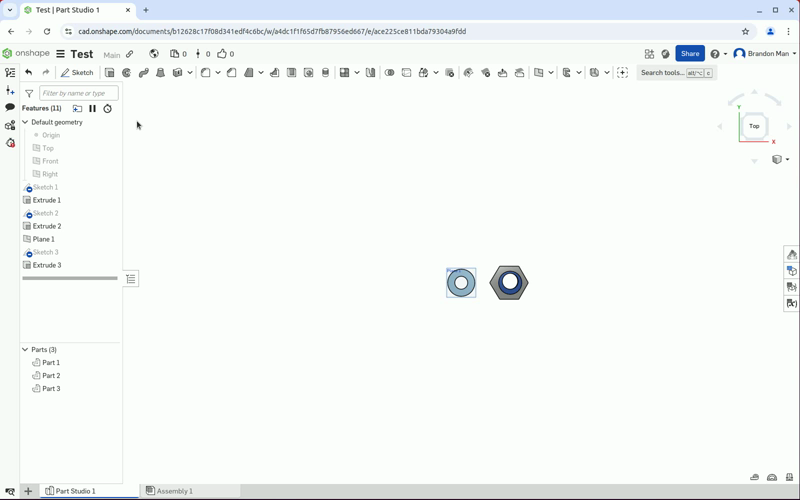
mouse_move(73, 189)
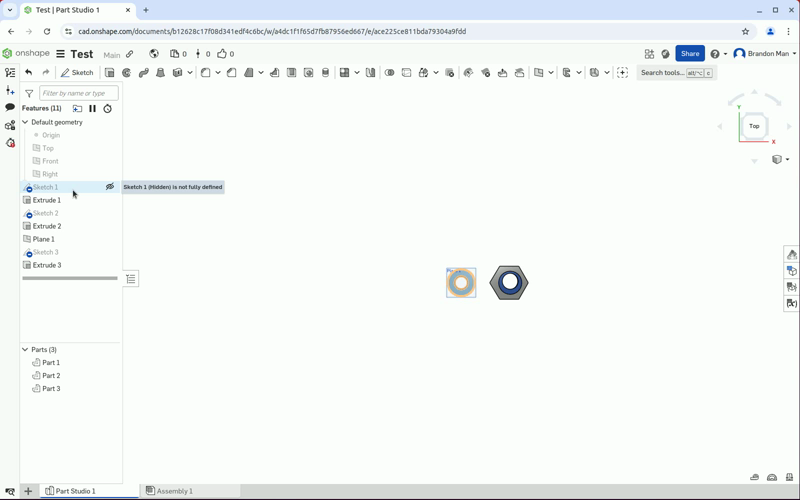
click(73, 189)
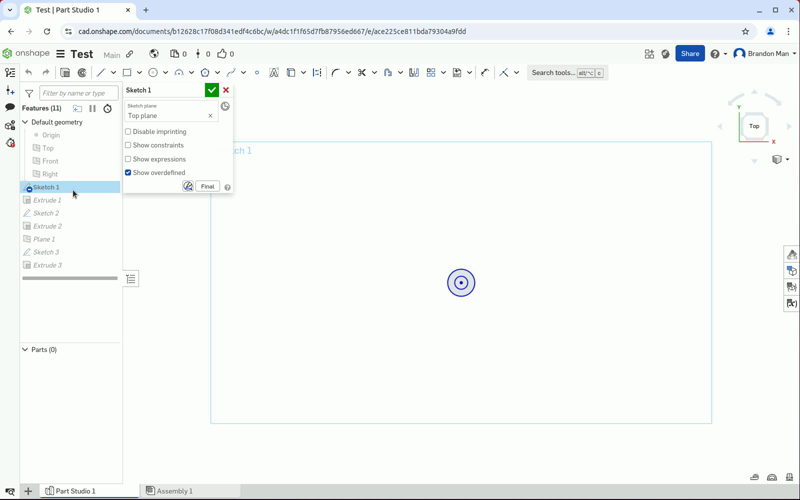
mouse_move(229, 92)
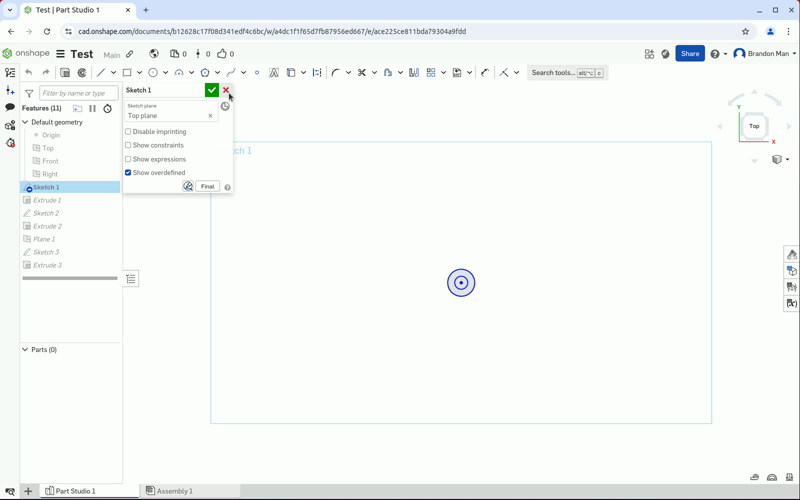
click(229, 92)
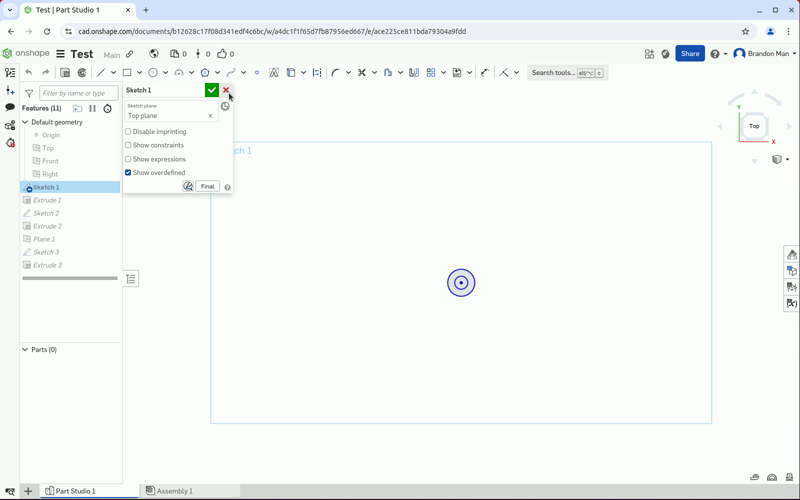
key(shift+s)
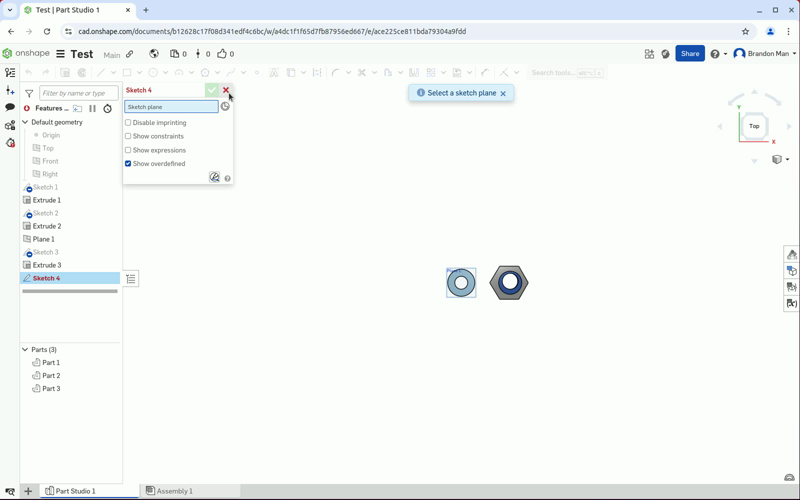
mouse_move(73, 150)
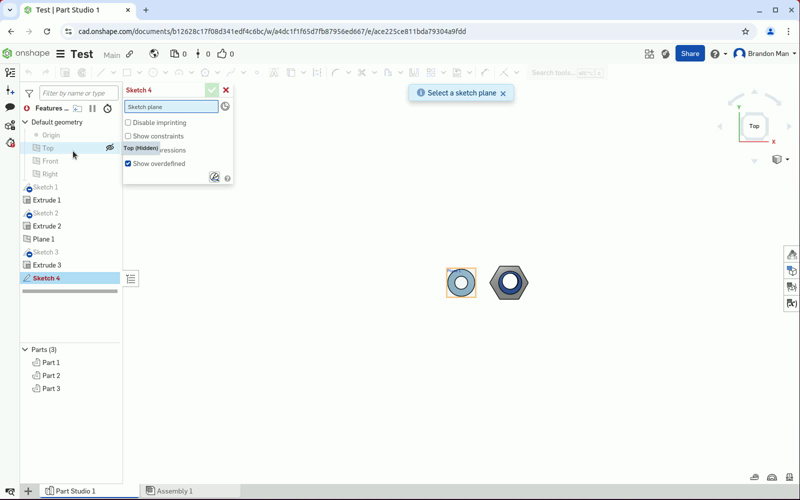
click(73, 150)
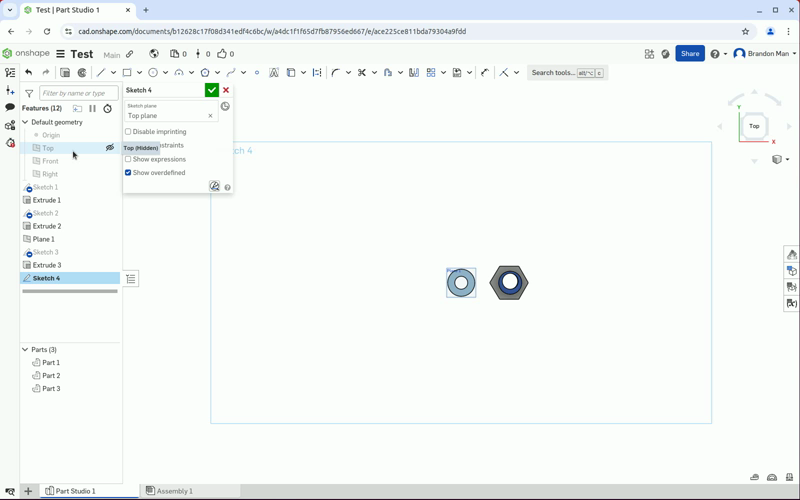
mouse_move(73, 352)
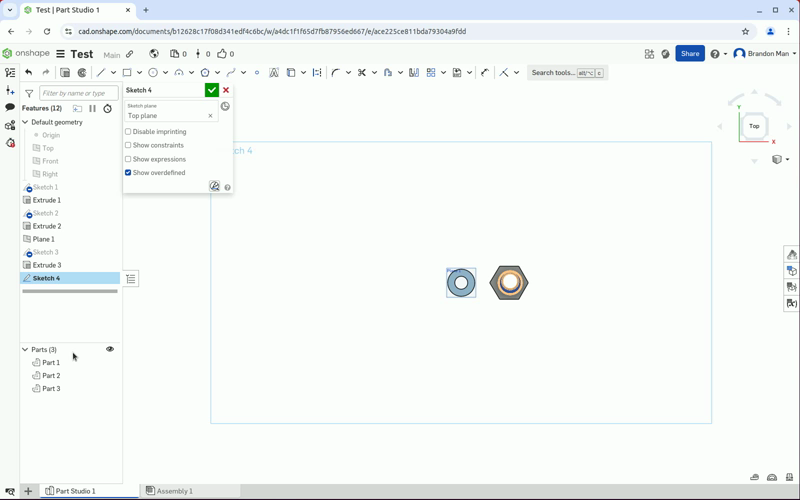
key(y)
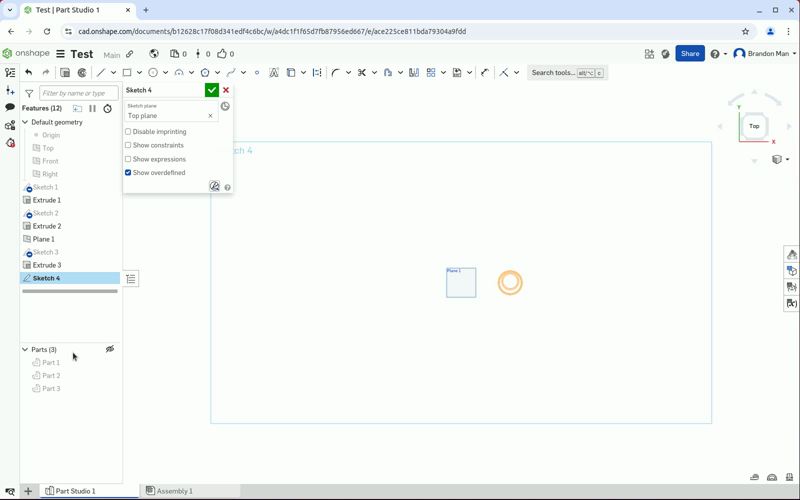
key(c)
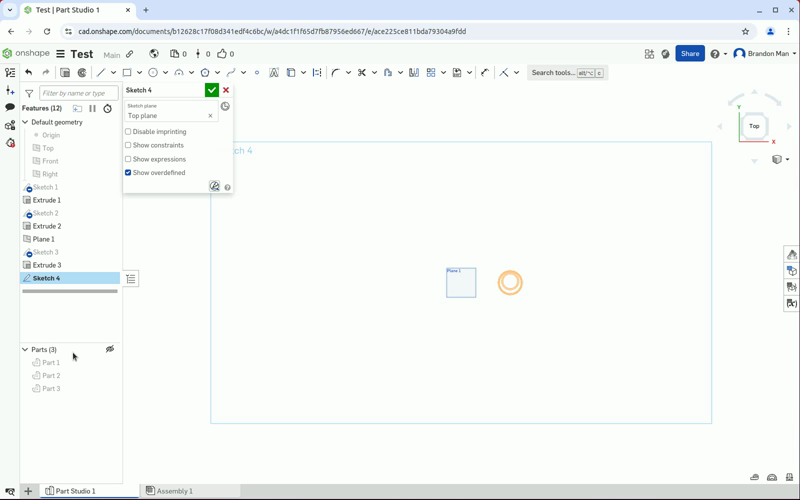
key_down(shift)
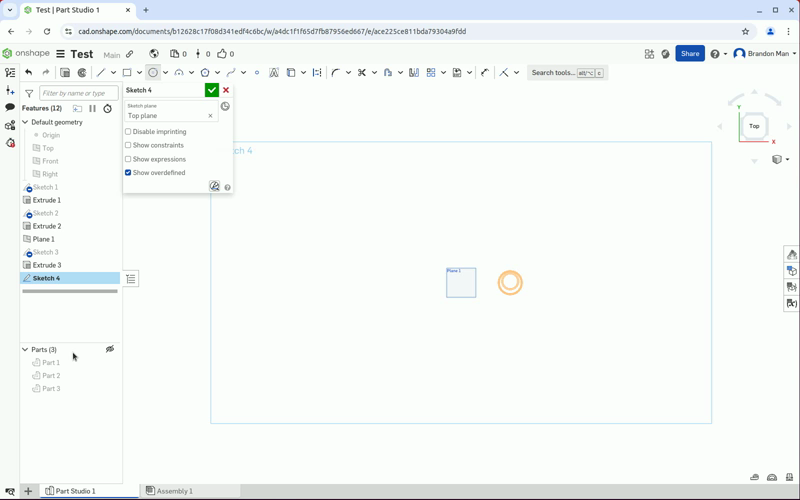
mouse_move(558, 282)
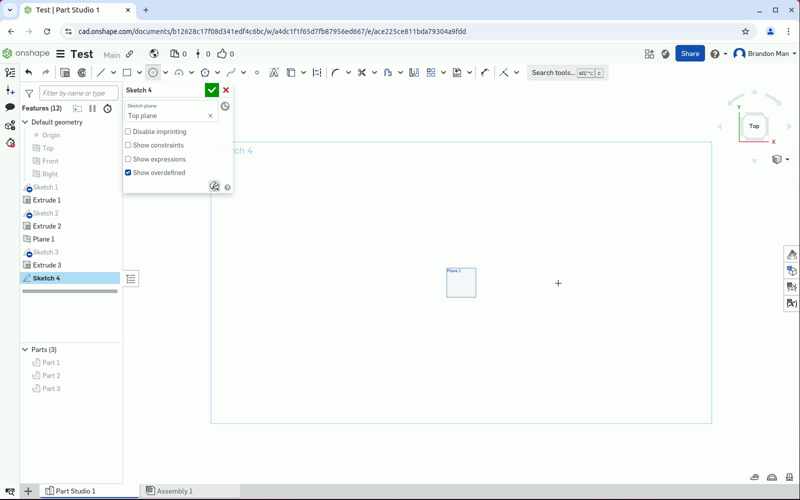
click(558, 282)
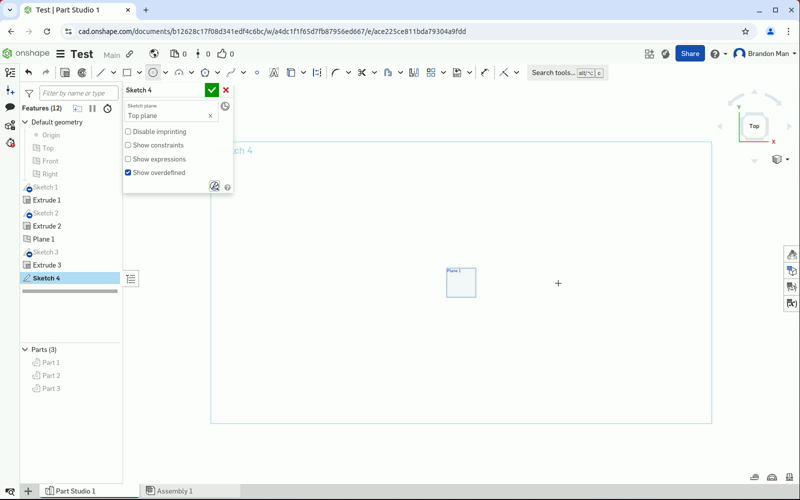
key_up(shift)
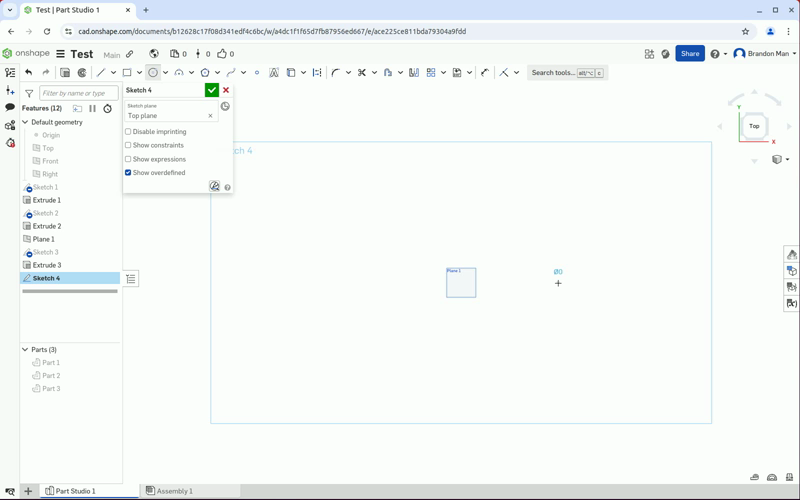
mouse_move(574, 282)
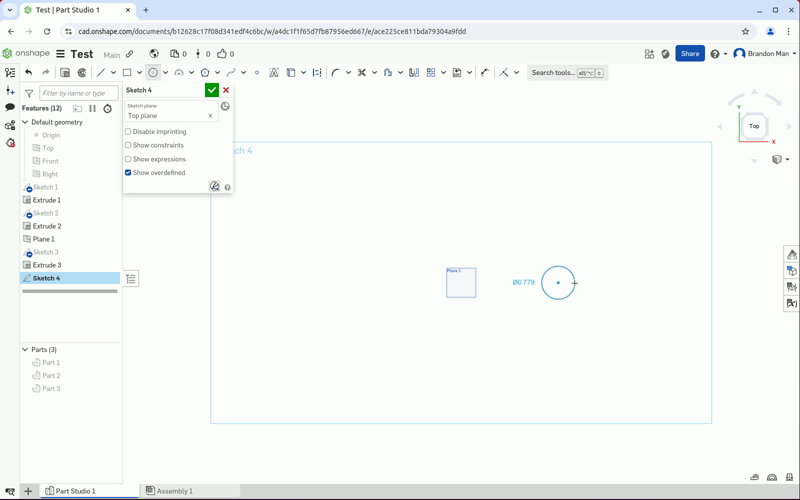
click(574, 282)
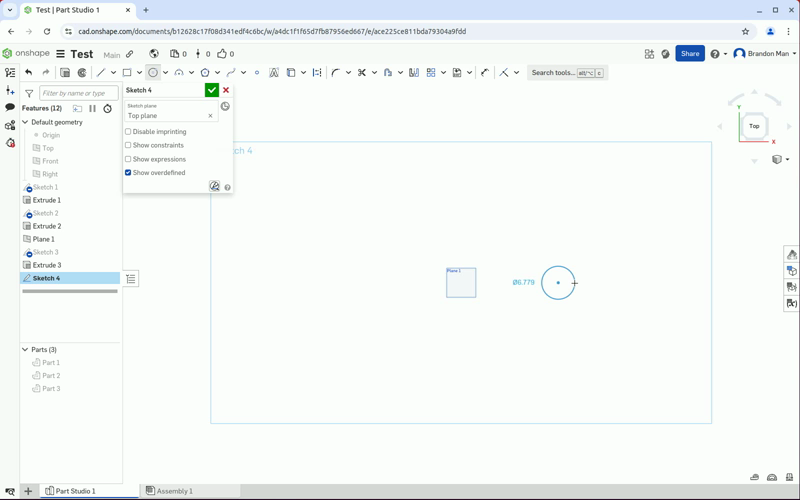
key(esc)
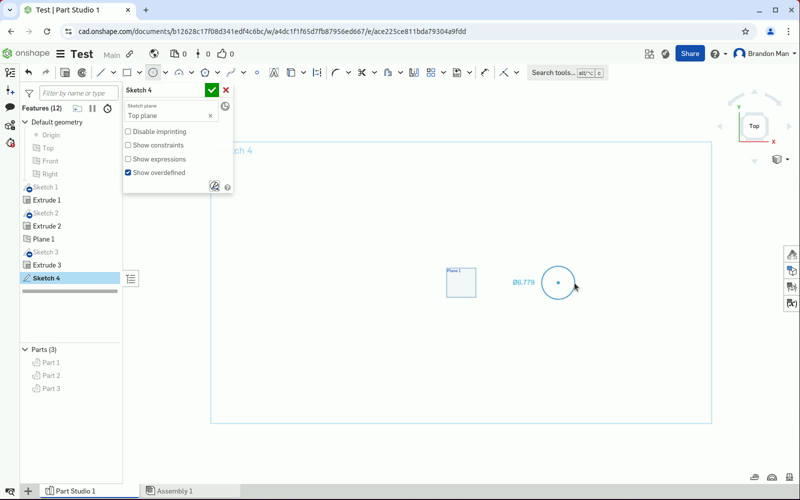
key(c)
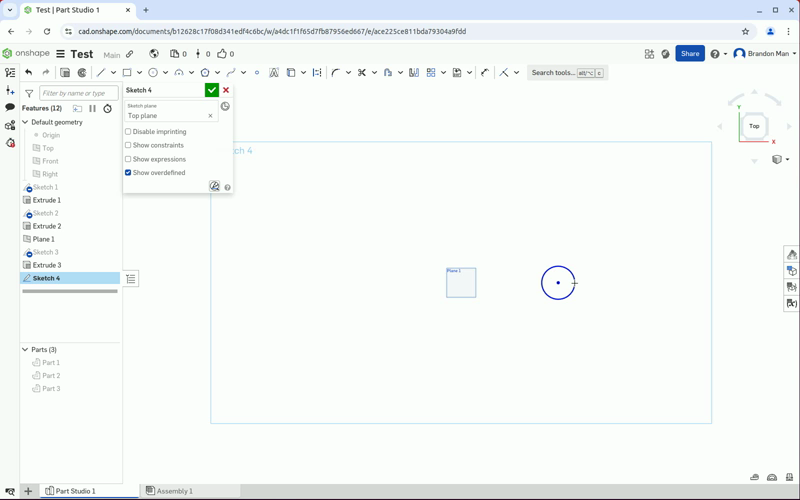
key_down(shift)
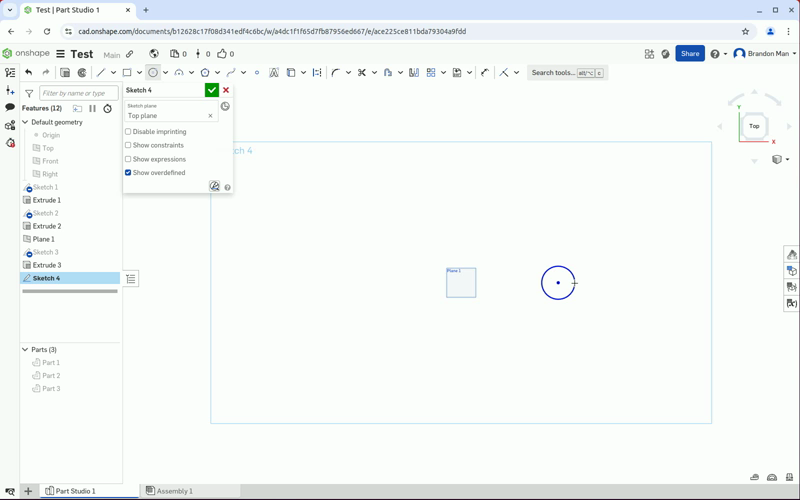
mouse_move(558, 282)
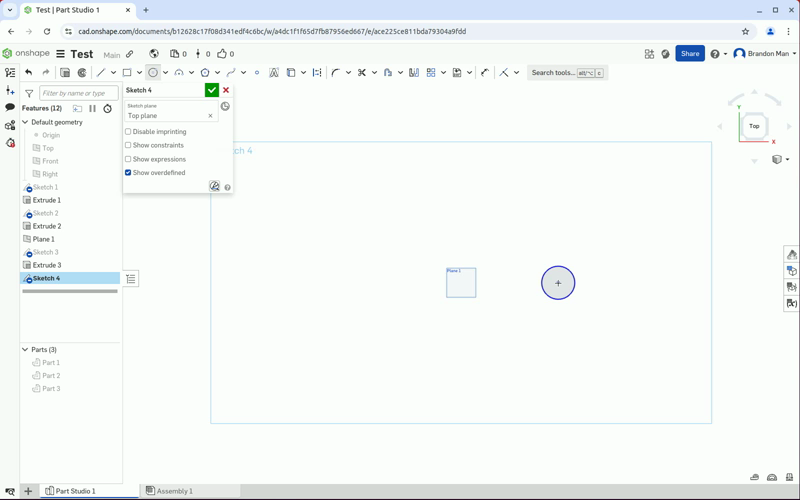
click(558, 282)
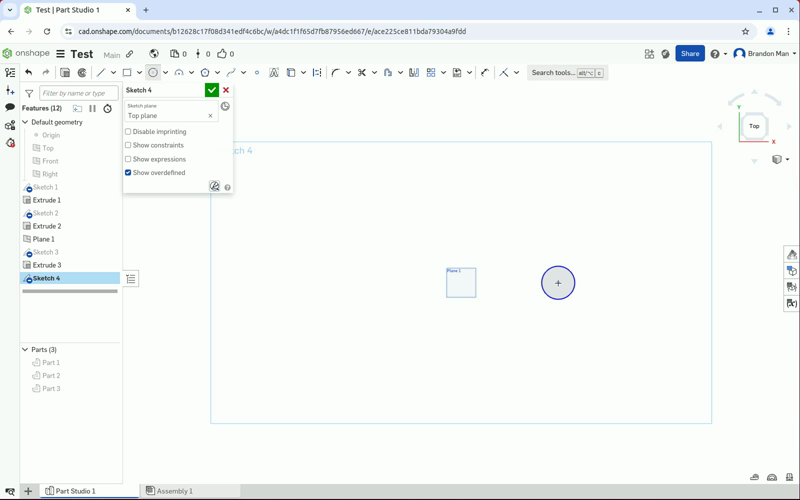
key_up(shift)
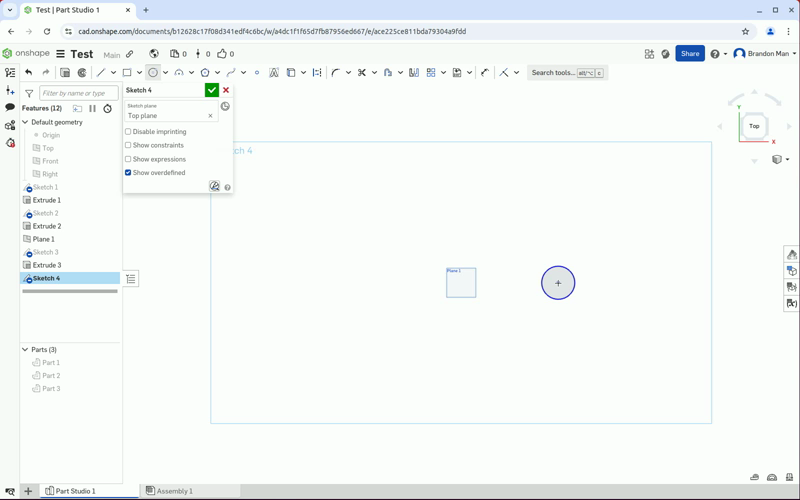
mouse_move(566, 282)
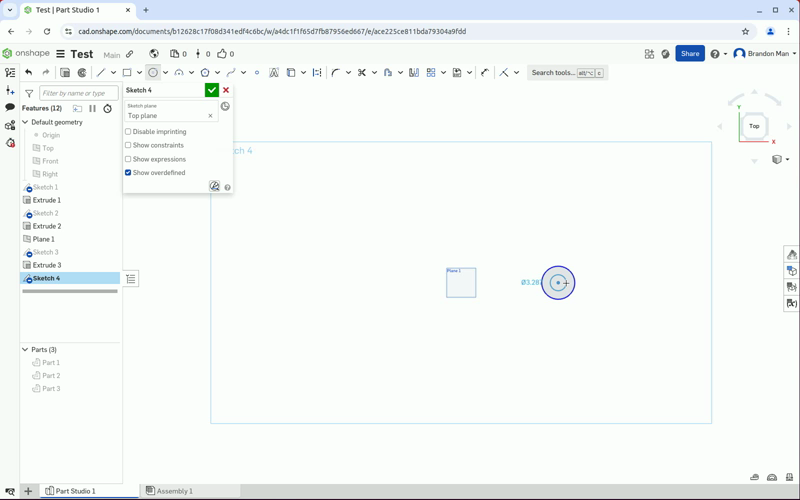
click(566, 282)
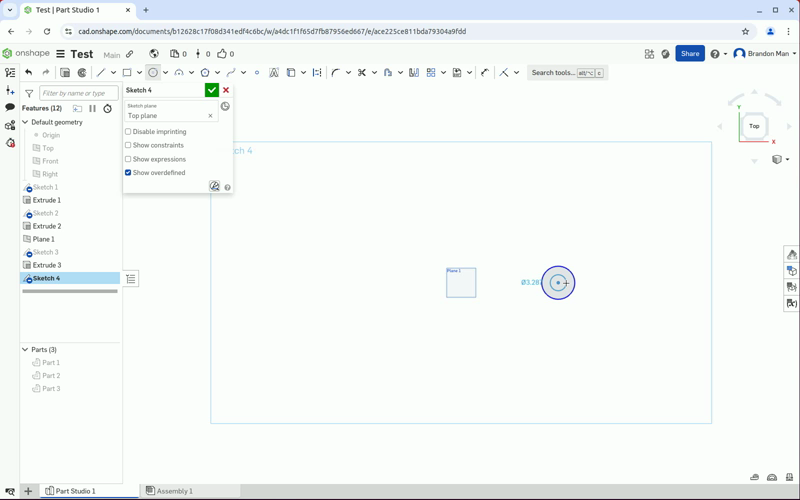
key(esc)
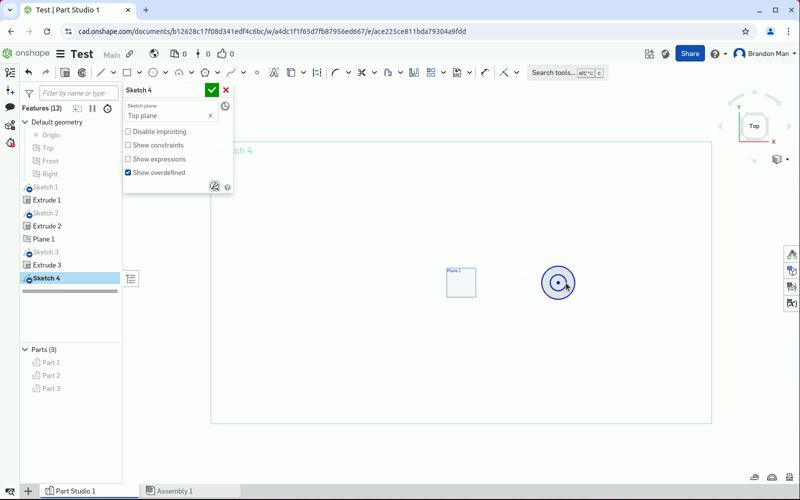
mouse_move(561, 274)
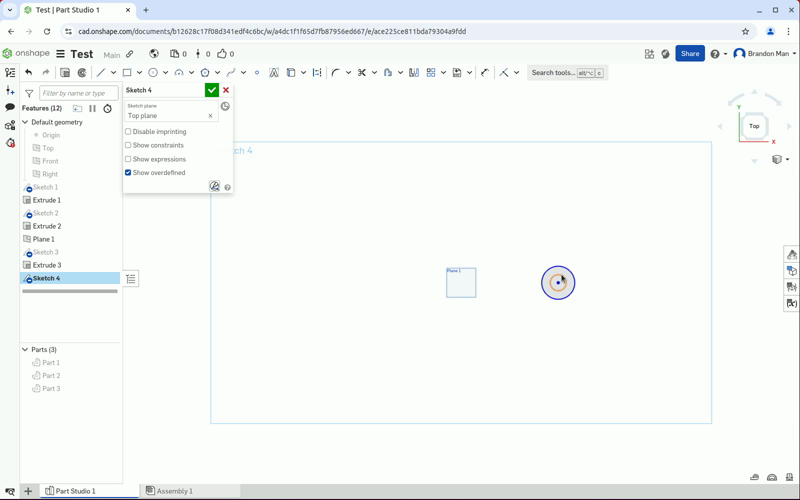
scroll(6)
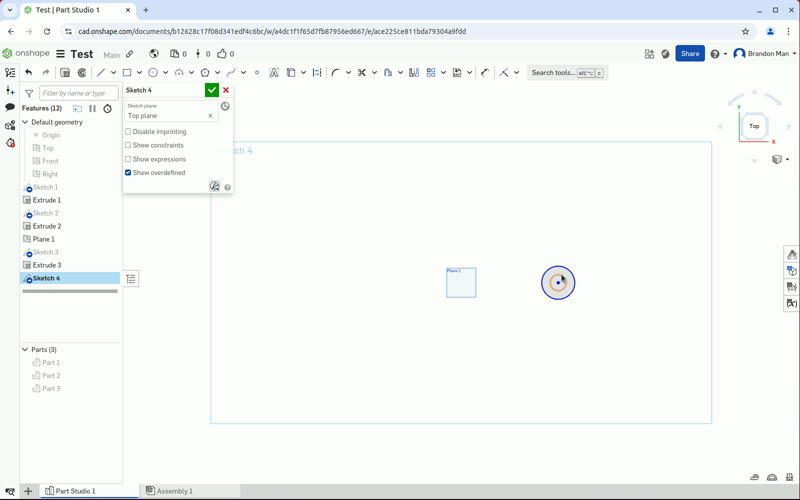
scroll(6)
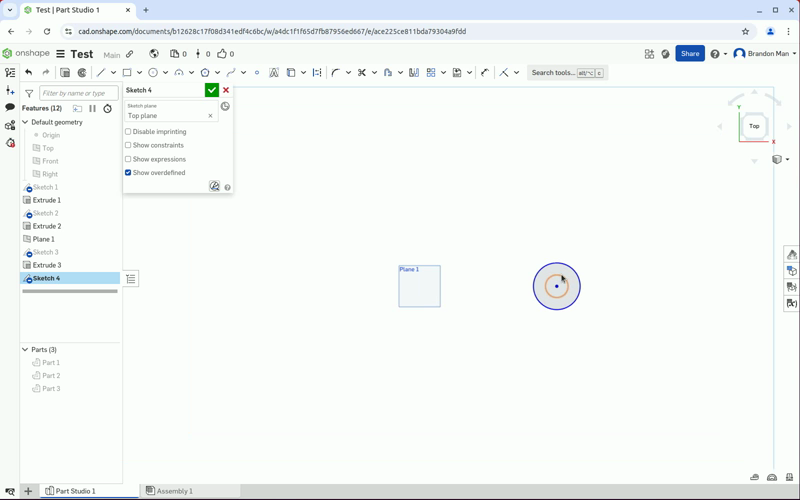
scroll(6)
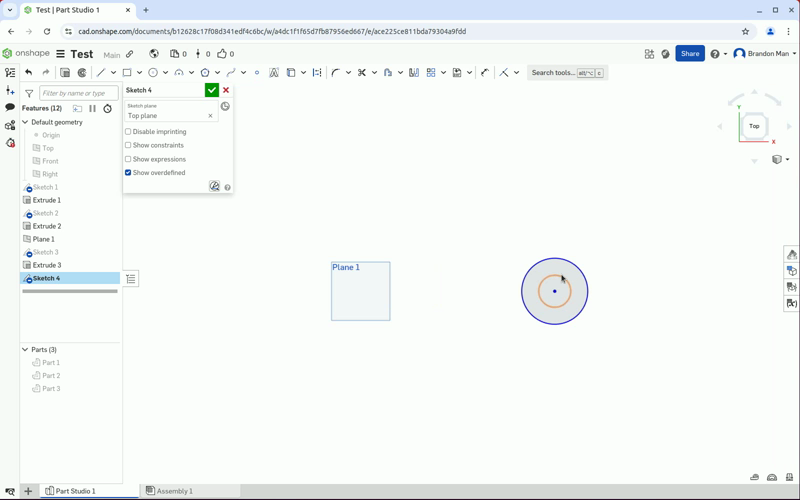
scroll(6)
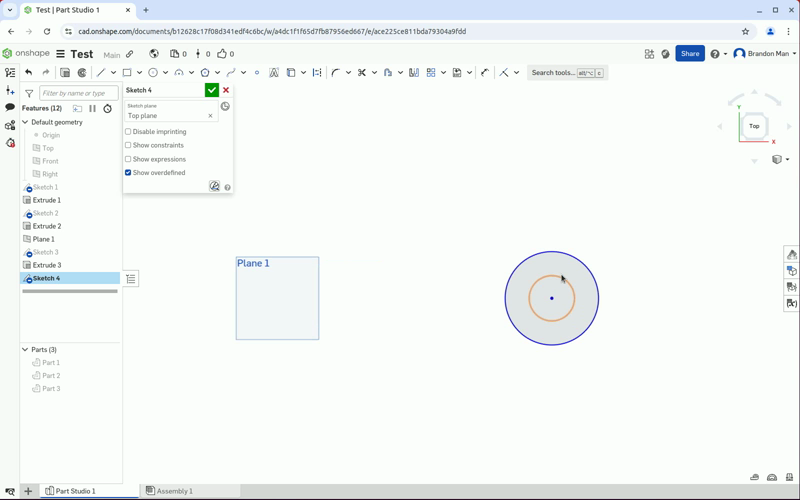
scroll(6)
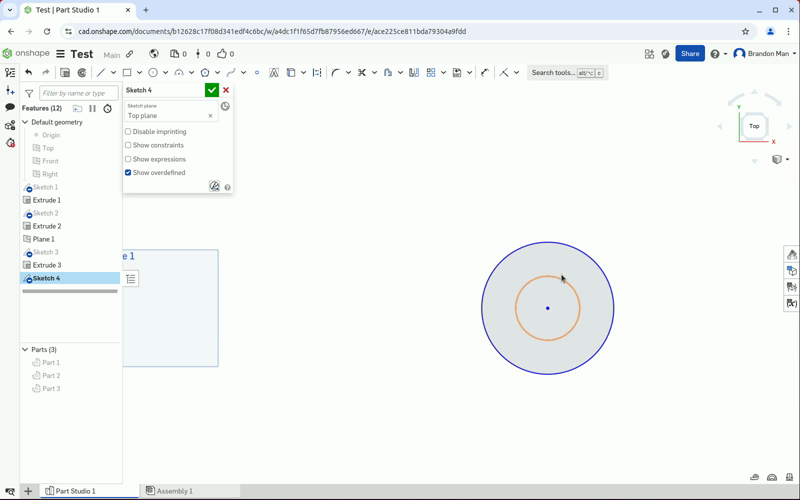
scroll(6)
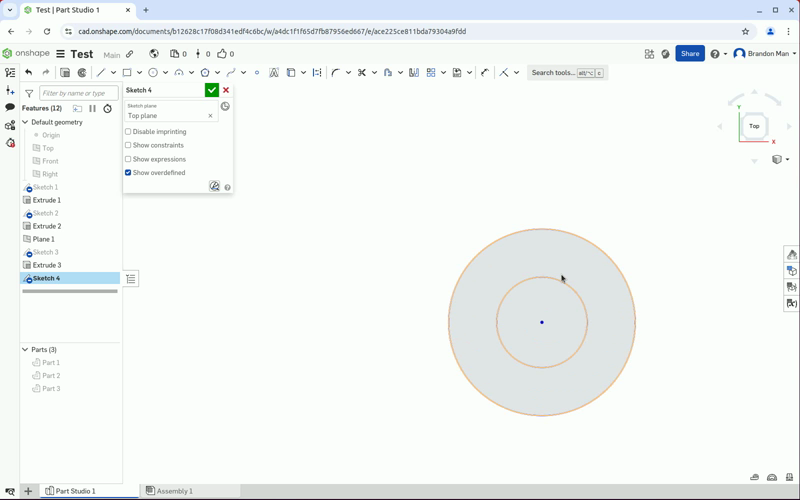
scroll(6)
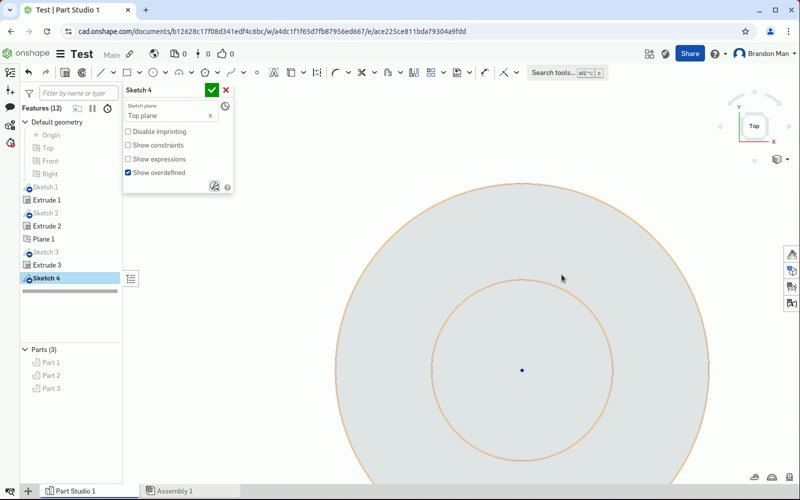
click(561, 274)
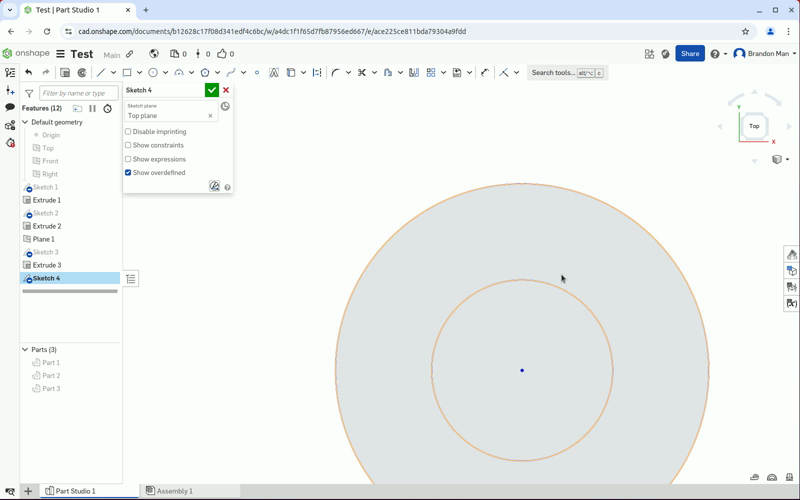
scroll(-6)
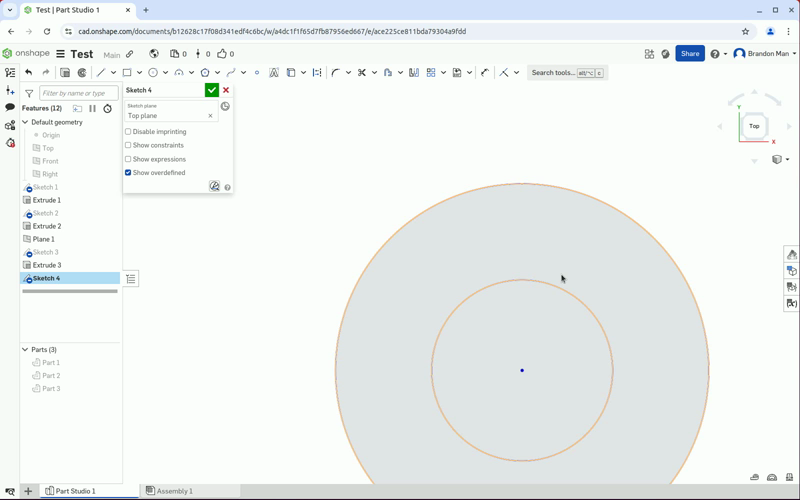
scroll(-6)
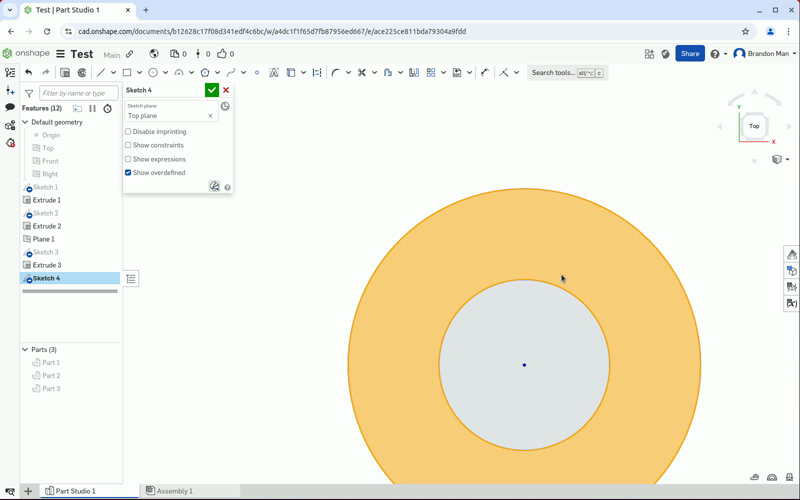
scroll(-6)
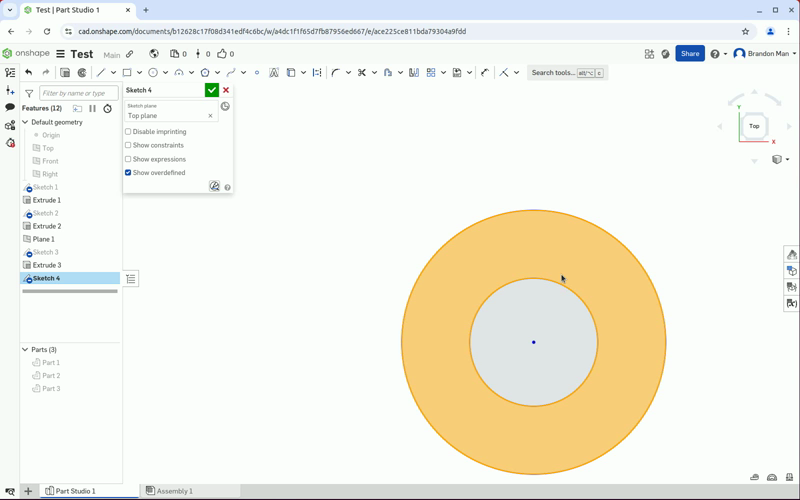
scroll(-6)
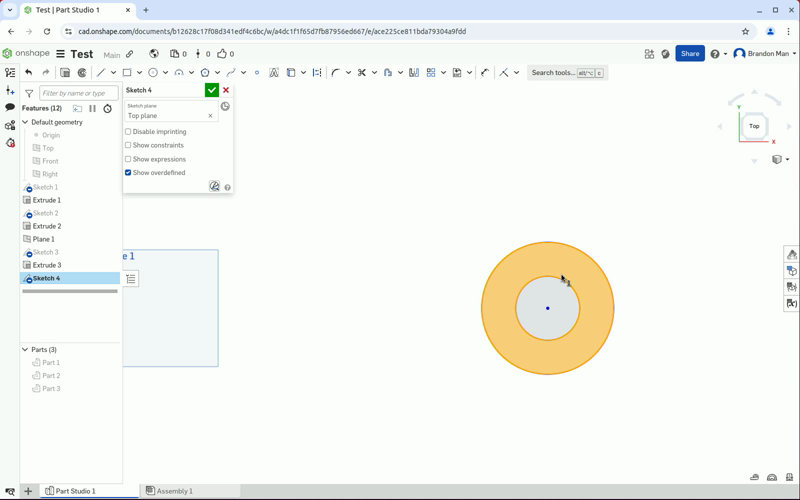
scroll(-6)
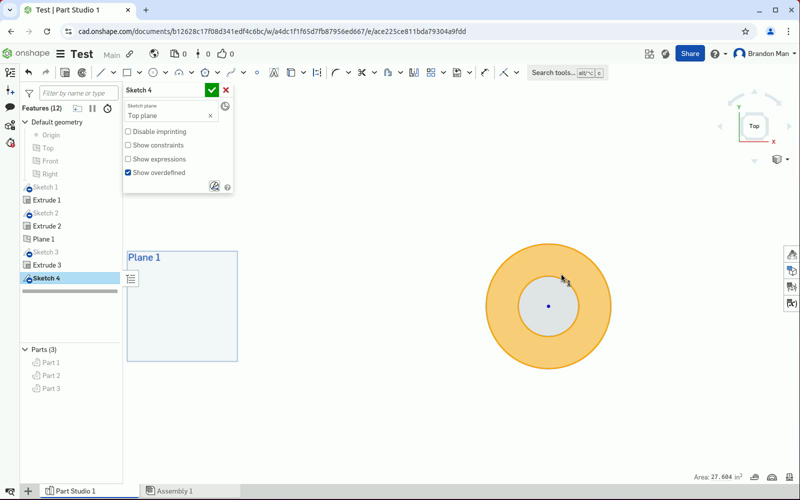
scroll(-6)
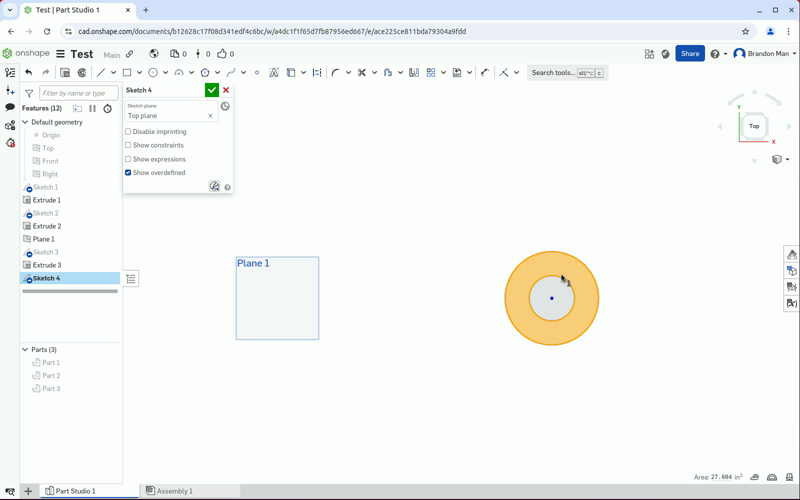
scroll(-6)
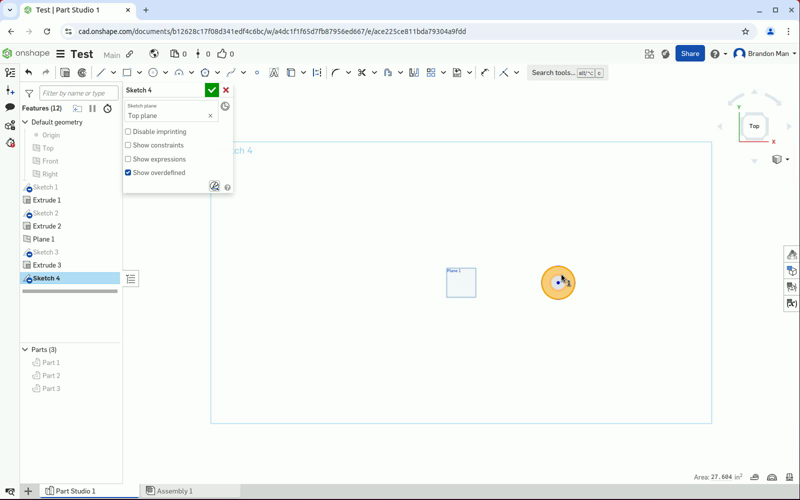
mouse_move(73, 352)
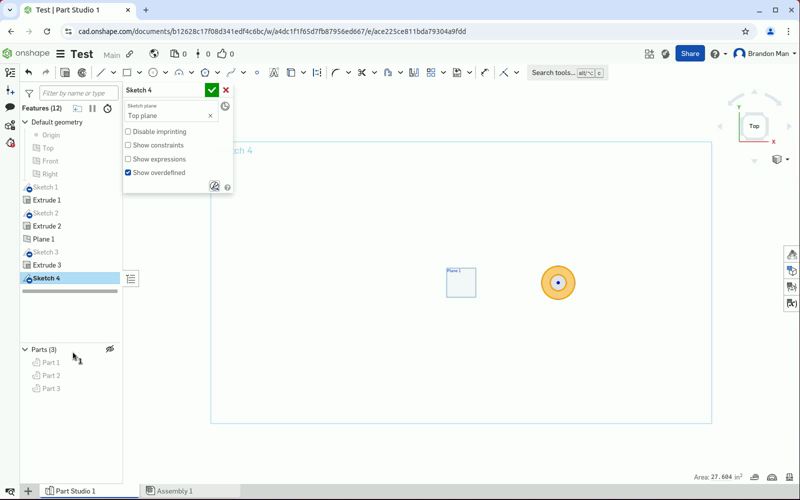
key(shift+y)
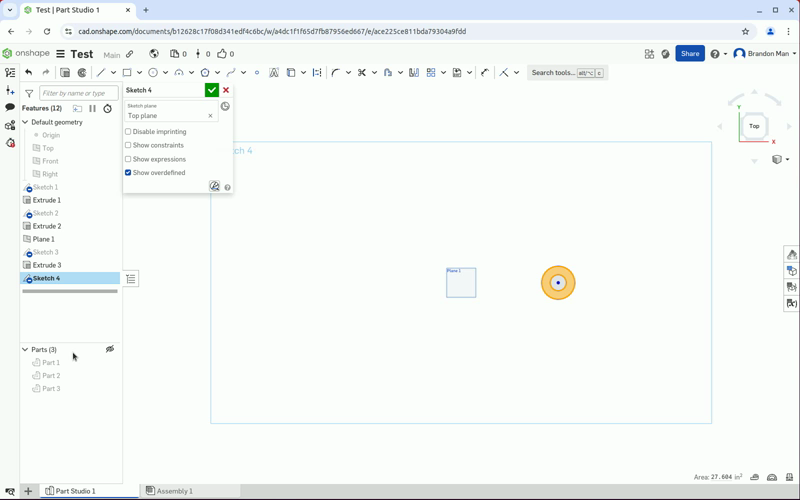
key(shift+e)
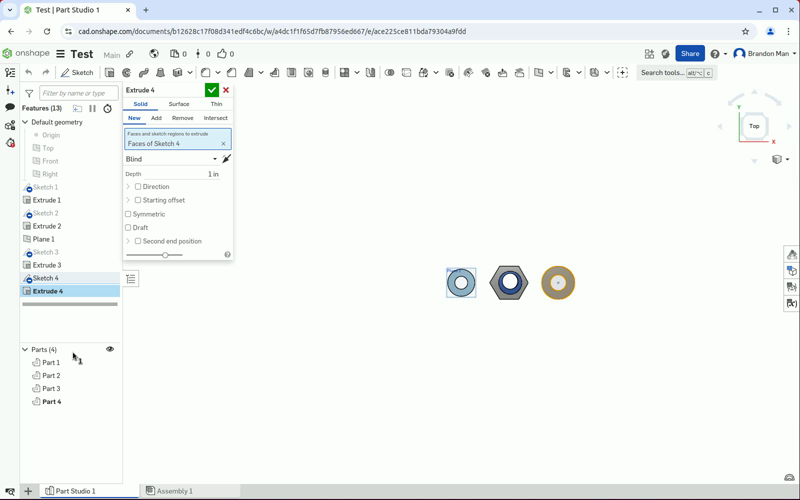
mouse_move(143, 106)
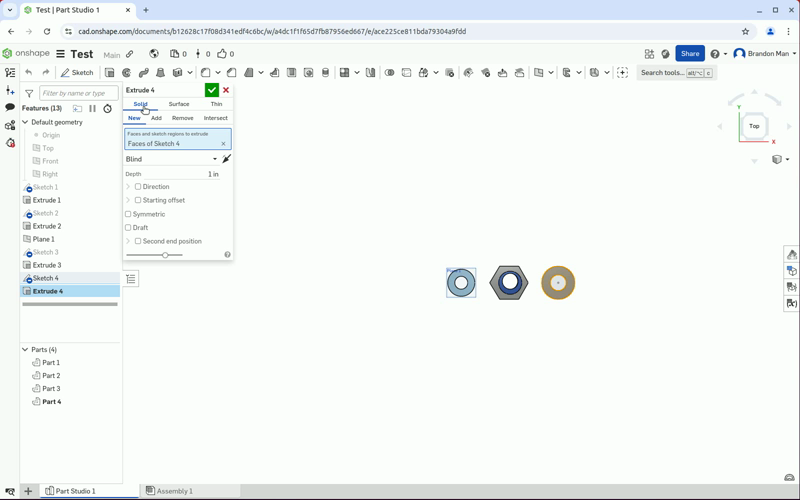
click(143, 106)
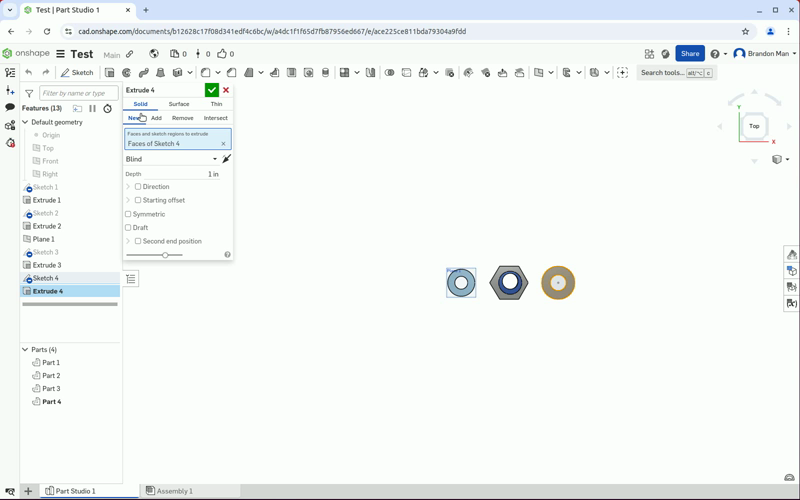
mouse_move(137, 120)
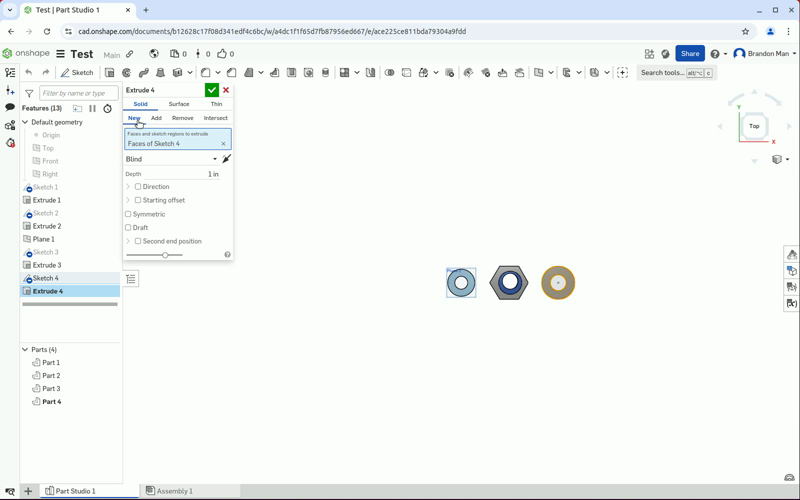
click(137, 120)
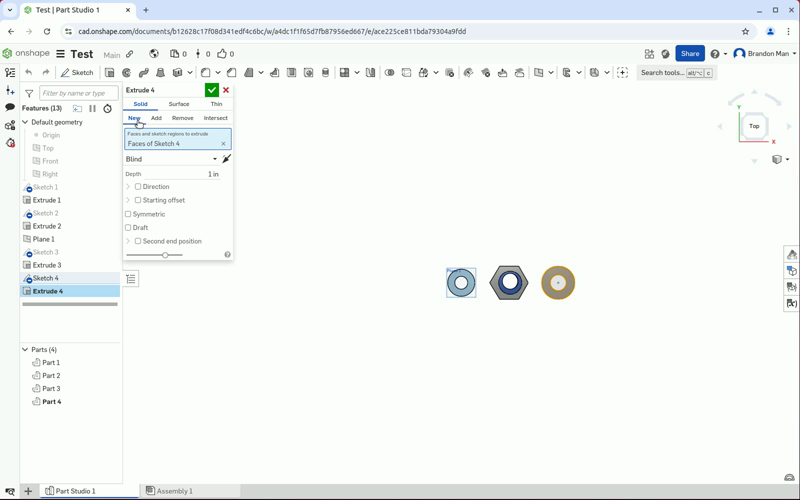
key(tab, 4)
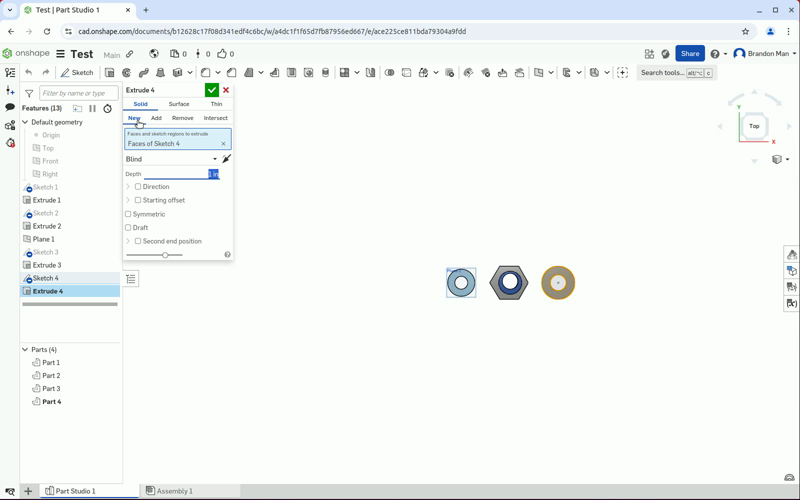
text(3.851)
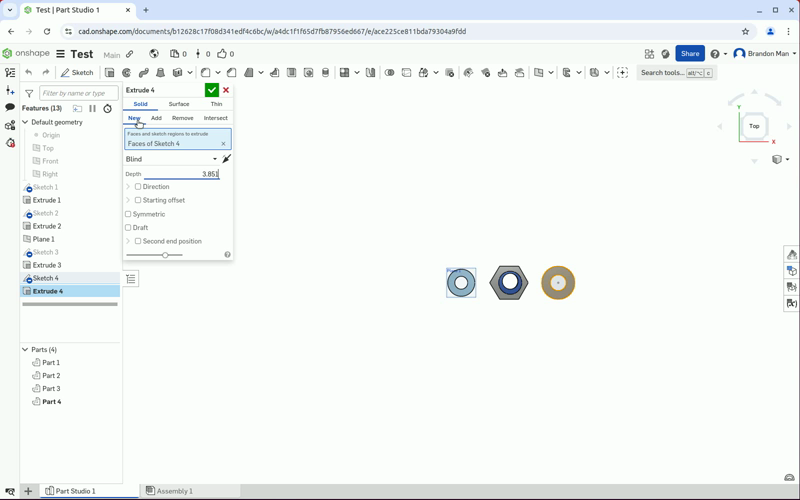
key(enter)
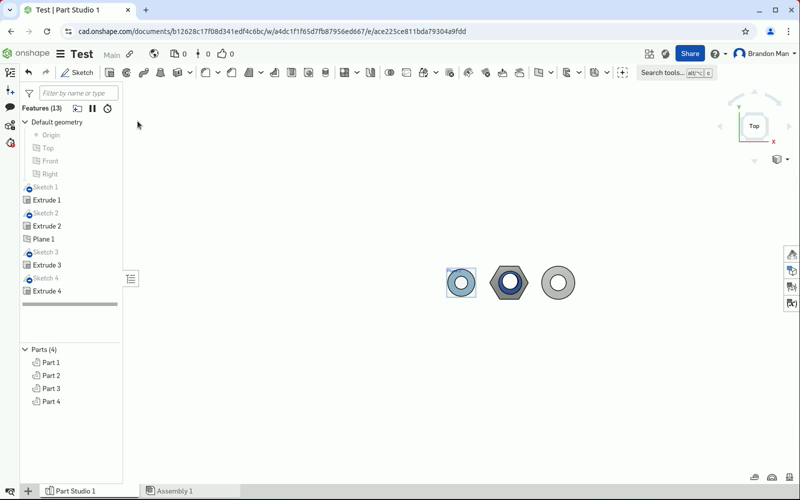
key(shift+h)
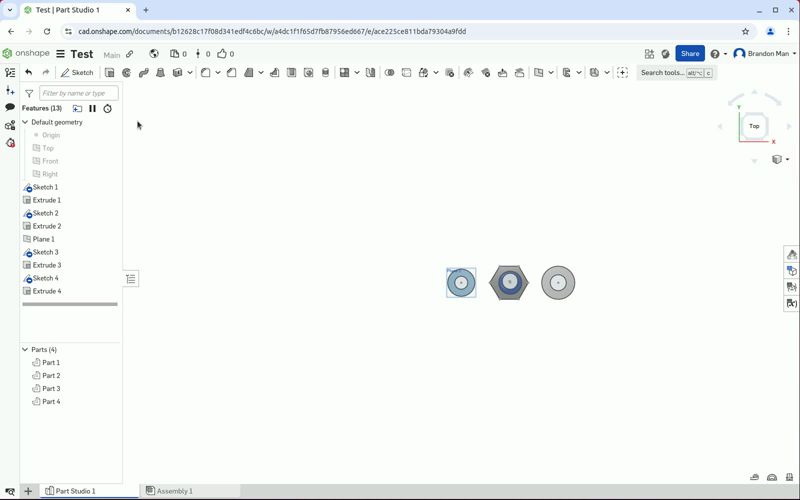
key(shift+h)
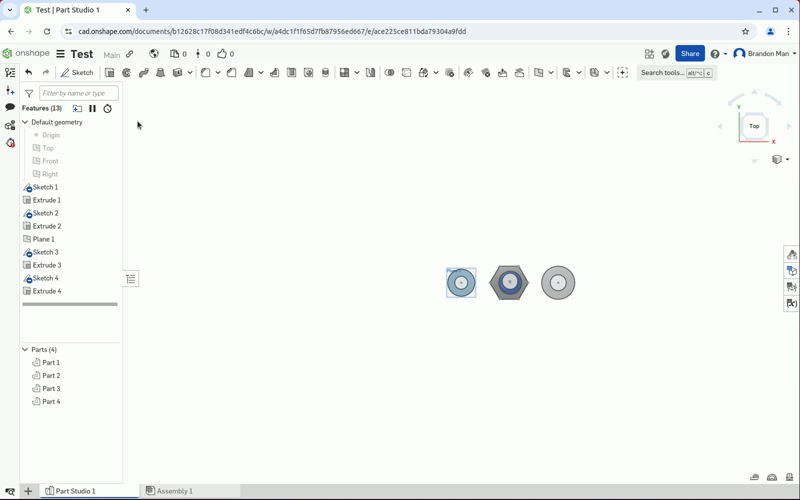
key(shift+7)
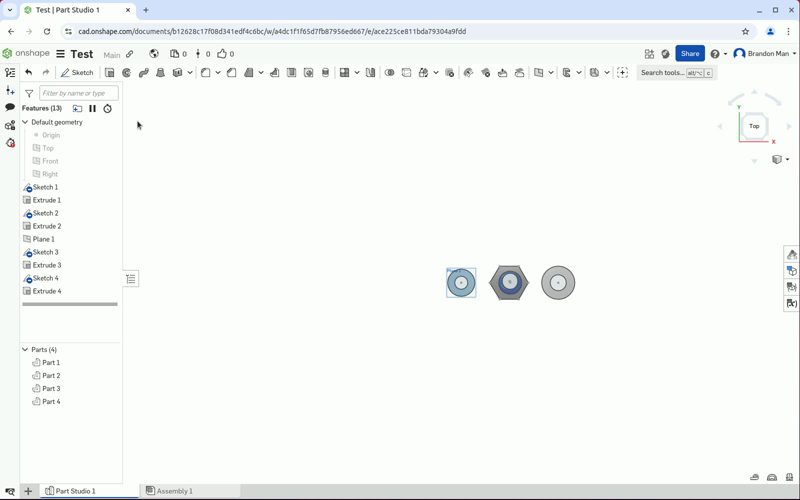
key(up, 3)
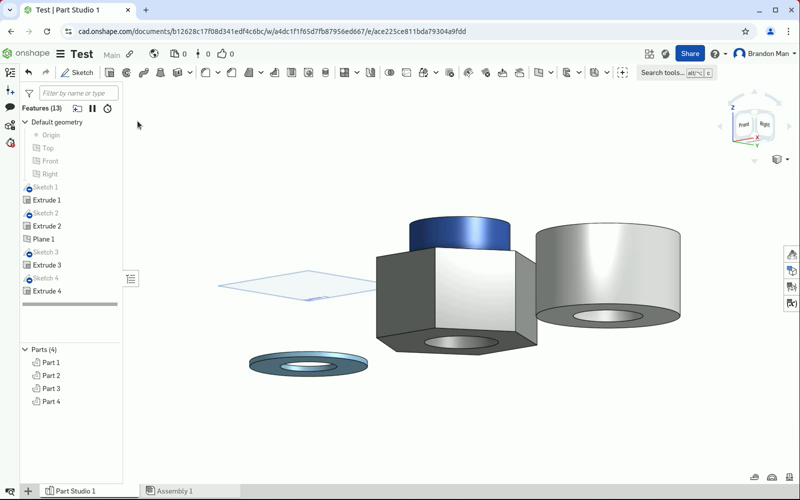
key(left, 3)
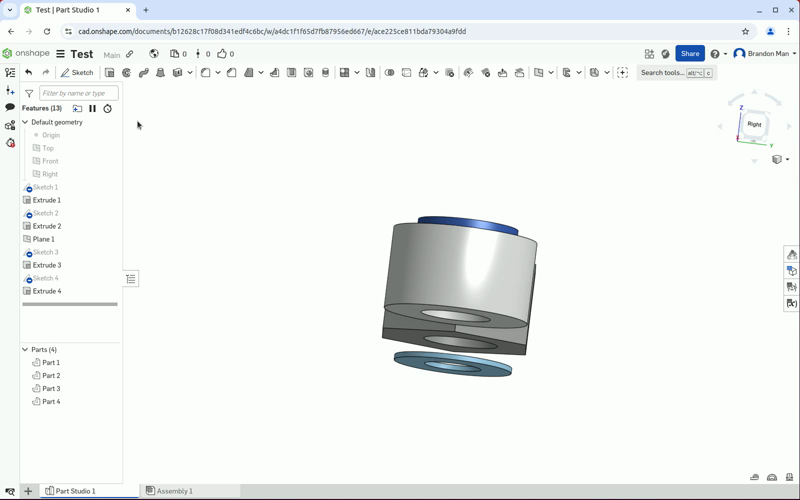
key(right, 3)
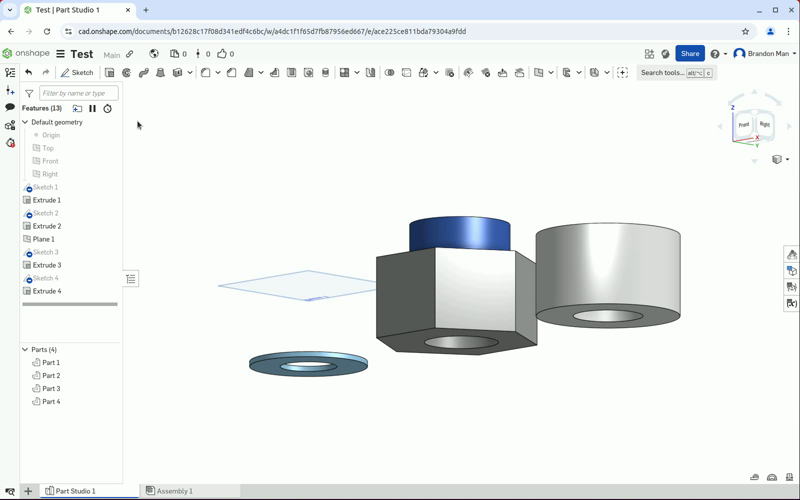
key(down, 3)
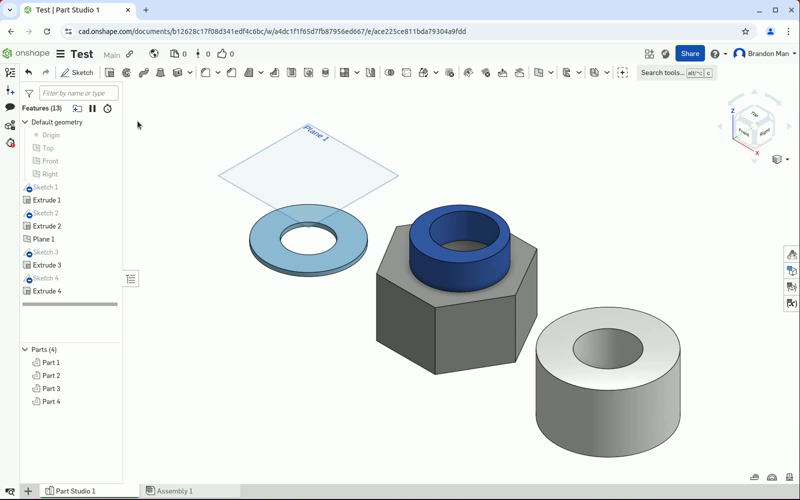
mouse_move(73, 189)
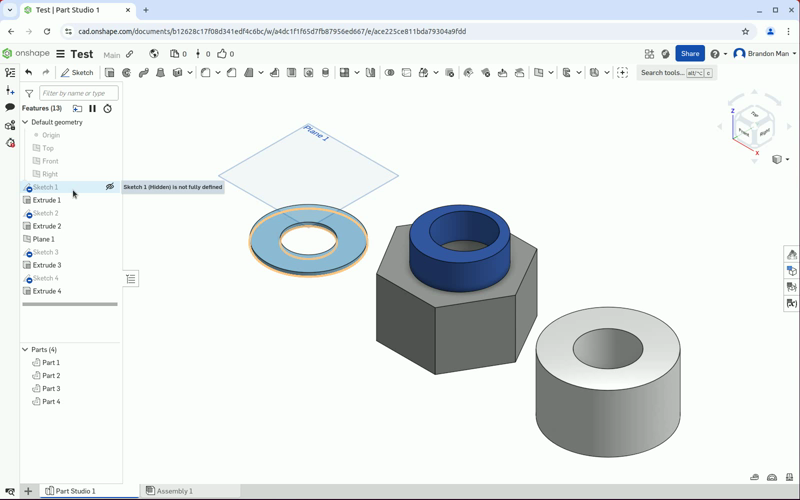
click(73, 189)